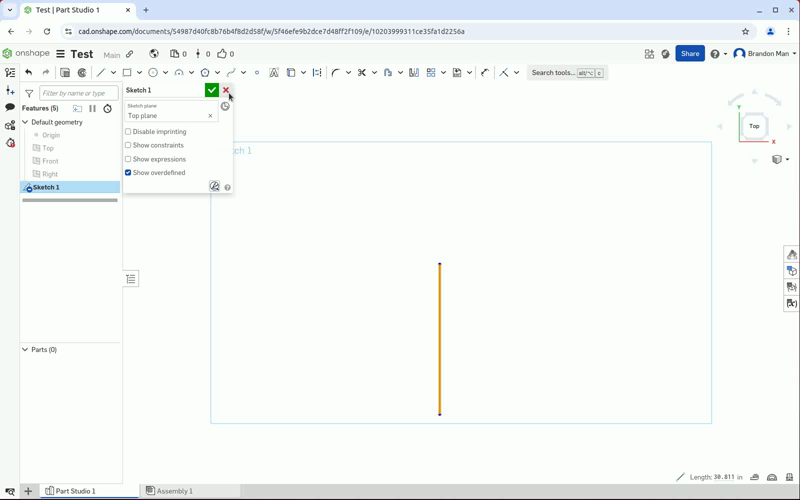
key(shift+h)
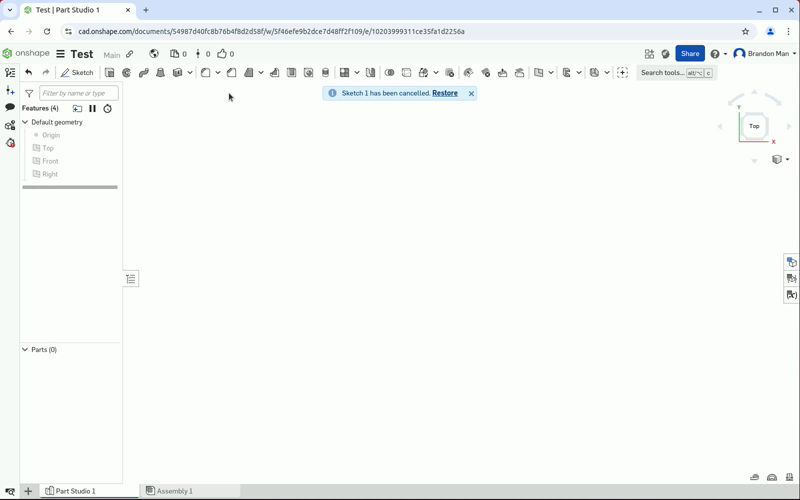
mouse_move(73, 352)
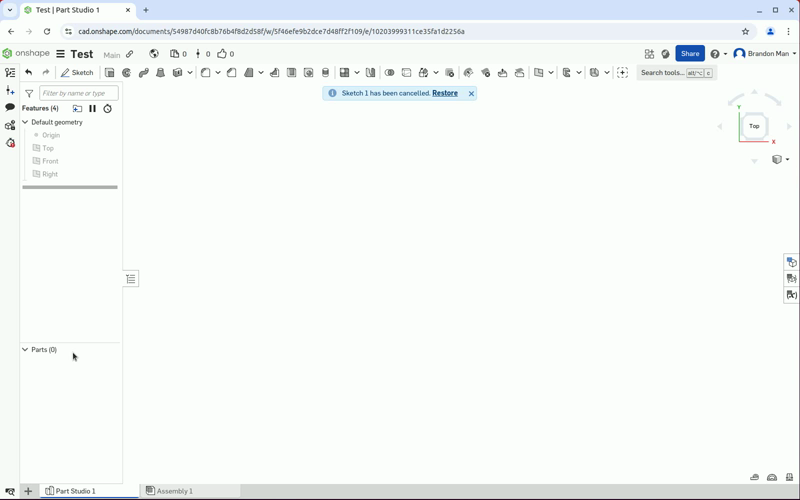
key(y)
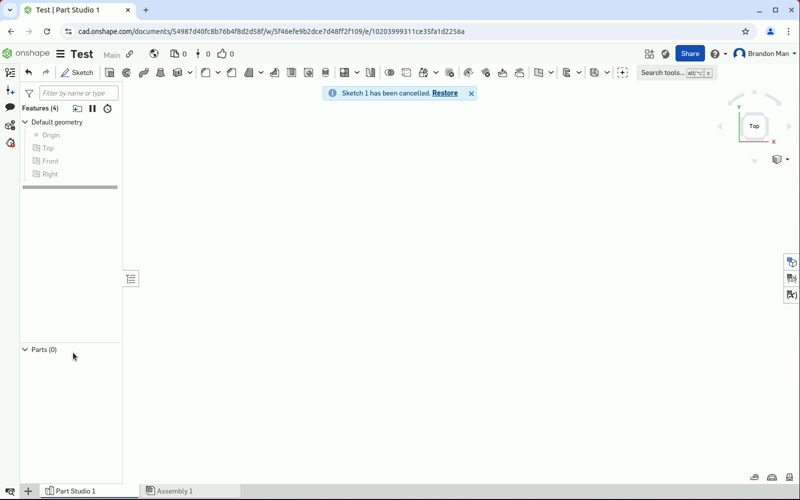
key(shift+p)
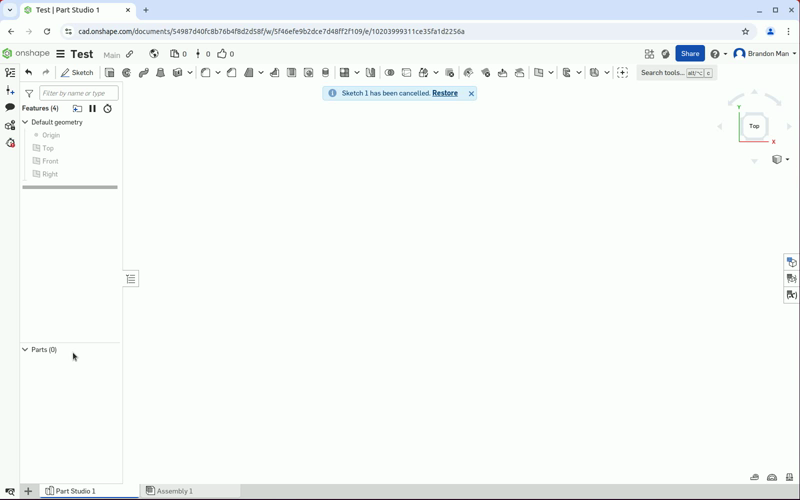
key(space)
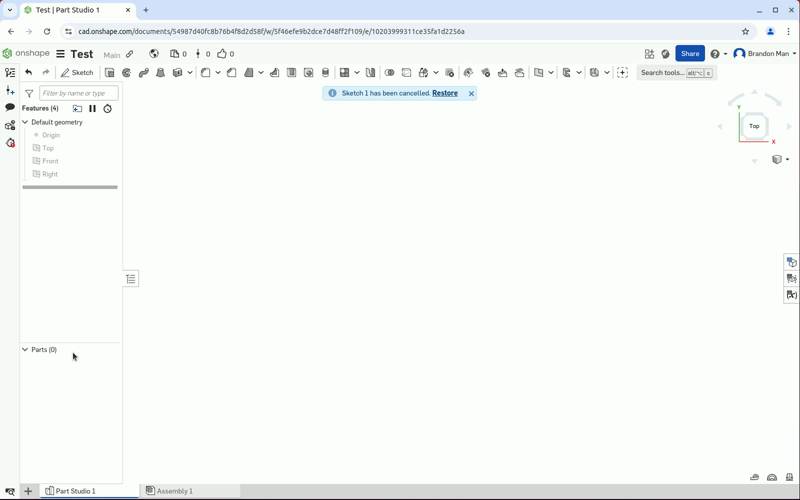
key_down(shift)
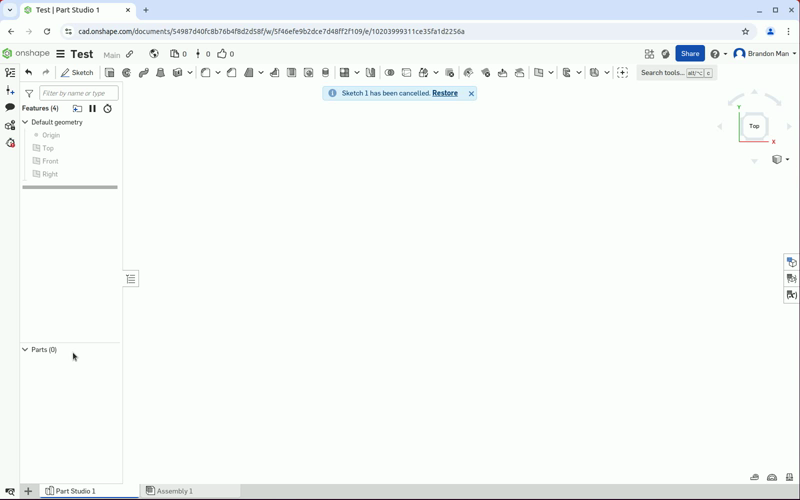
key(up)
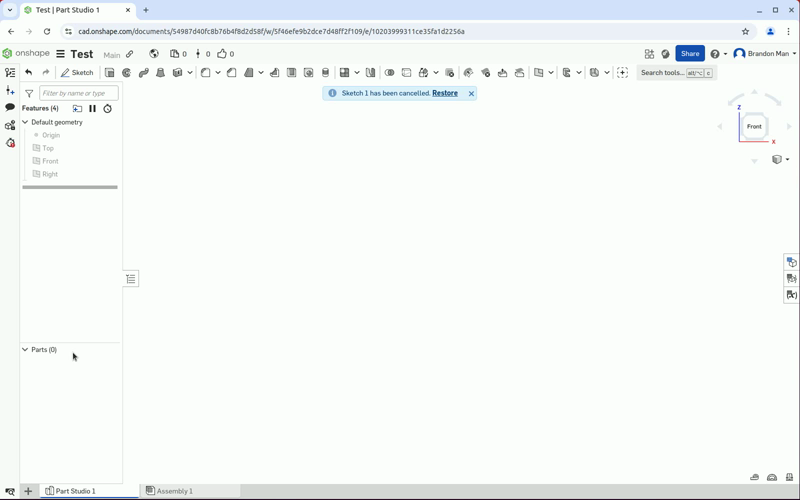
key_up(shift)
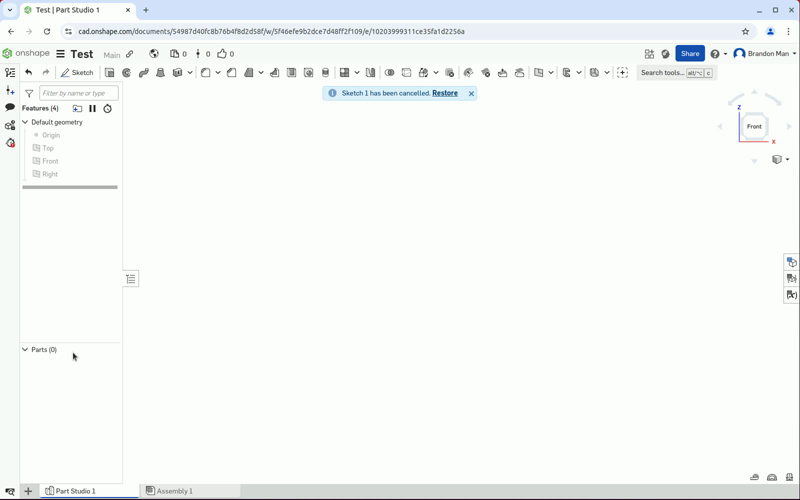
mouse_move(73, 352)
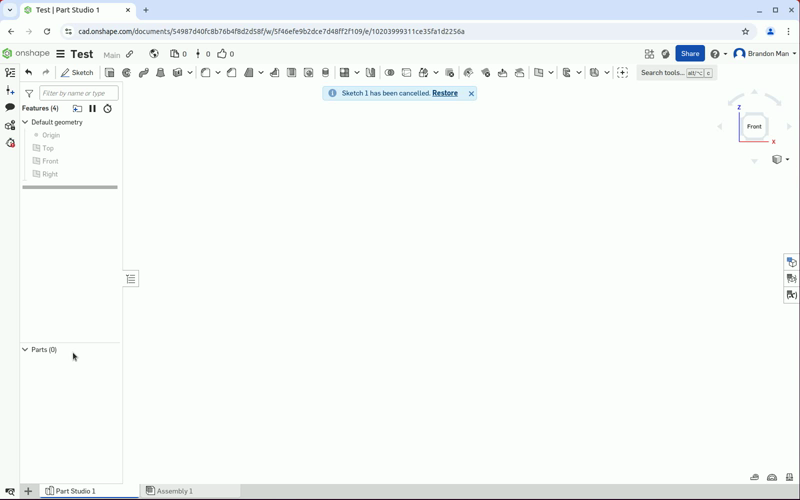
key(shift+y)
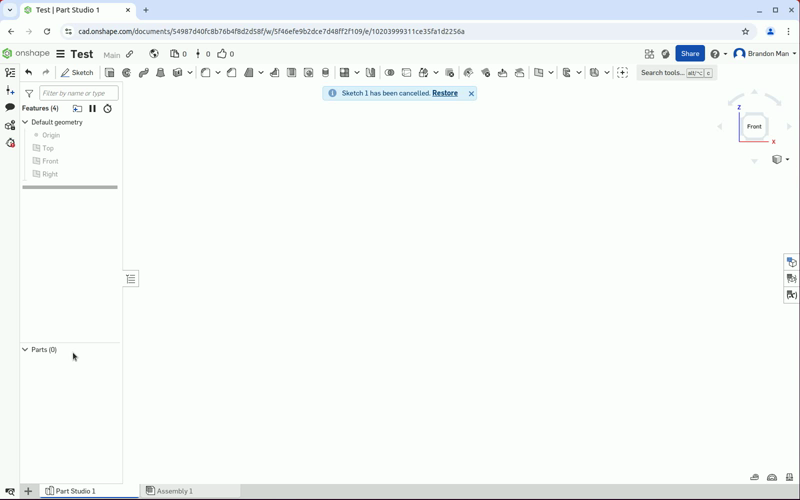
key(shift+s)
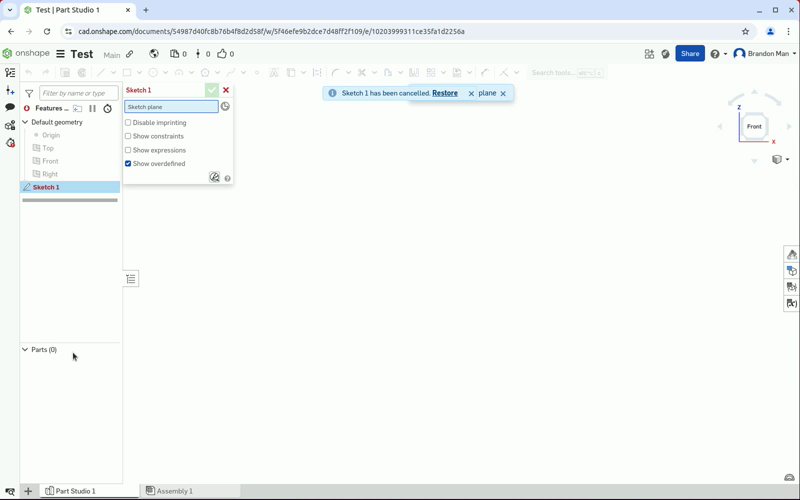
mouse_move(73, 163)
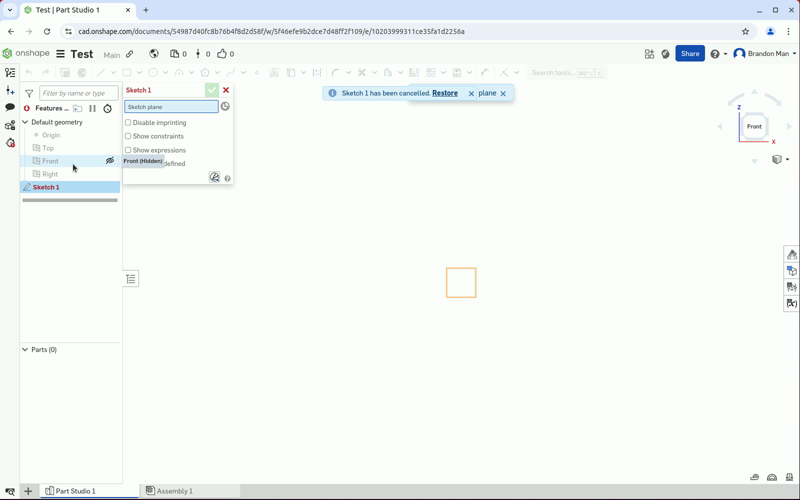
click(73, 163)
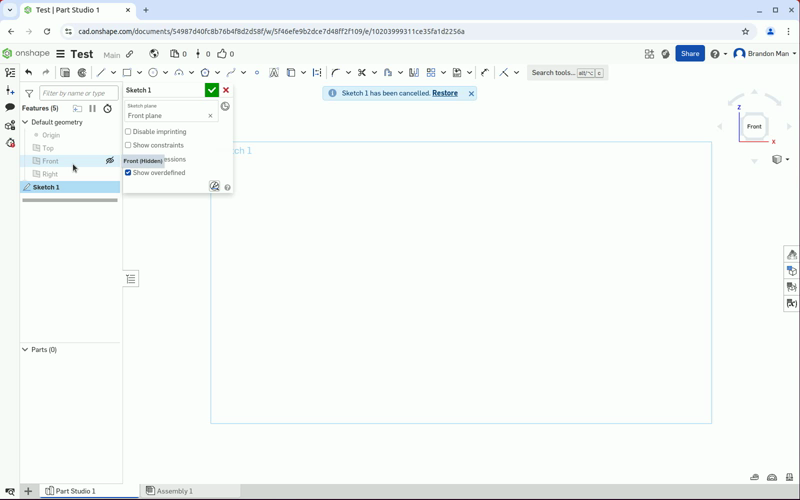
mouse_move(73, 352)
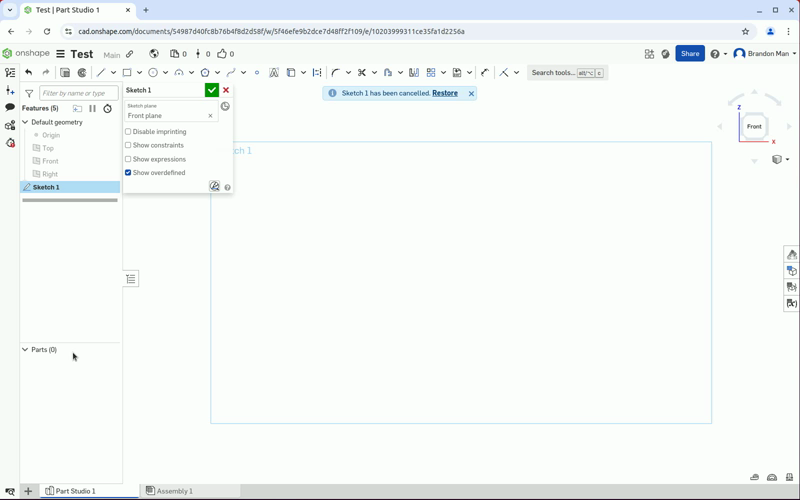
key(y)
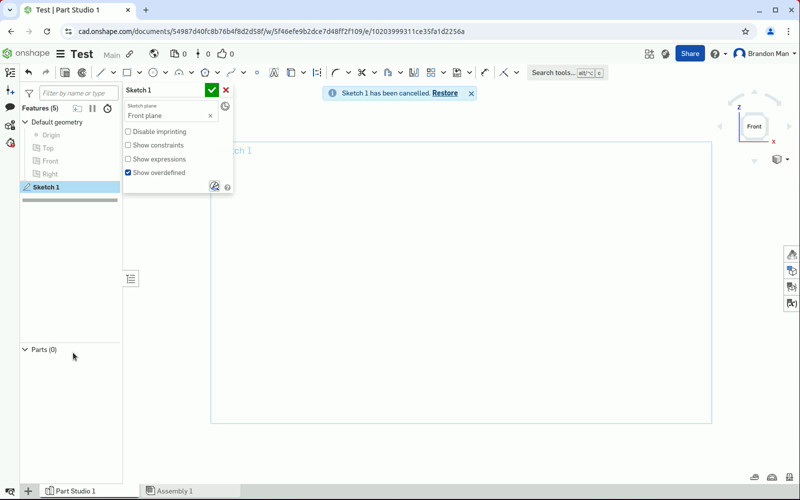
key(l)
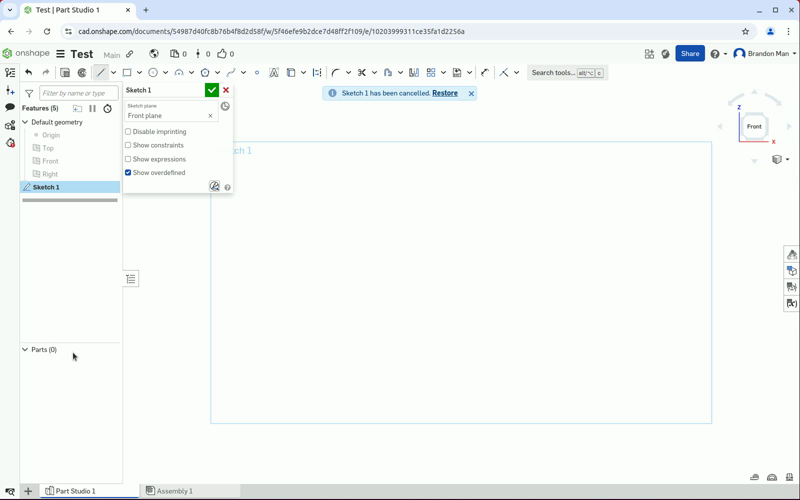
key_down(shift)
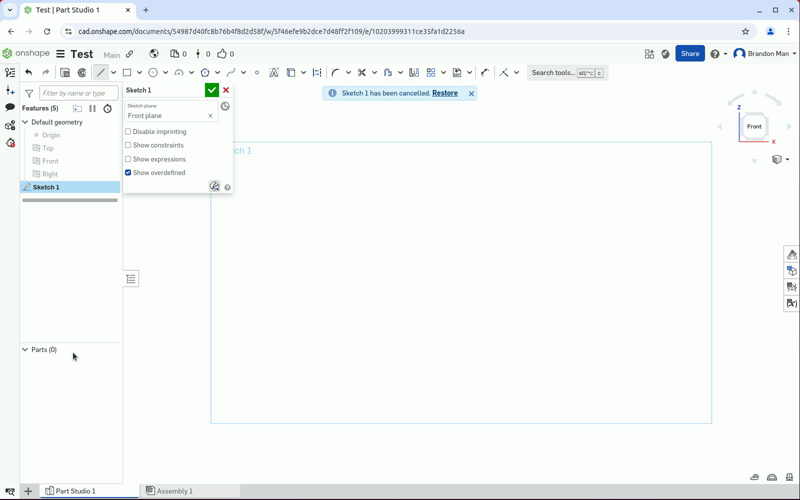
mouse_move(371, 282)
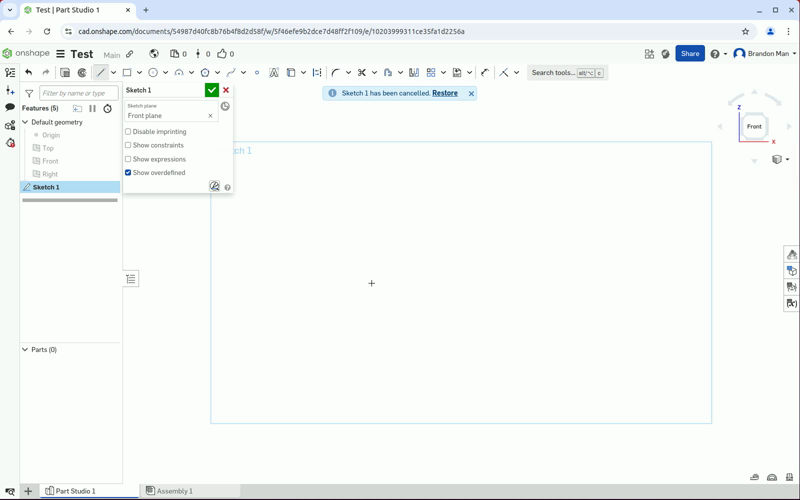
click(371, 282)
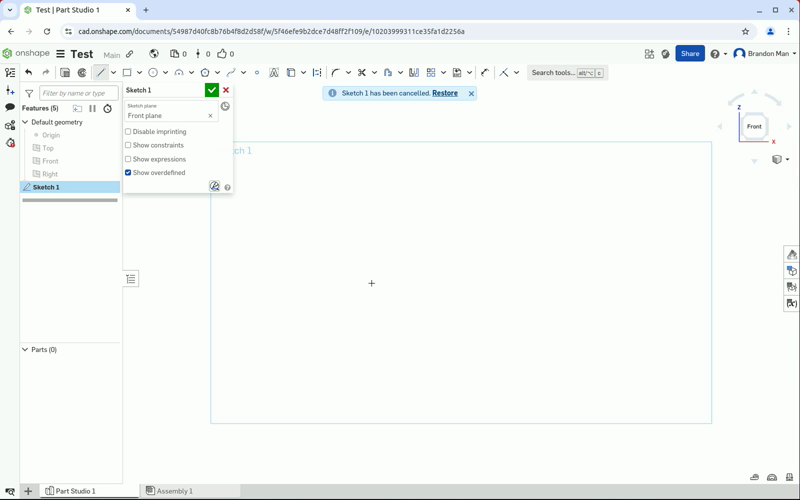
key_up(shift)
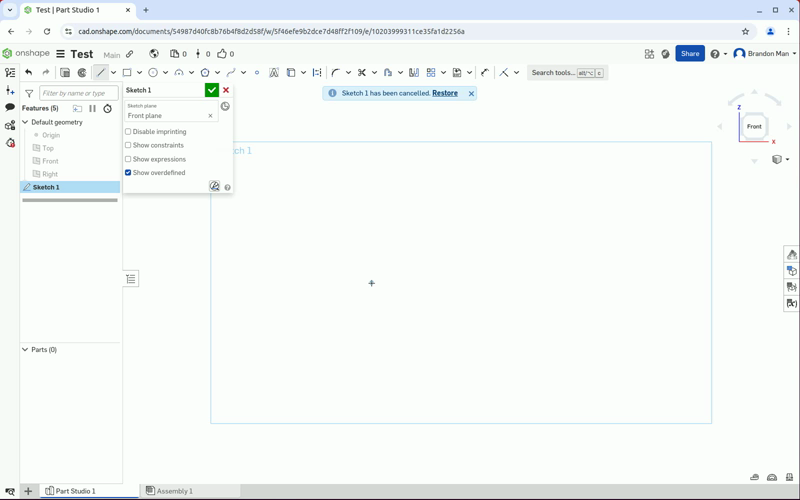
key_down(shift)
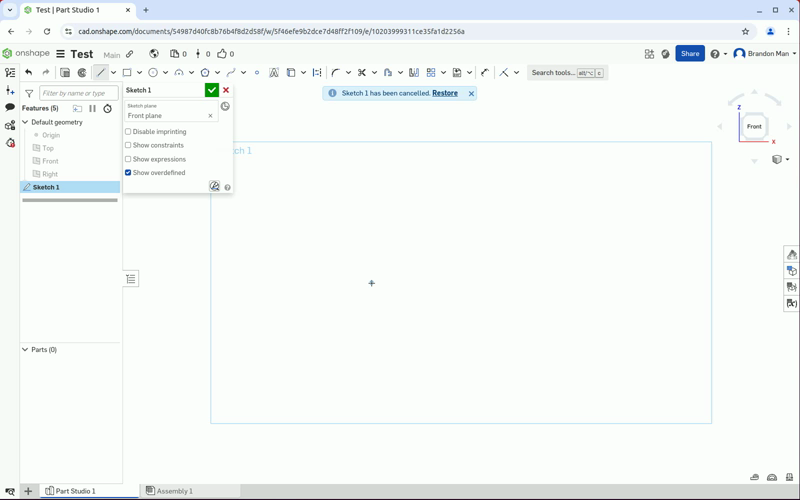
mouse_move(401, 282)
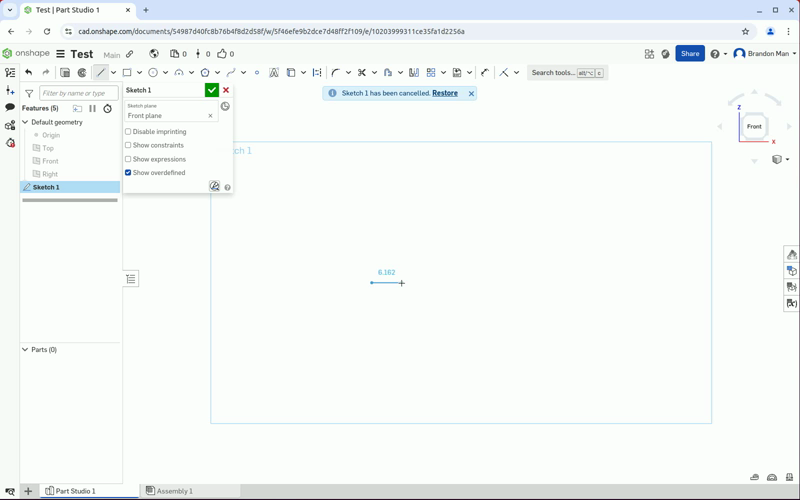
mouse_move(395, 282)
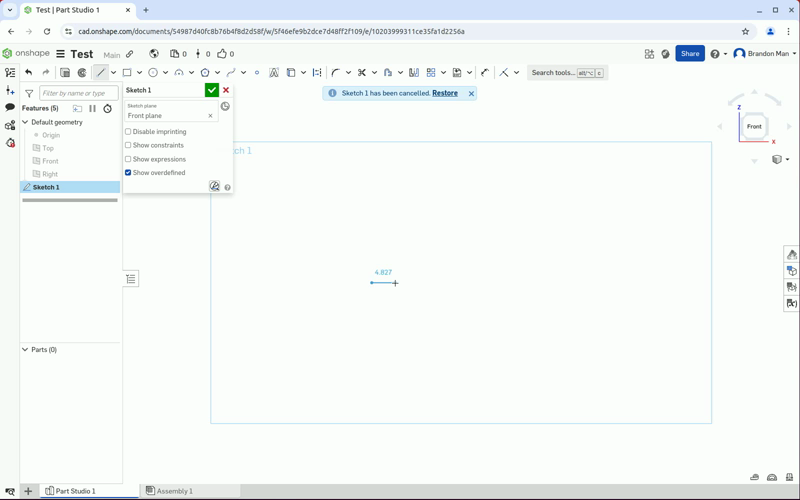
click(395, 282)
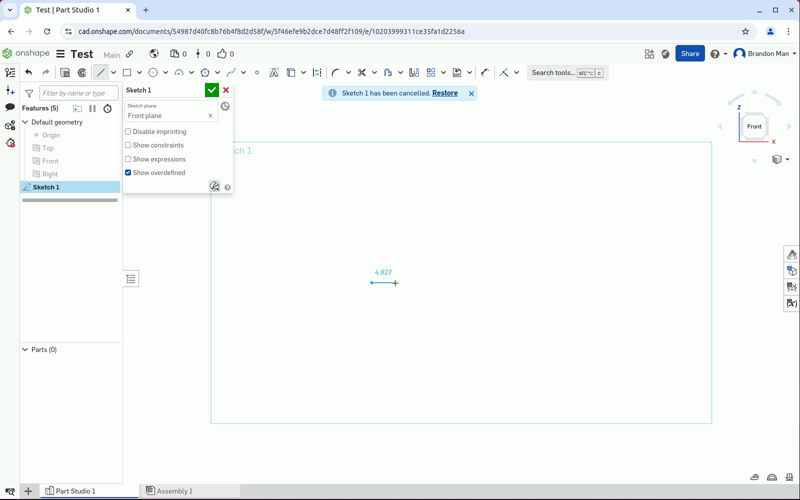
key_up(shift)
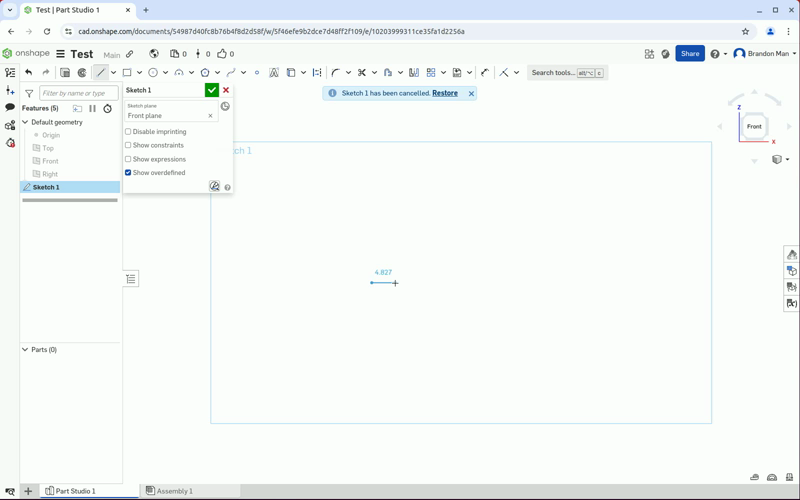
key_down(shift)
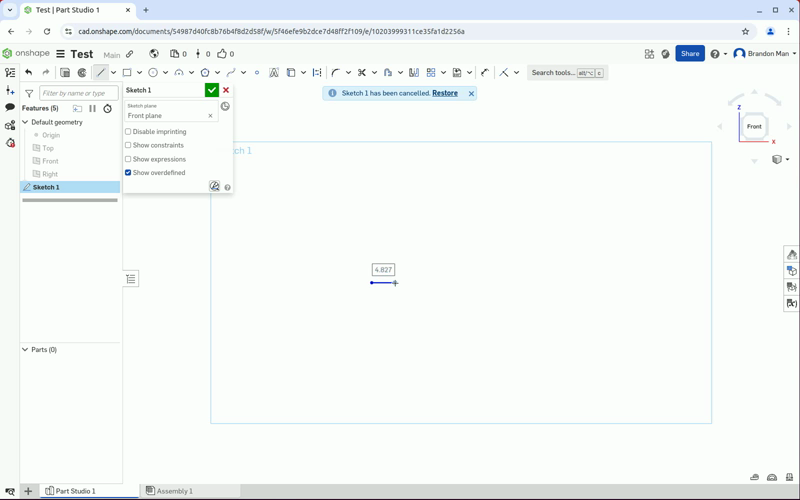
mouse_move(395, 214)
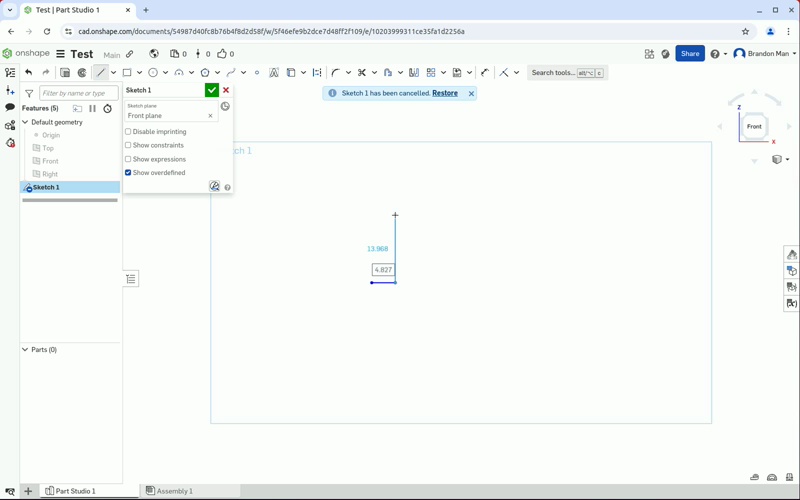
click(395, 214)
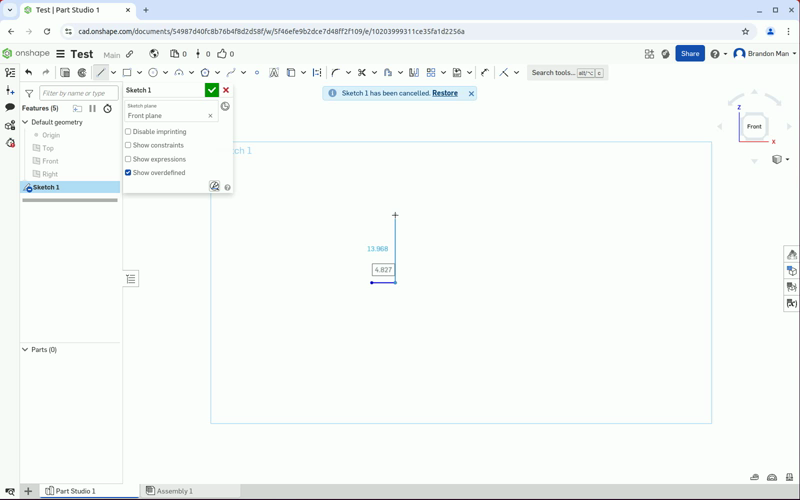
key_up(shift)
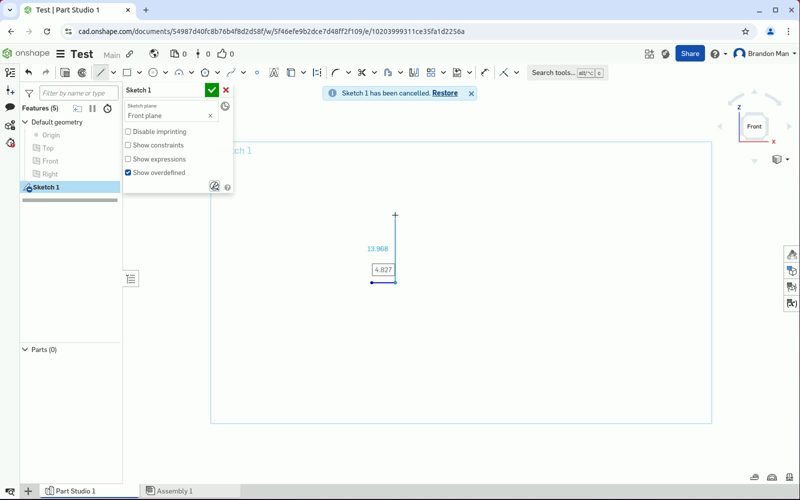
key(esc)
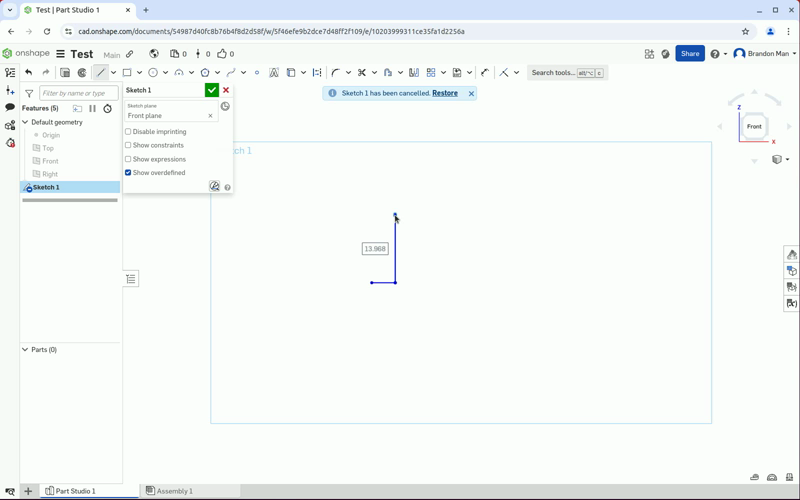
key(a)
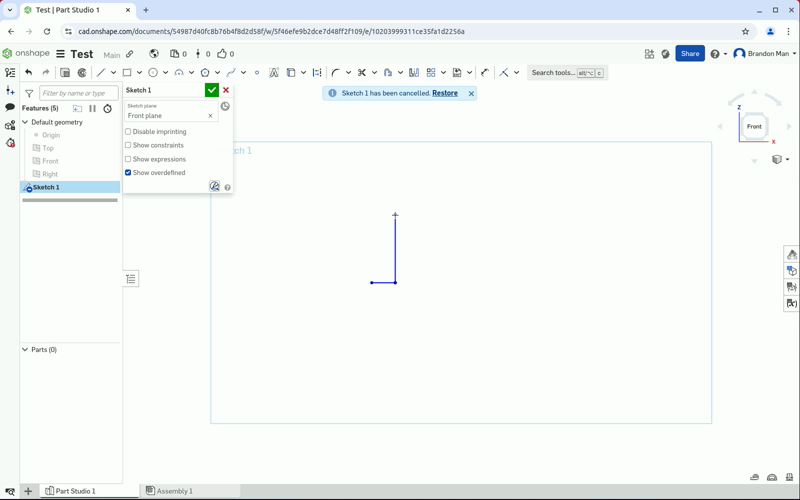
mouse_move(395, 214)
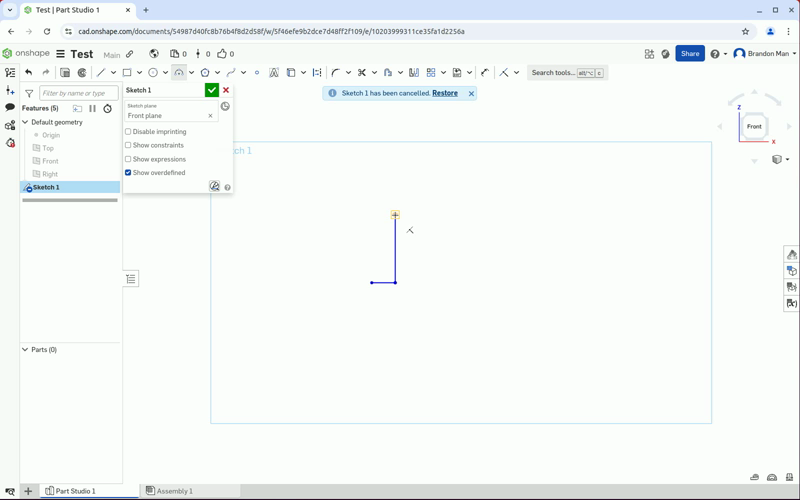
click(395, 214)
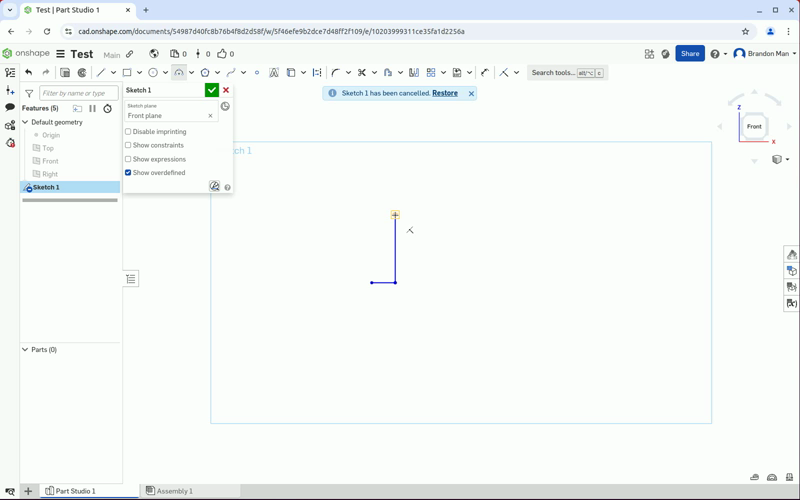
key_down(shift)
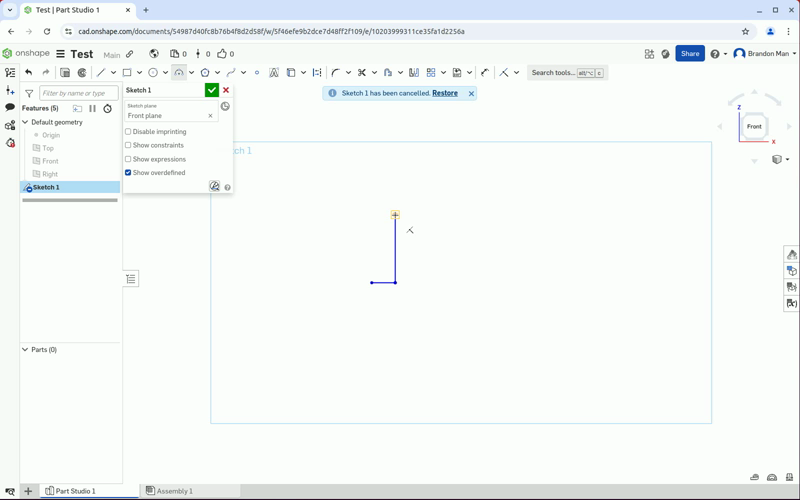
mouse_move(371, 214)
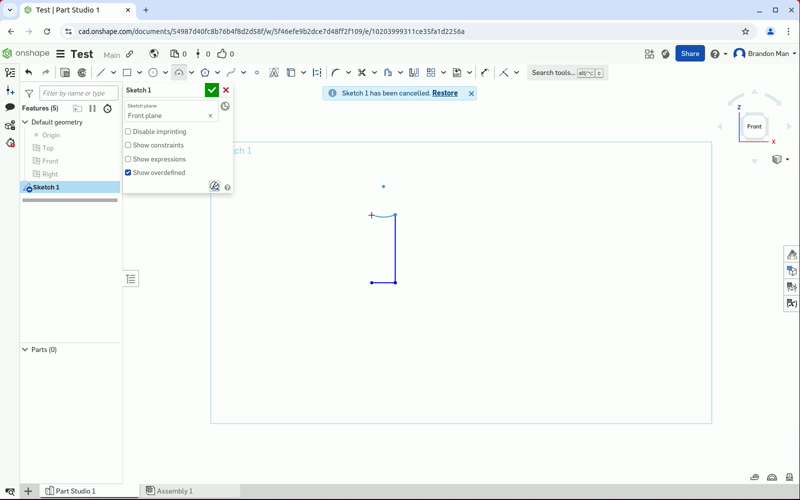
click(371, 214)
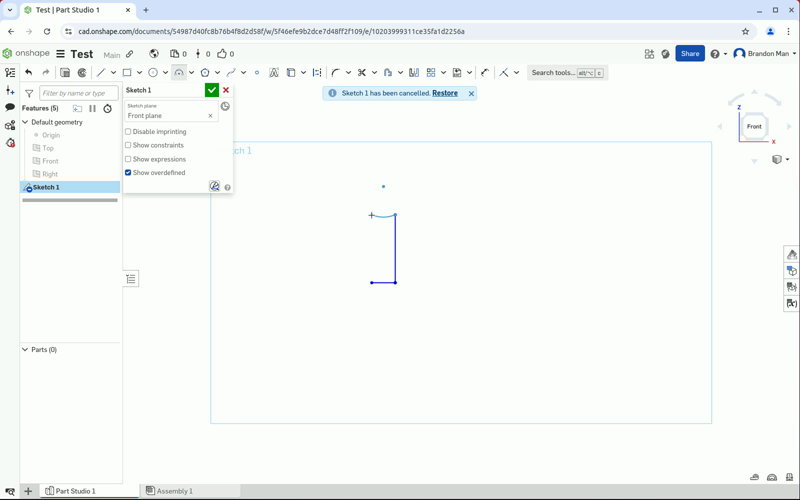
mouse_move(383, 207)
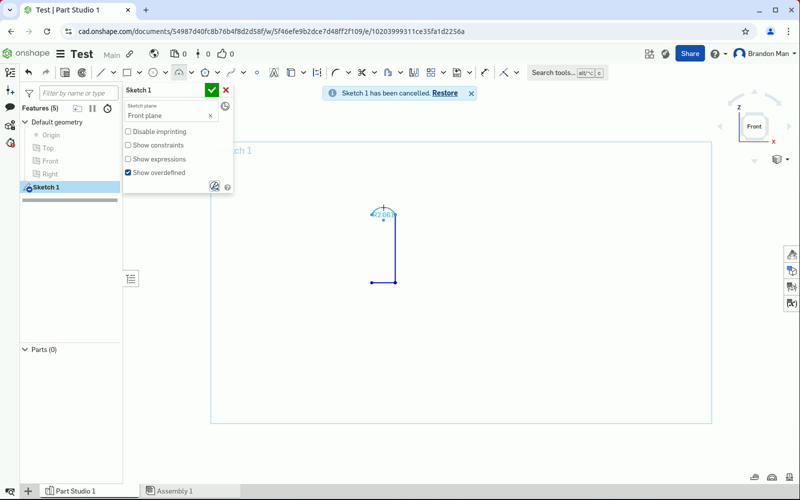
click(383, 207)
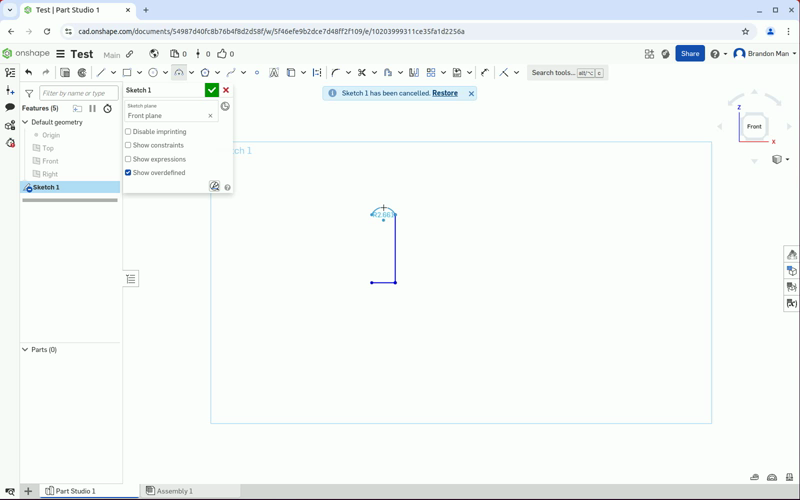
key_up(shift)
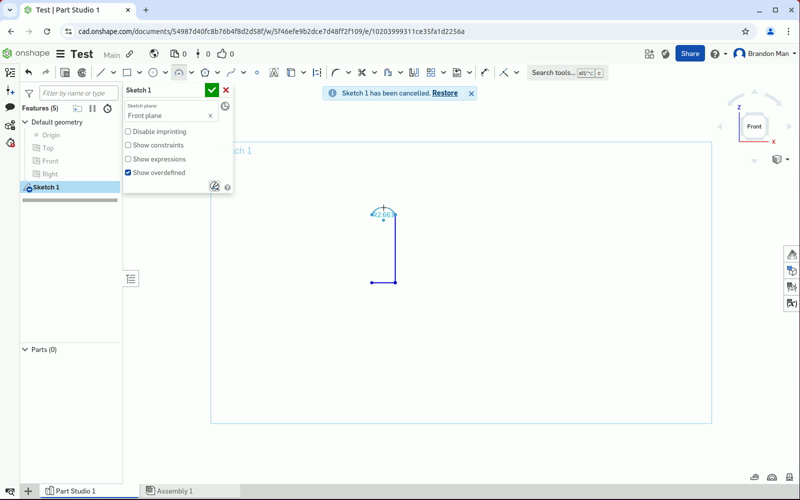
key(esc)
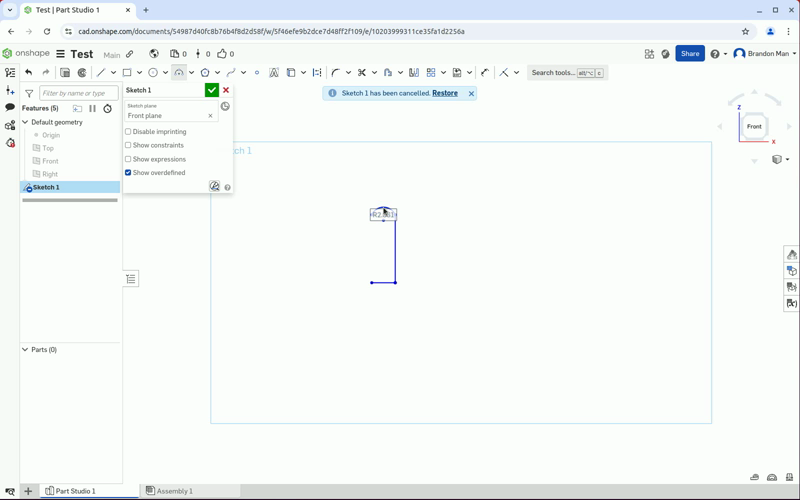
key(l)
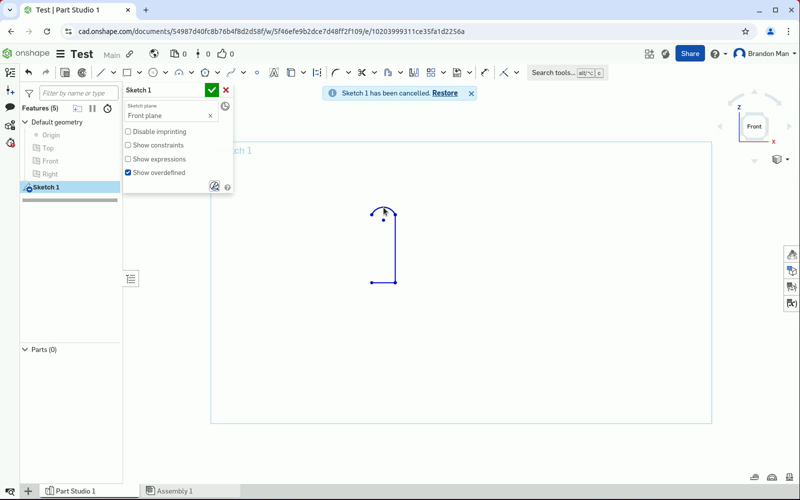
mouse_move(371, 214)
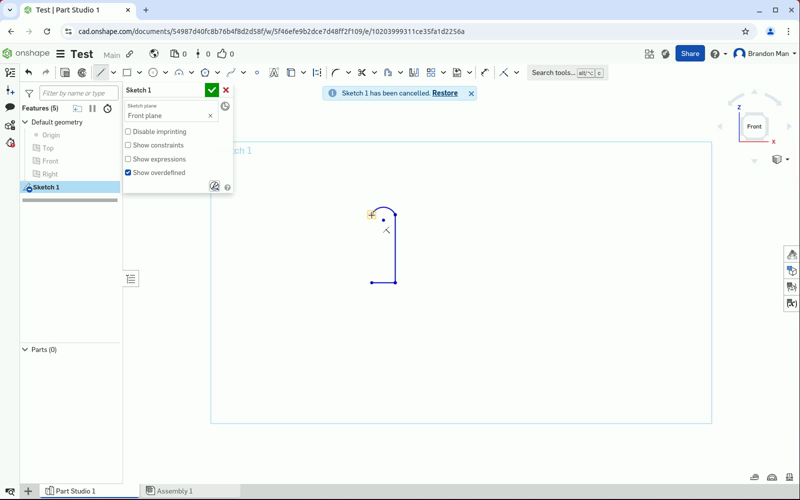
click(371, 214)
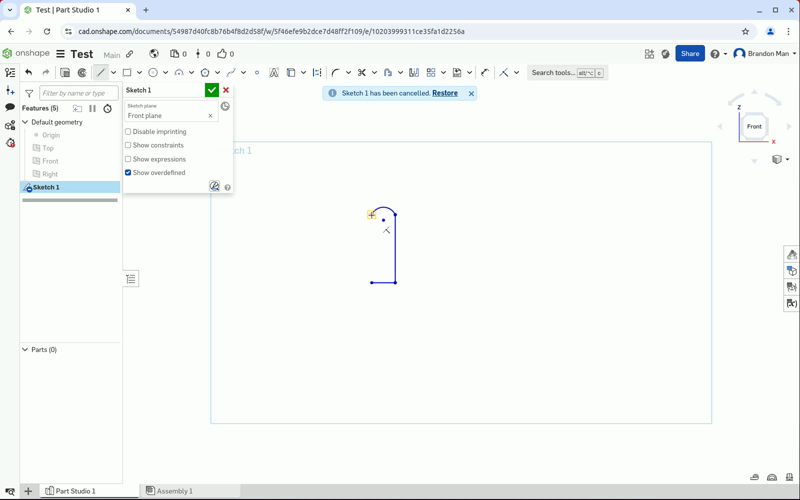
key_down(shift)
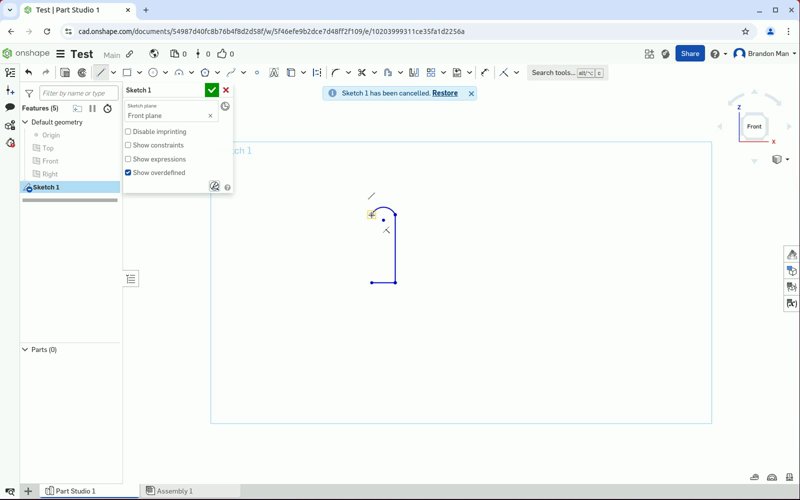
mouse_move(371, 282)
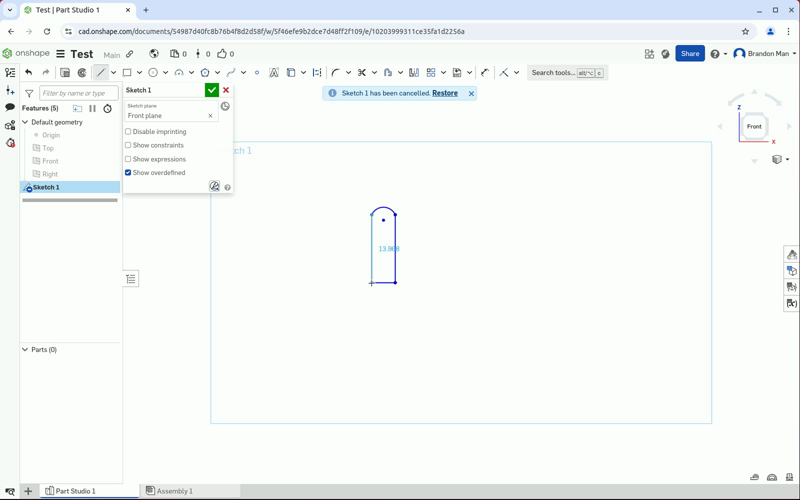
key_up(shift)
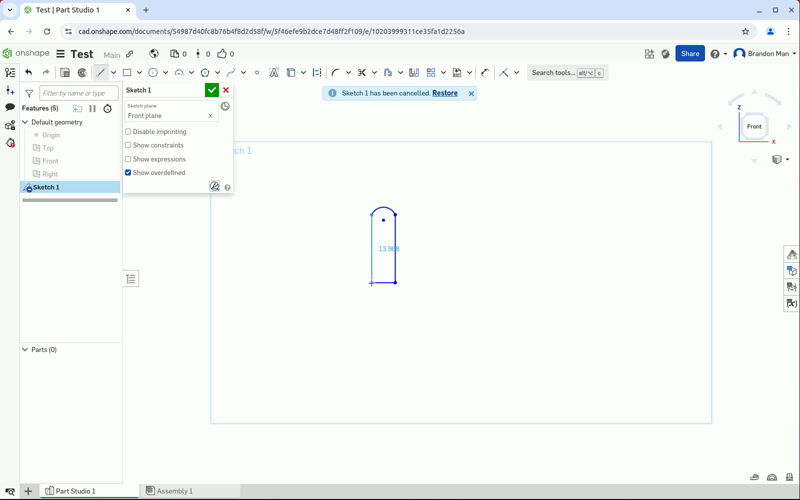
click(371, 282)
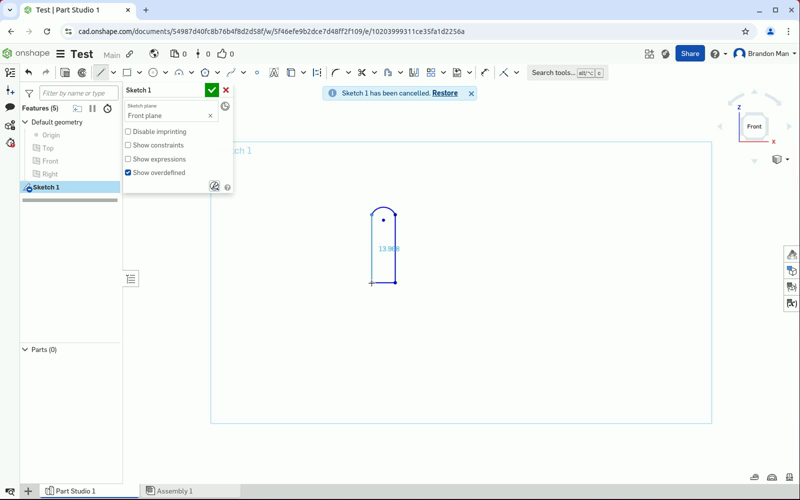
key(esc)
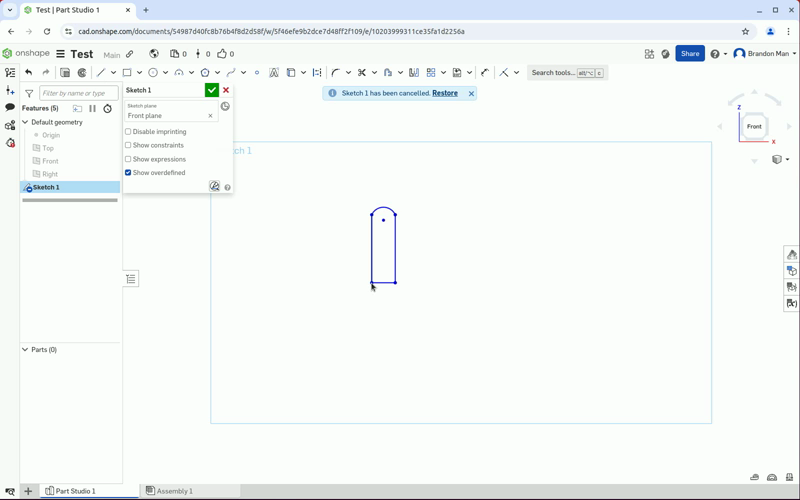
mouse_move(388, 267)
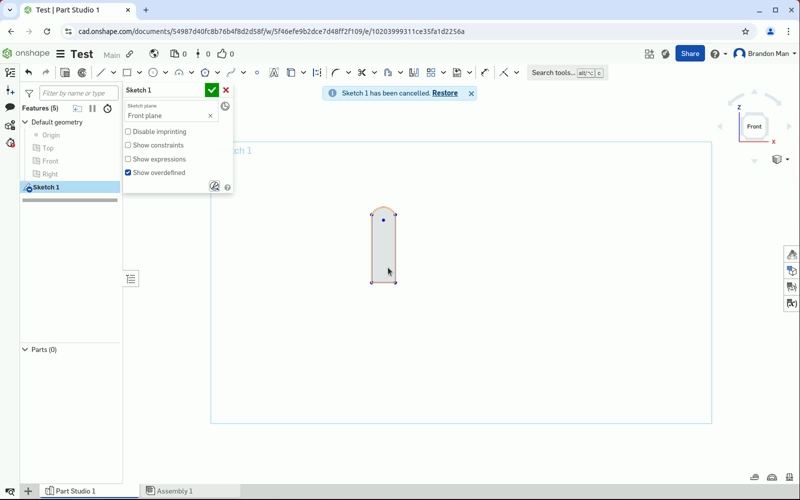
scroll(6)
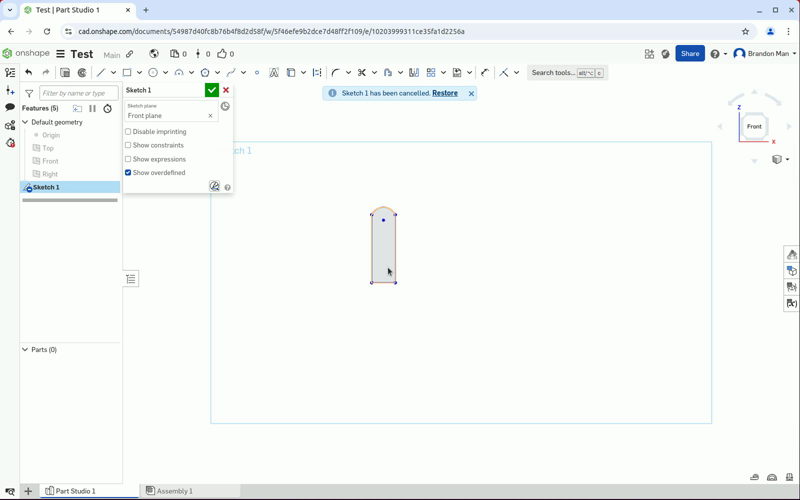
scroll(6)
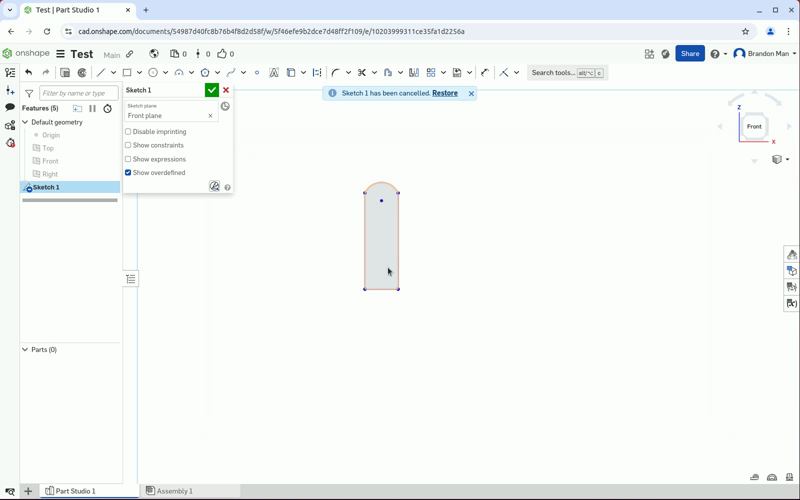
scroll(6)
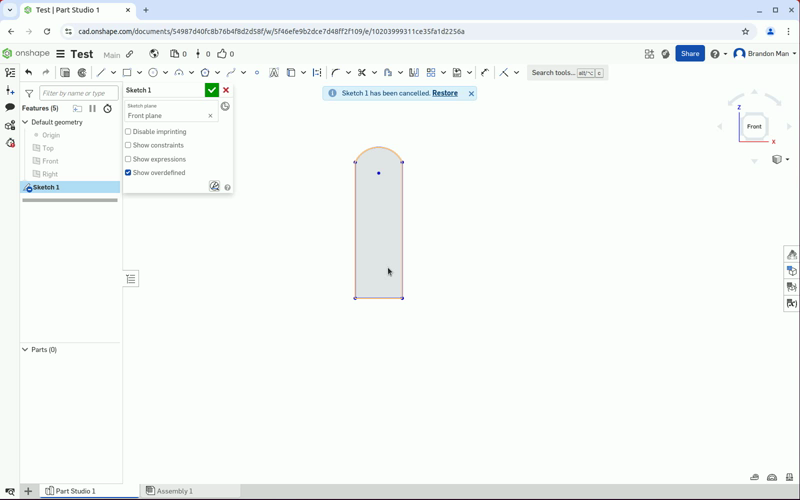
scroll(6)
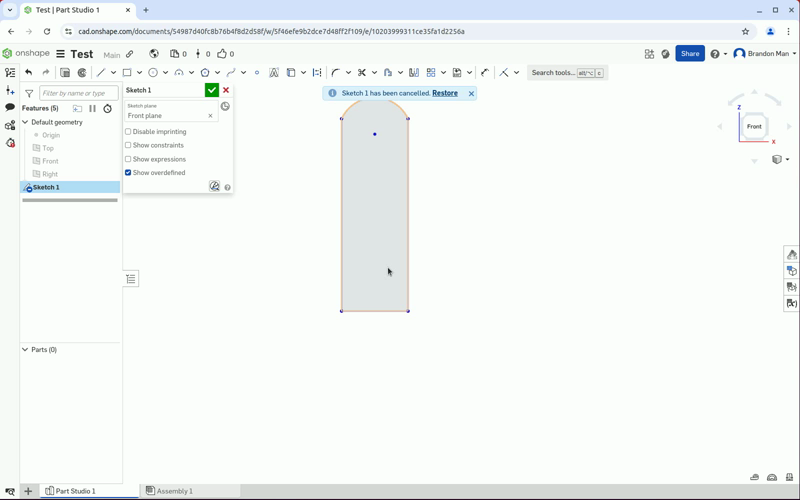
scroll(6)
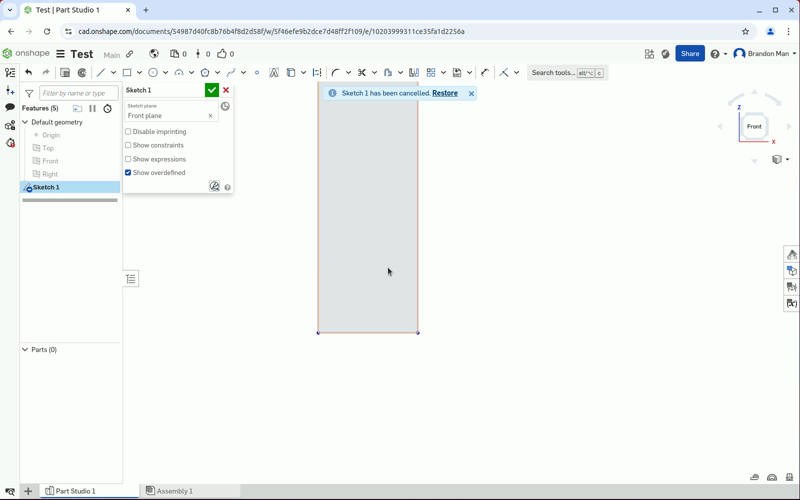
scroll(6)
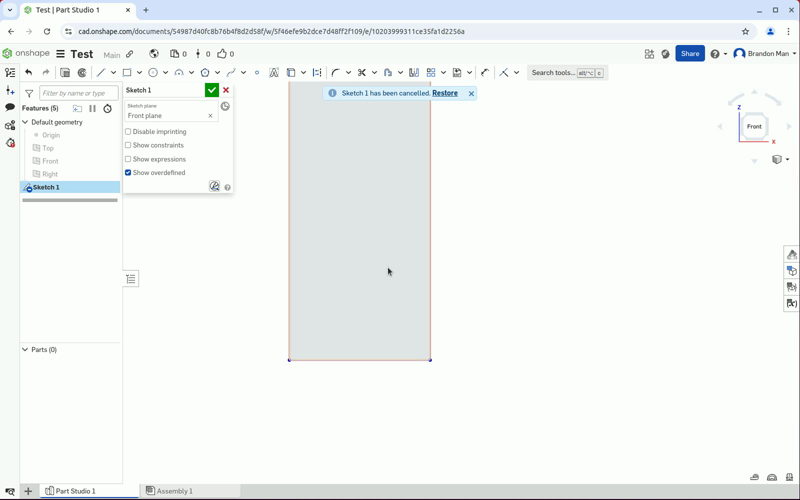
scroll(6)
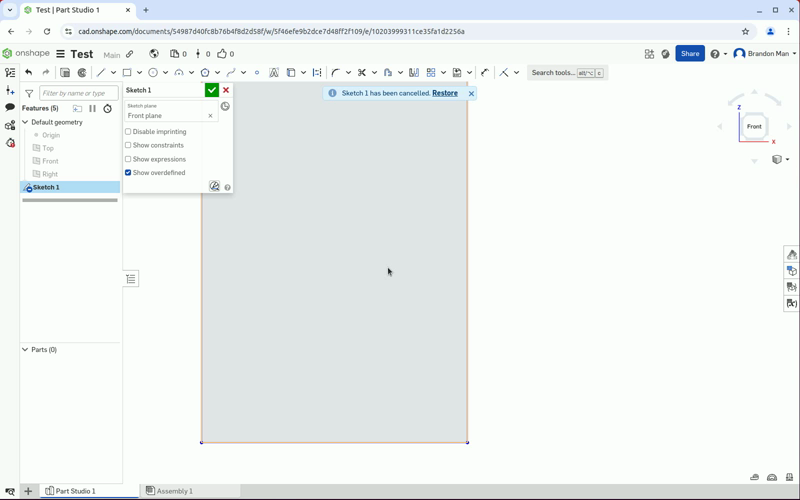
click(388, 267)
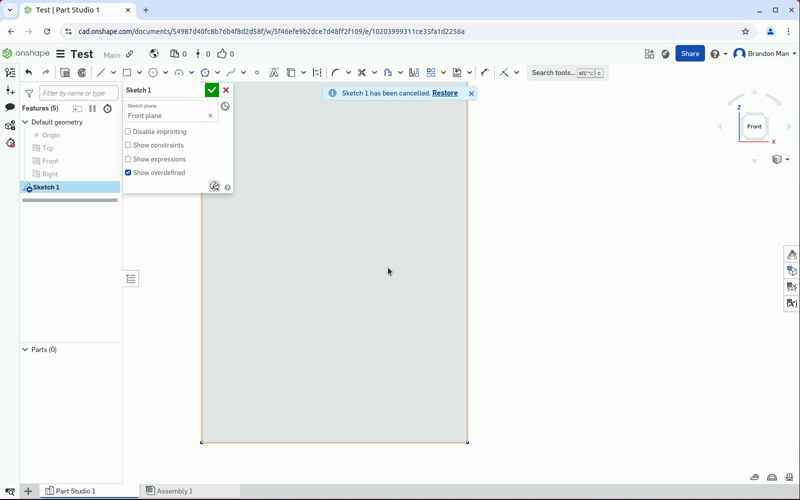
scroll(-6)
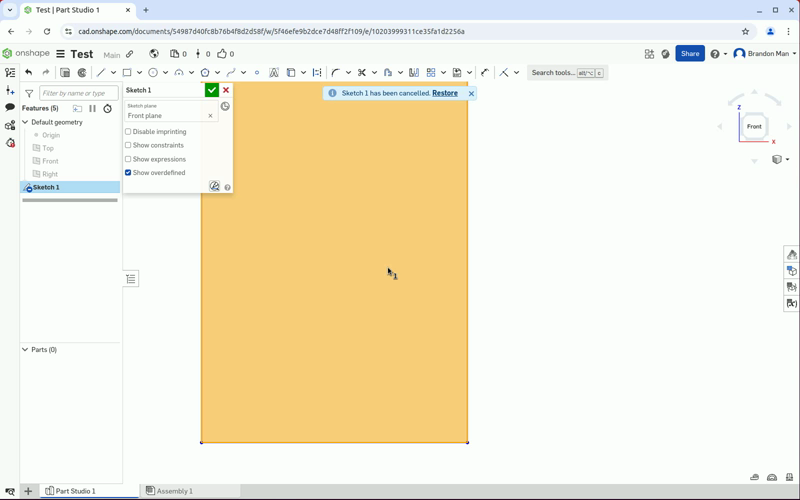
scroll(-6)
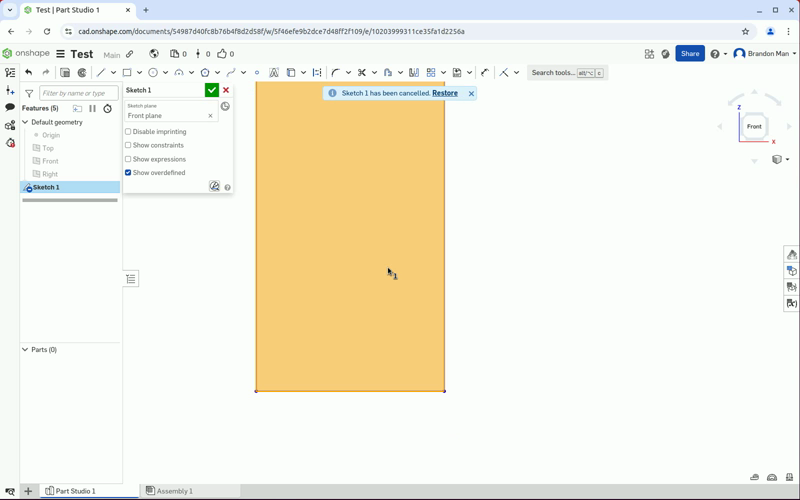
scroll(-6)
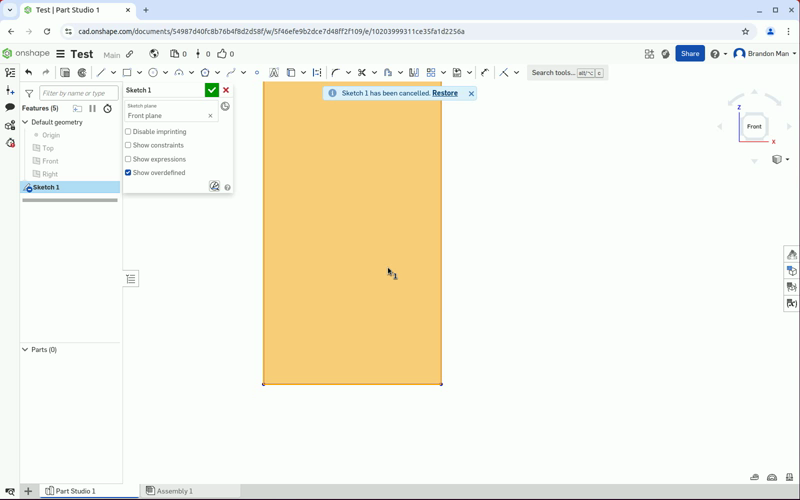
scroll(-6)
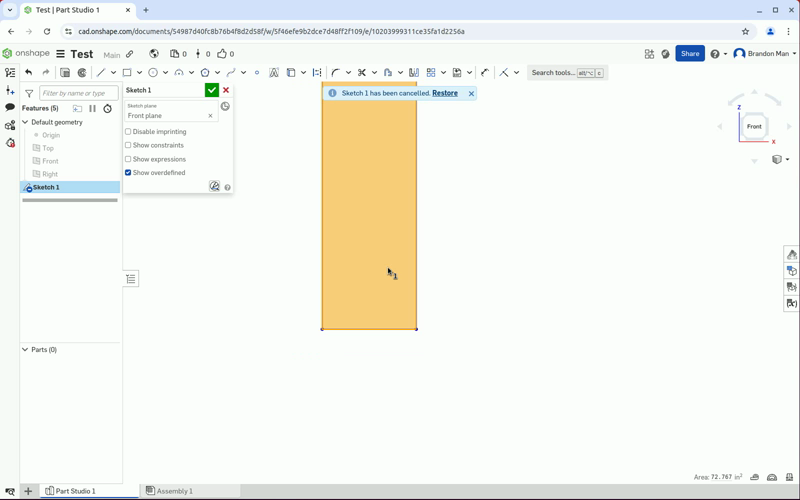
scroll(-6)
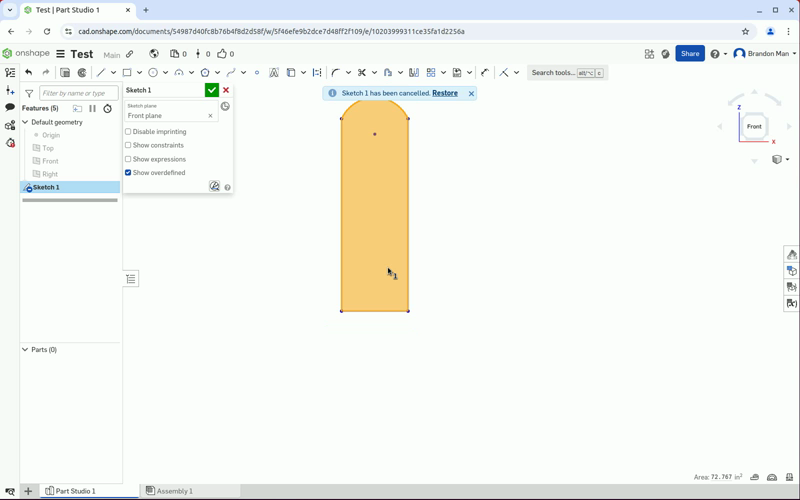
scroll(-6)
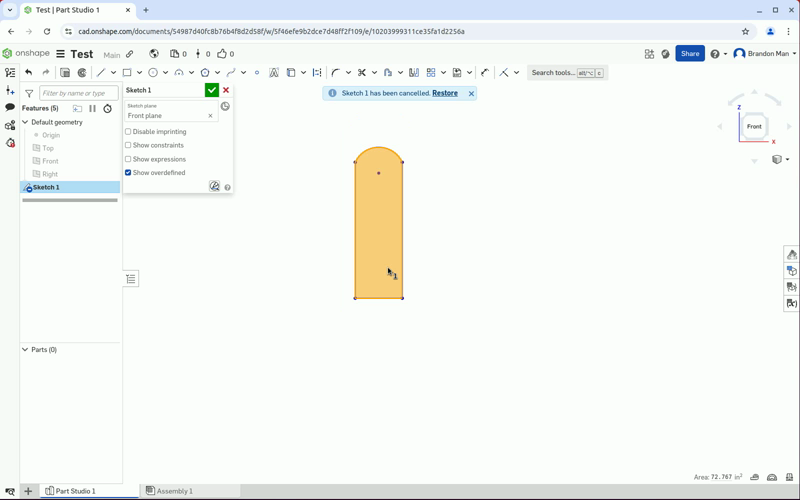
scroll(-6)
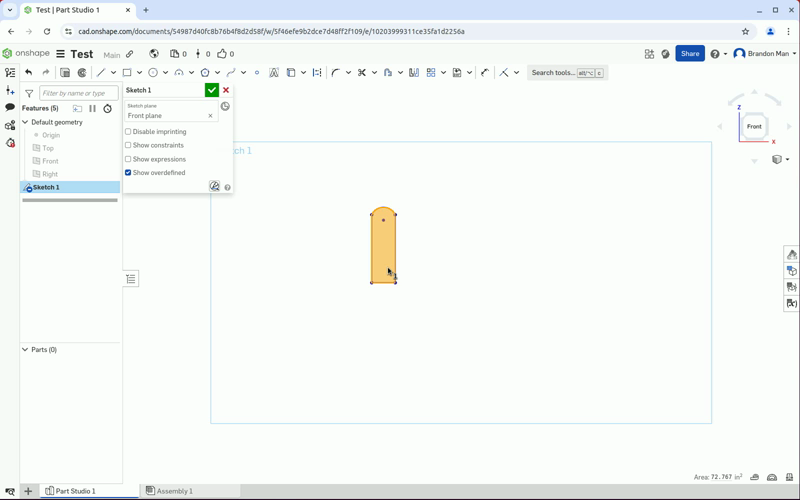
mouse_move(73, 352)
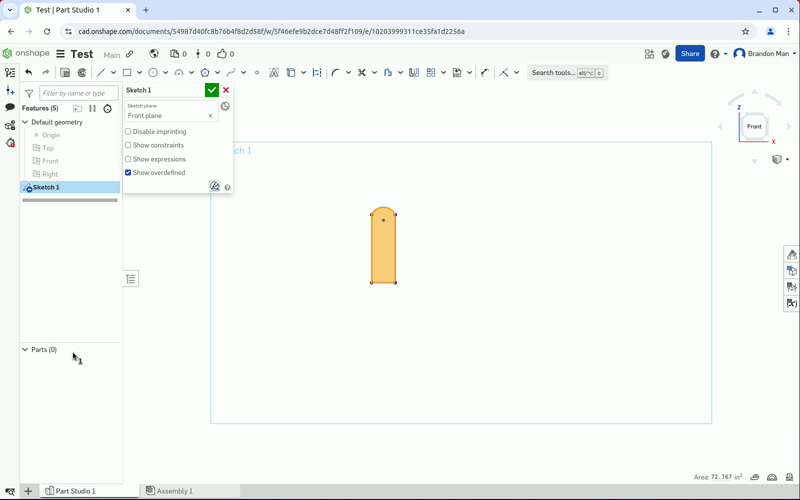
key(shift+y)
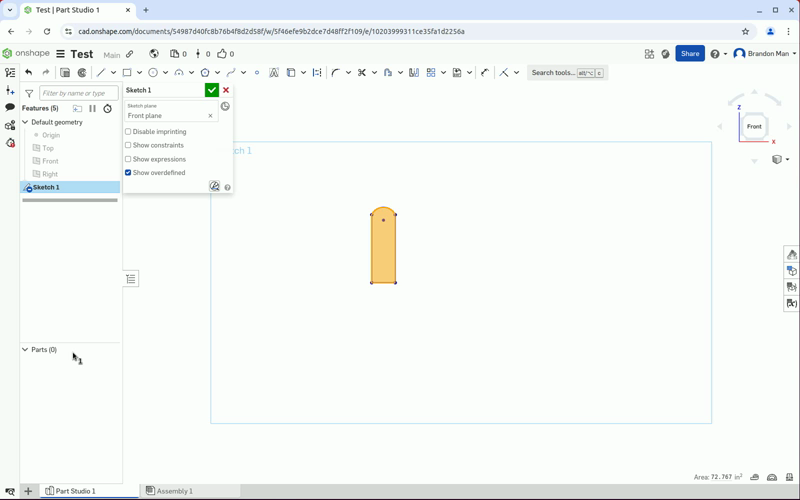
key(shift+e)
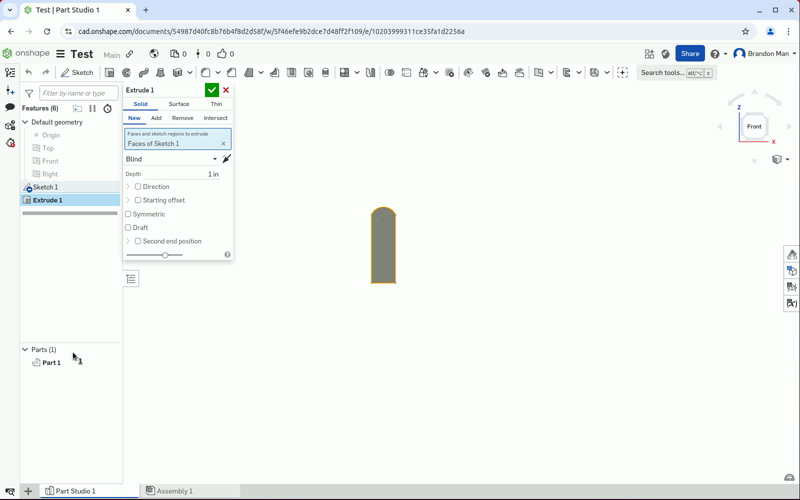
mouse_move(143, 106)
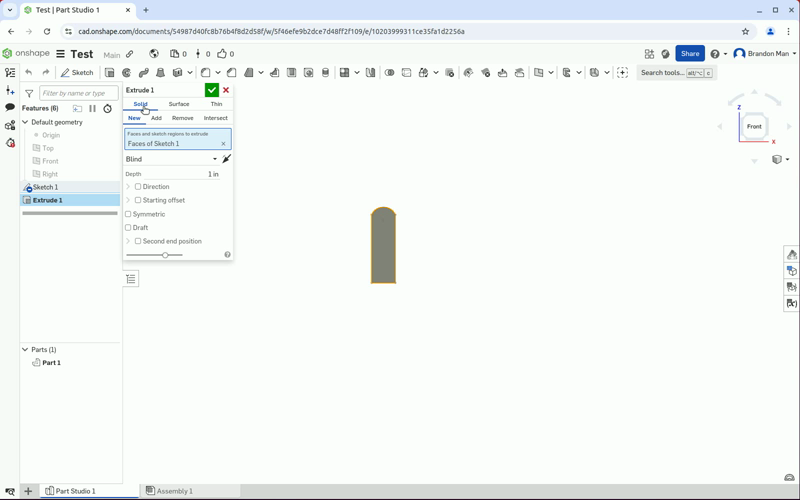
click(143, 106)
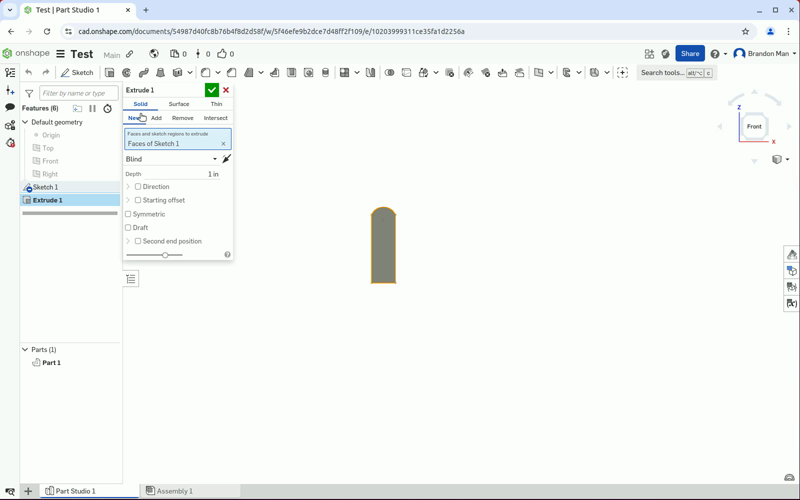
mouse_move(137, 120)
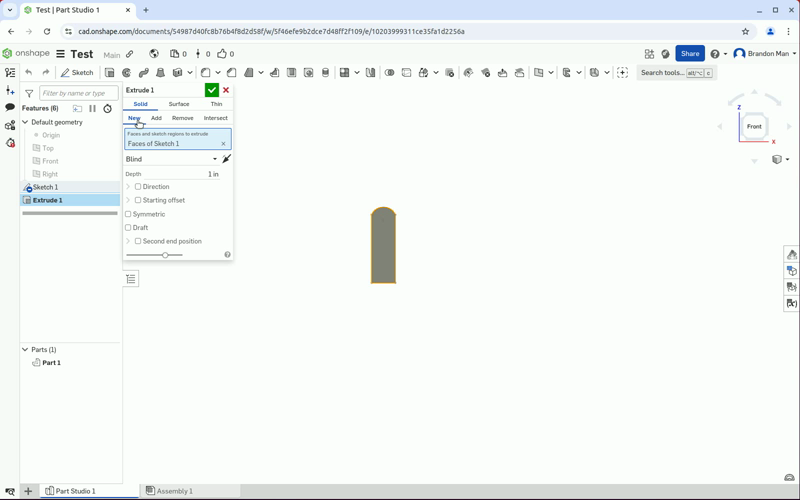
click(137, 120)
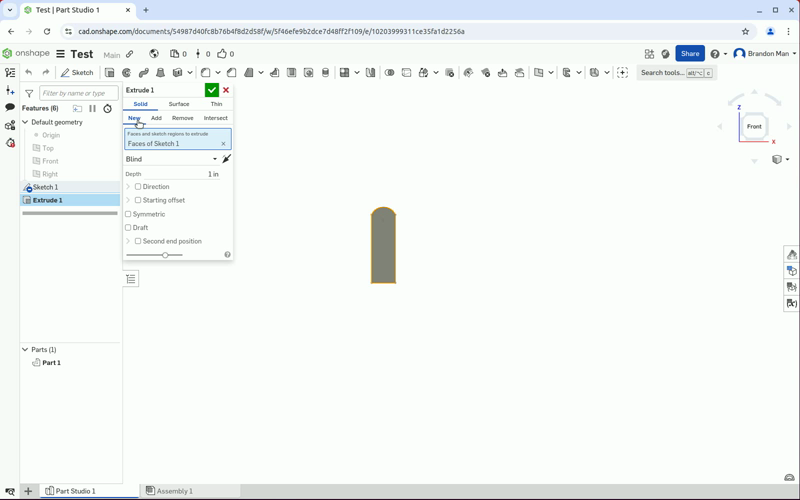
key(tab, 4)
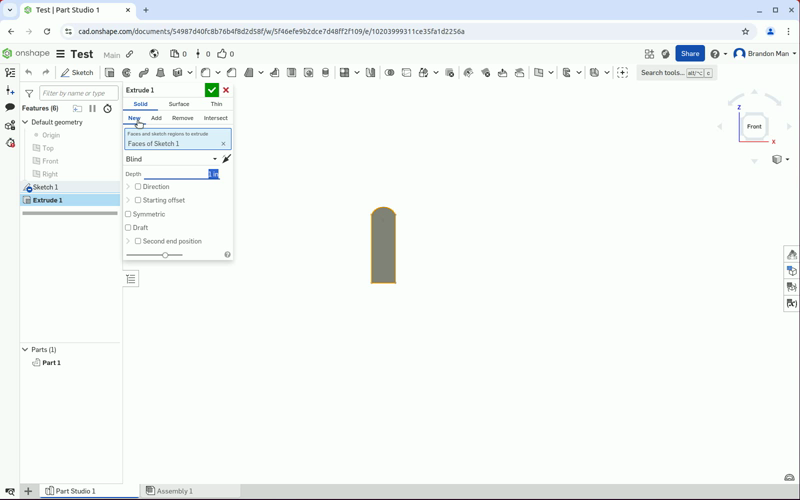
text(6.018)
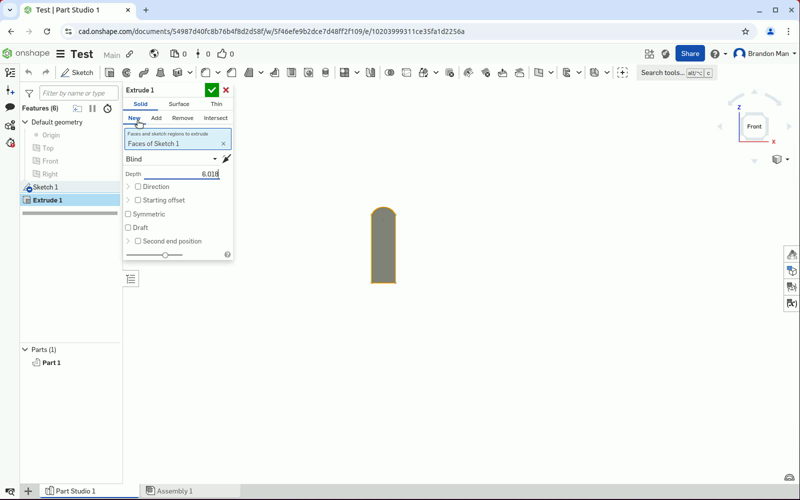
key(enter)
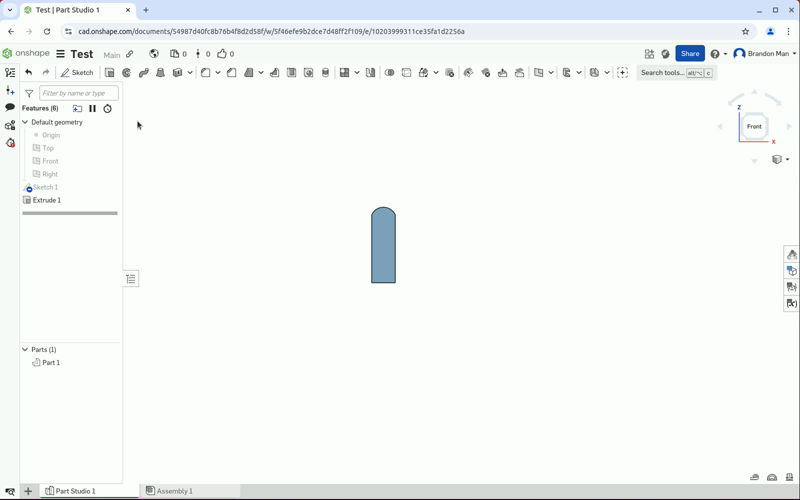
key(shift+h)
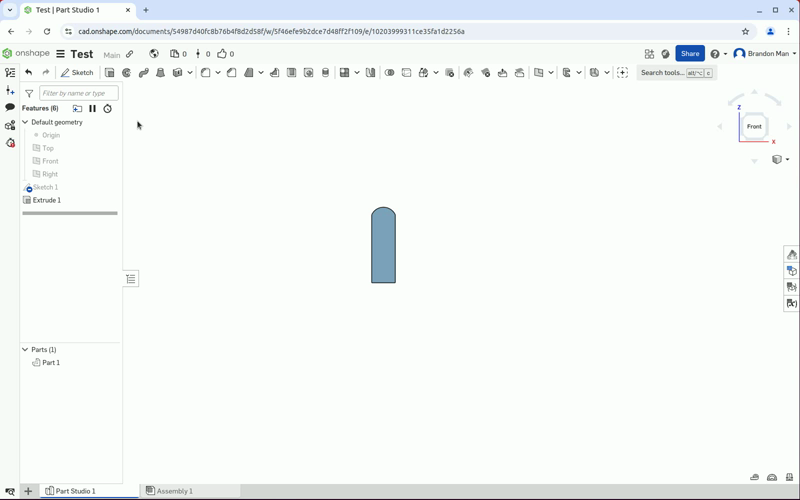
key(shift+h)
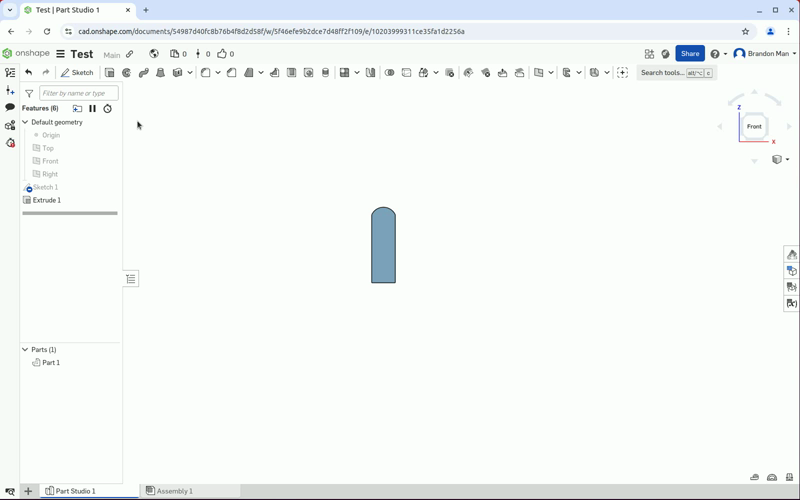
mouse_move(73, 189)
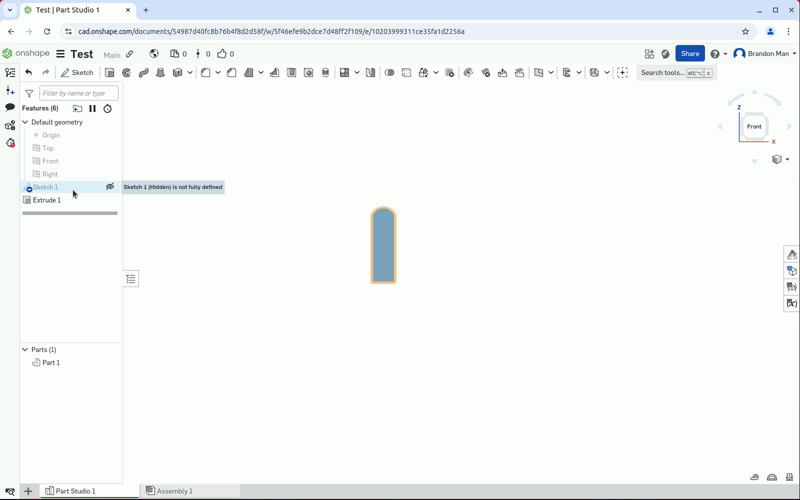
click(73, 189)
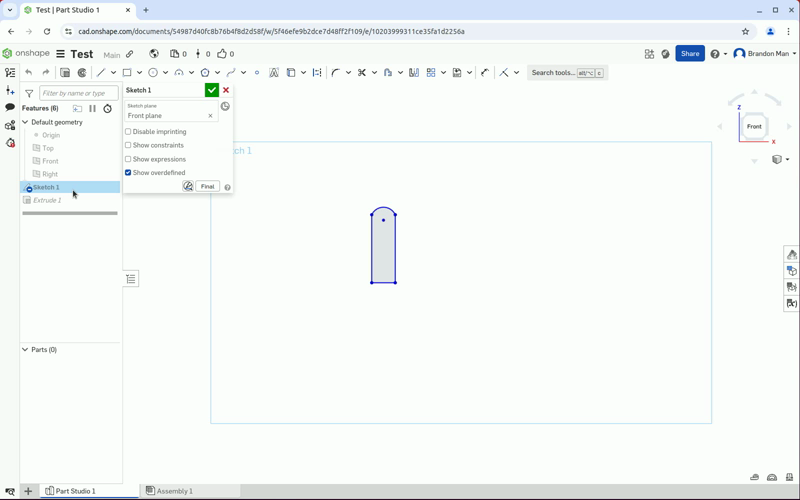
mouse_move(229, 92)
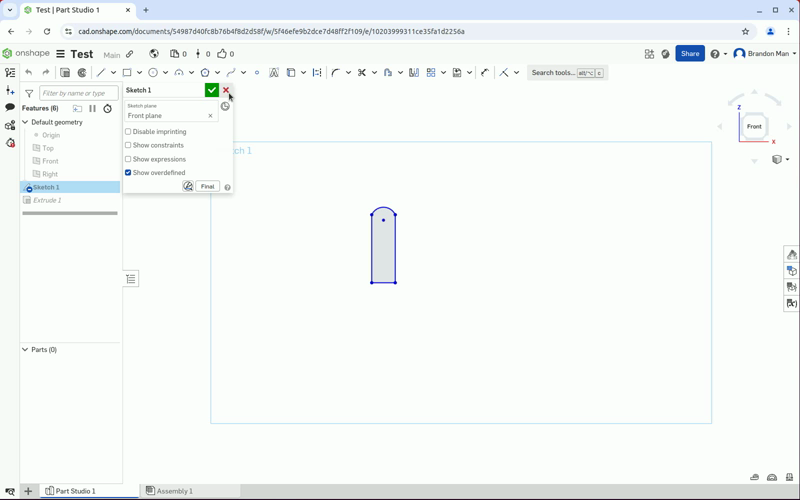
click(229, 92)
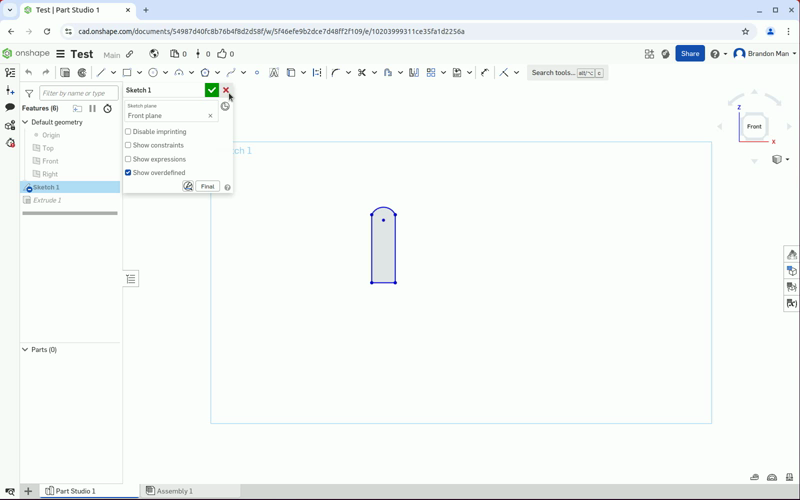
key(shift+s)
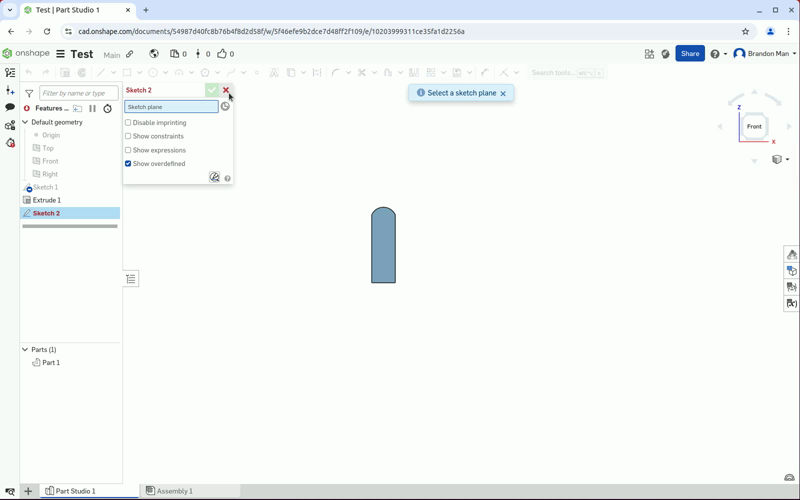
mouse_move(73, 163)
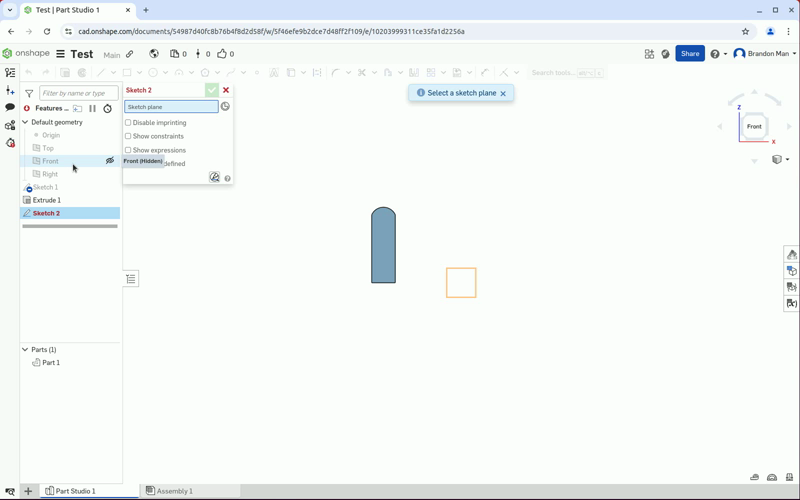
click(73, 163)
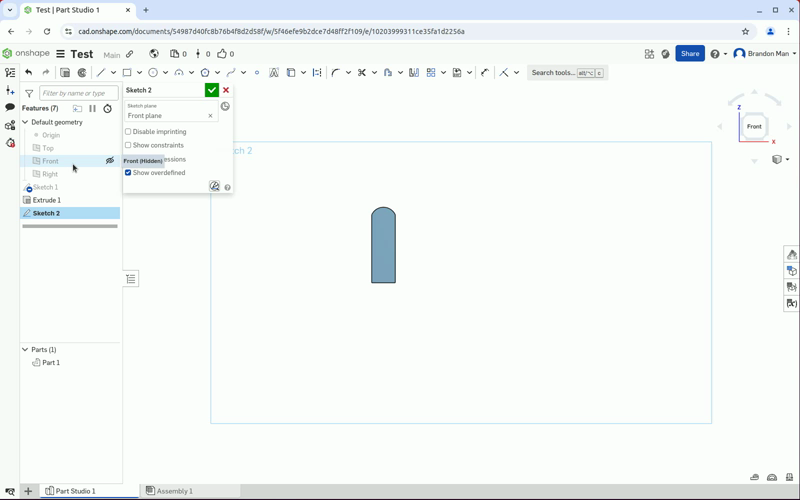
mouse_move(73, 352)
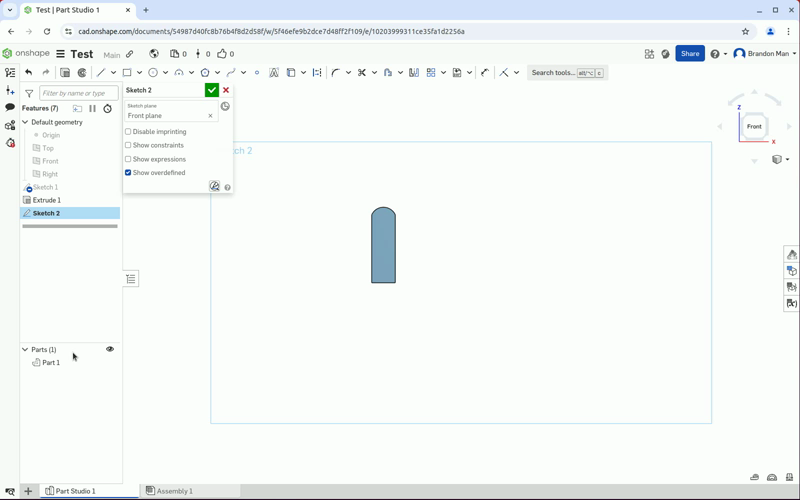
key(y)
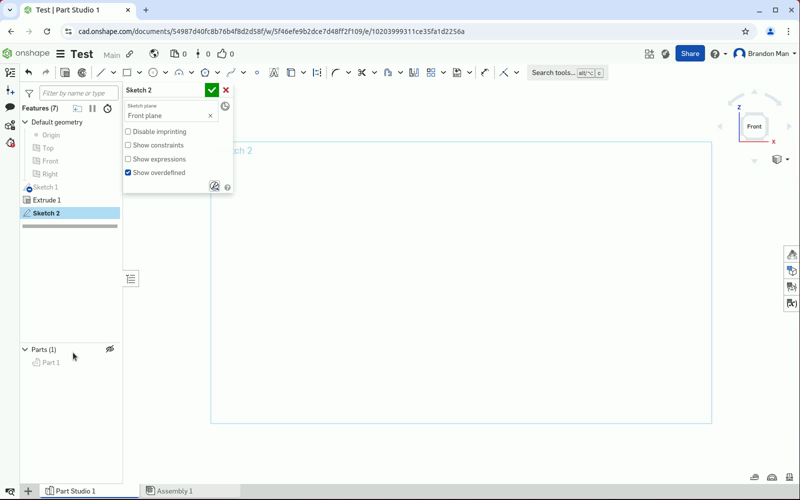
key(l)
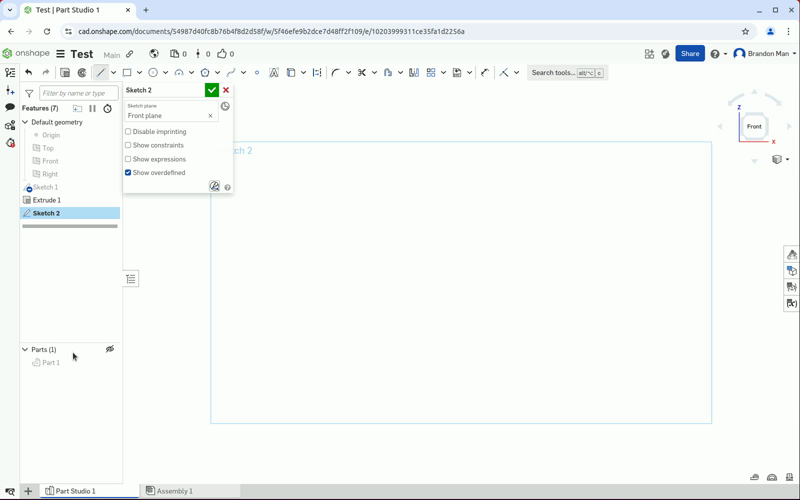
key_down(shift)
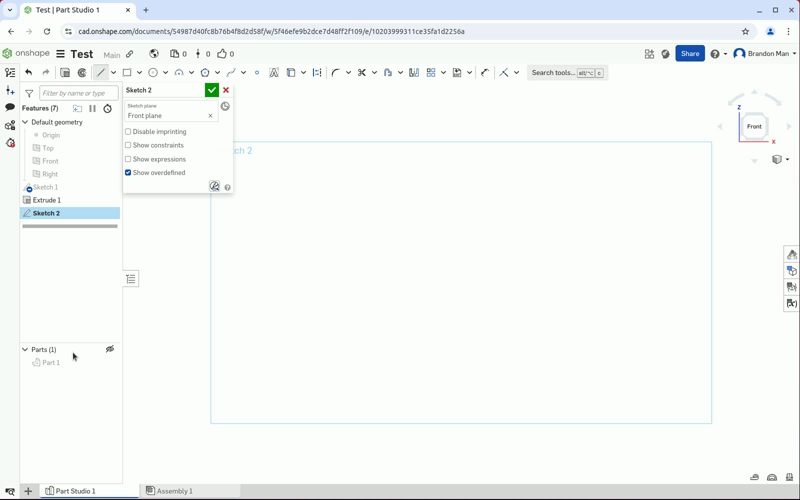
mouse_move(460, 282)
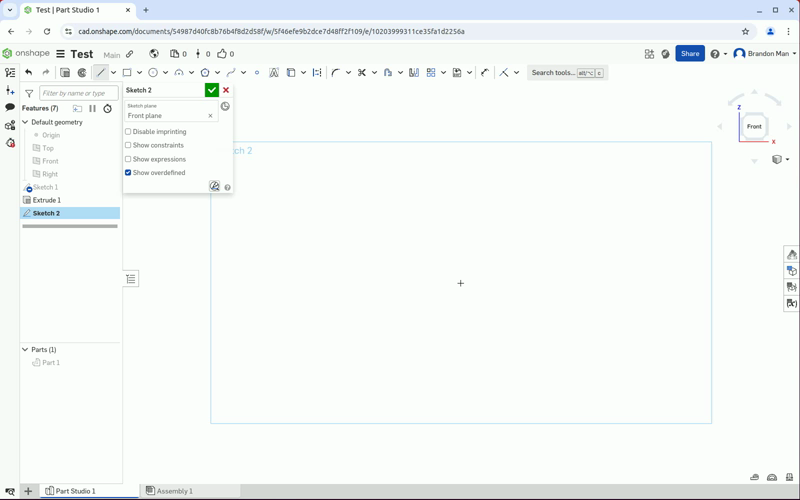
click(460, 282)
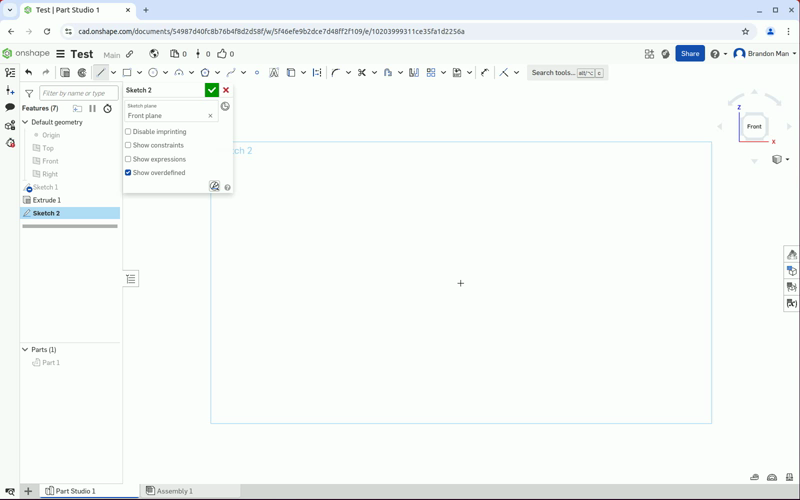
key_up(shift)
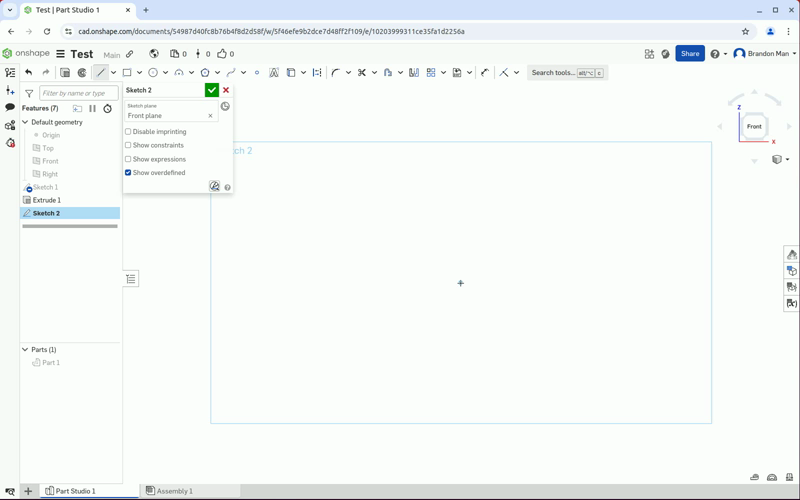
key_down(shift)
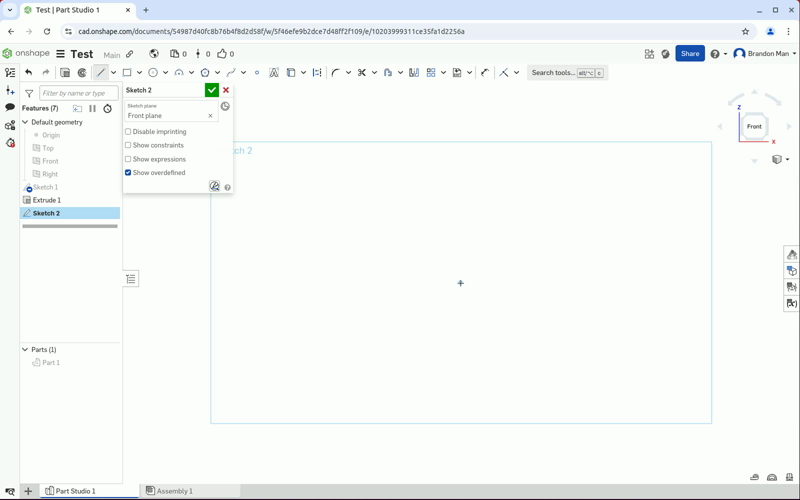
mouse_move(490, 282)
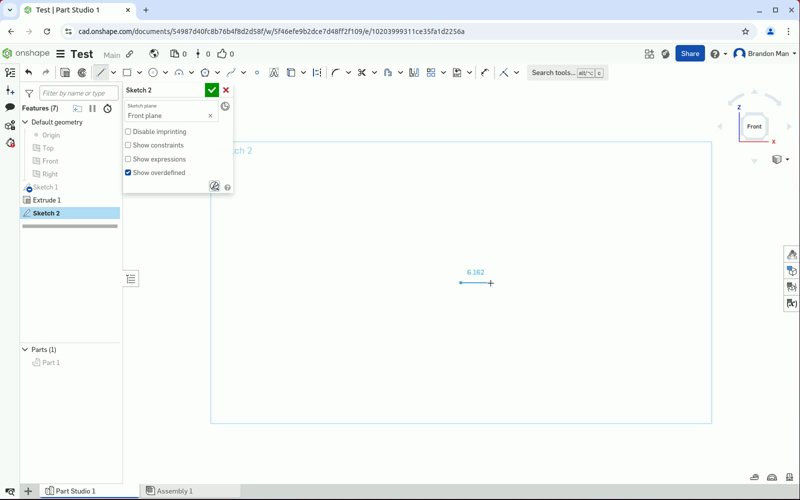
mouse_move(484, 282)
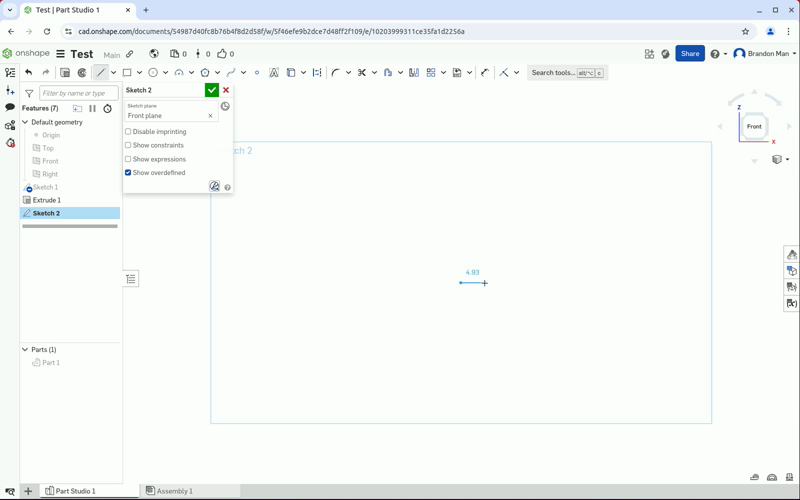
click(484, 282)
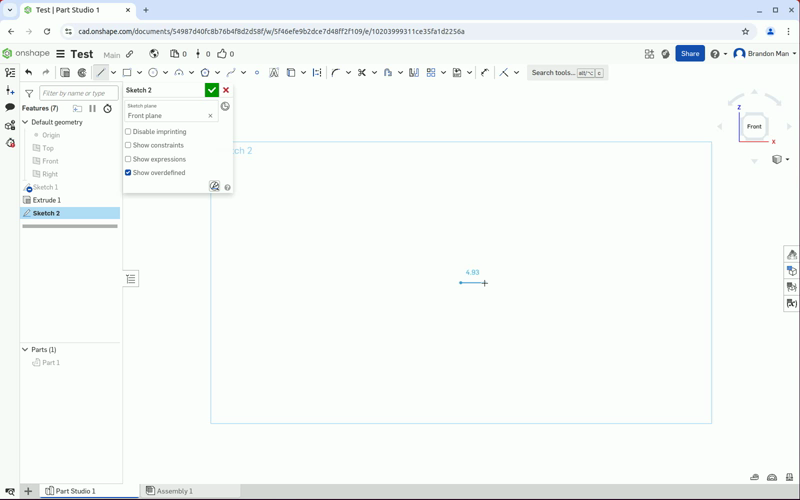
key_up(shift)
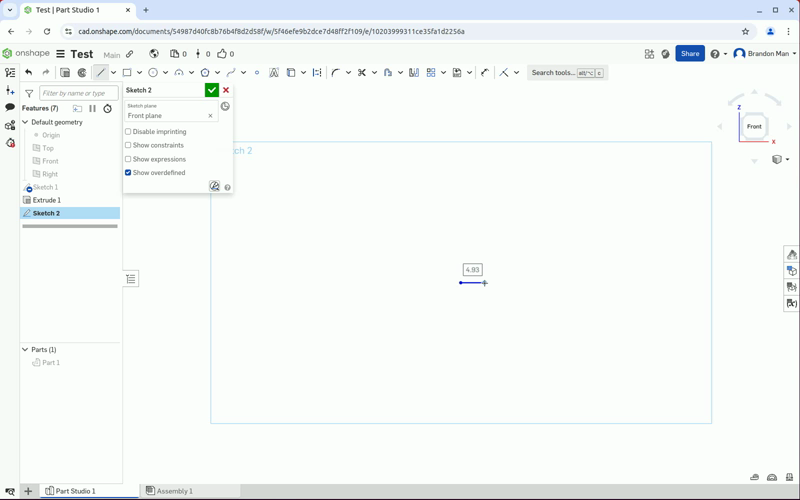
key_down(shift)
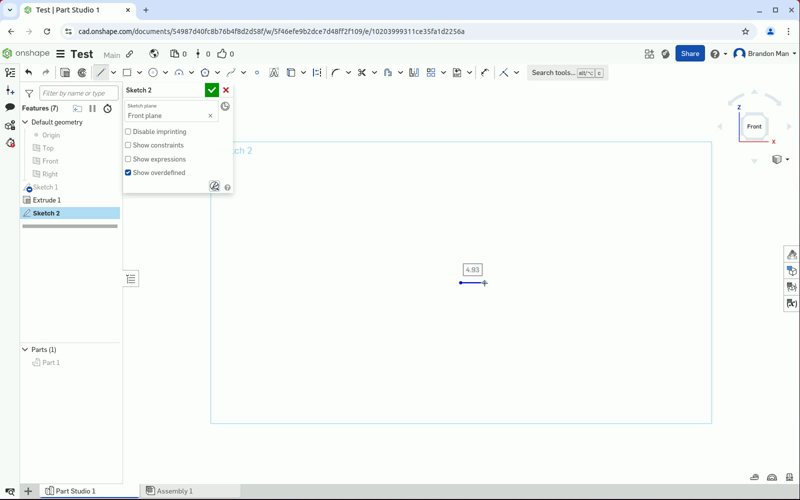
mouse_move(484, 214)
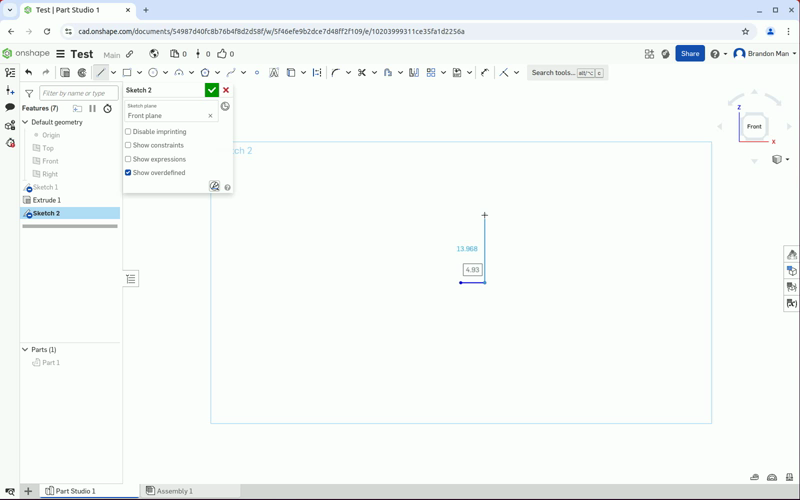
click(484, 214)
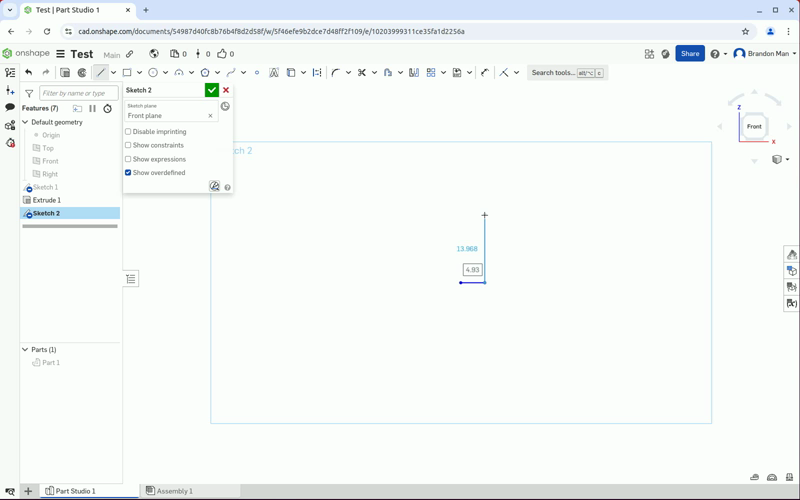
key_up(shift)
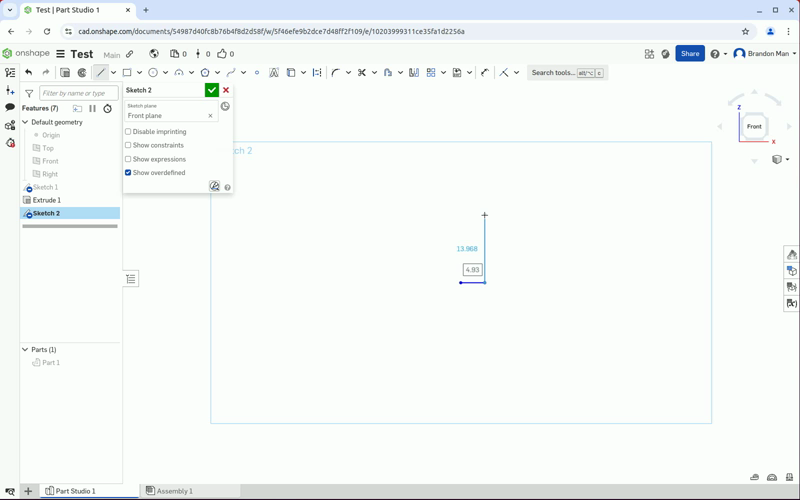
key(esc)
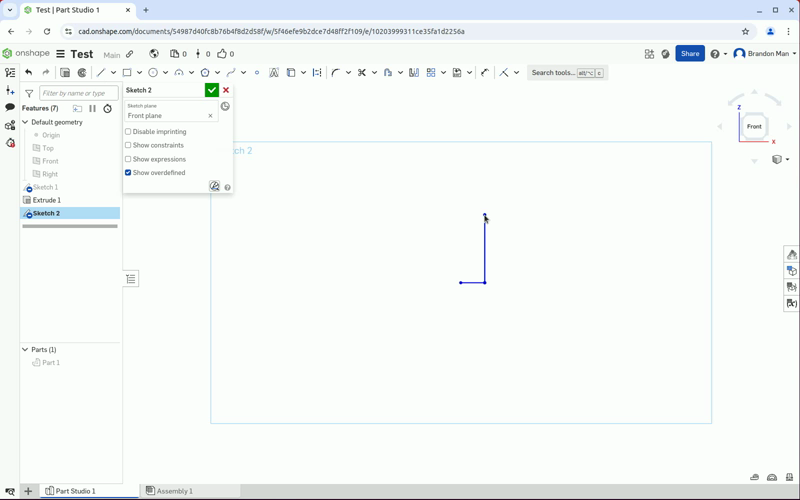
key(a)
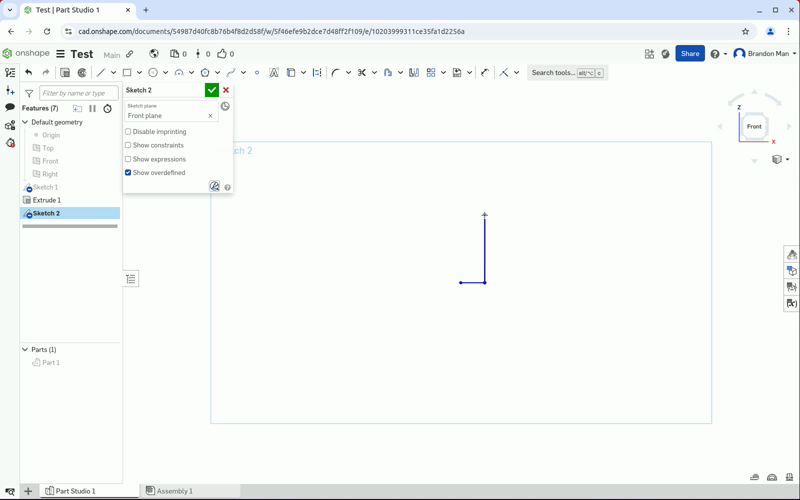
mouse_move(484, 214)
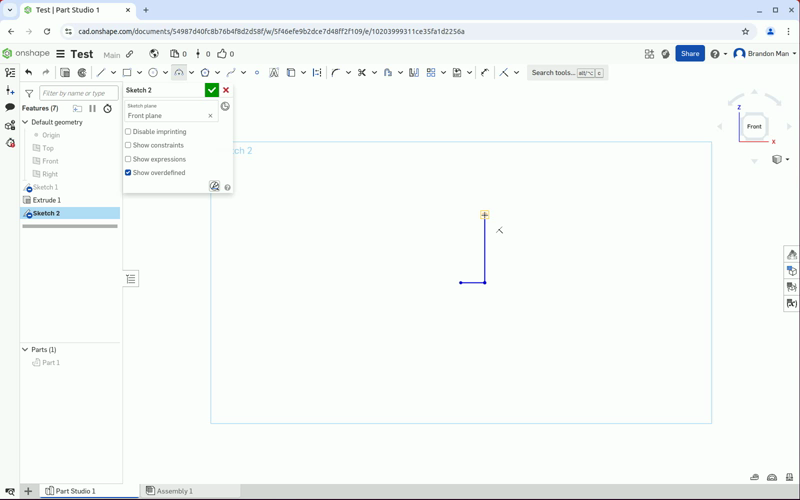
click(484, 214)
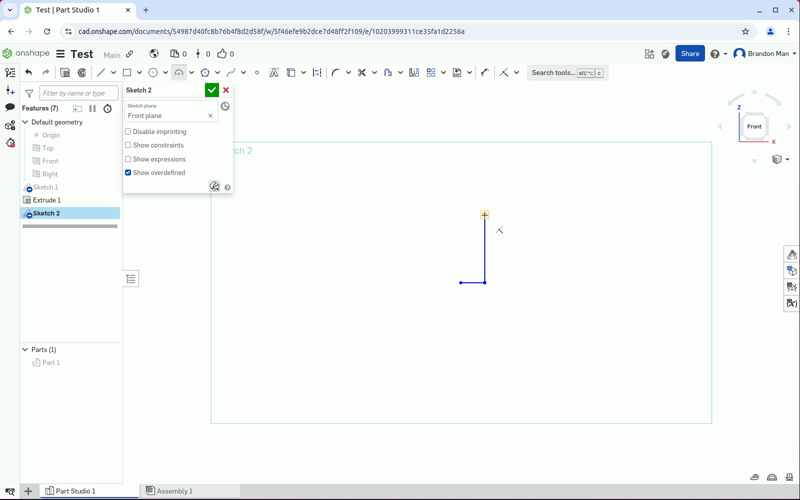
key_down(shift)
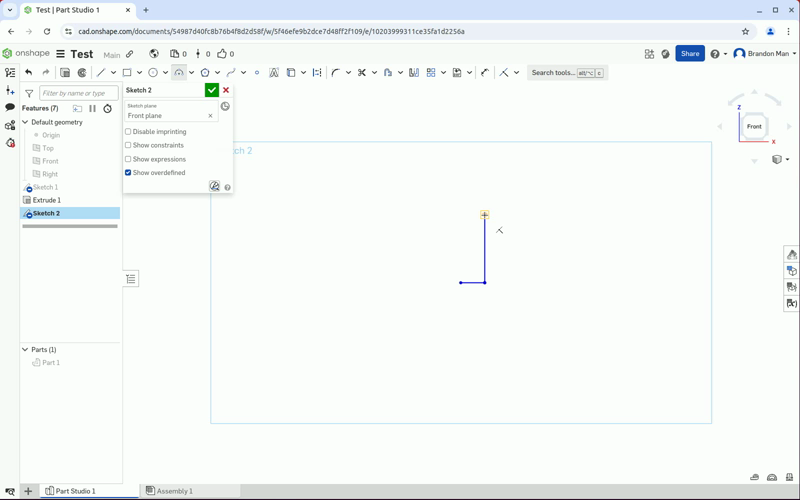
mouse_move(460, 214)
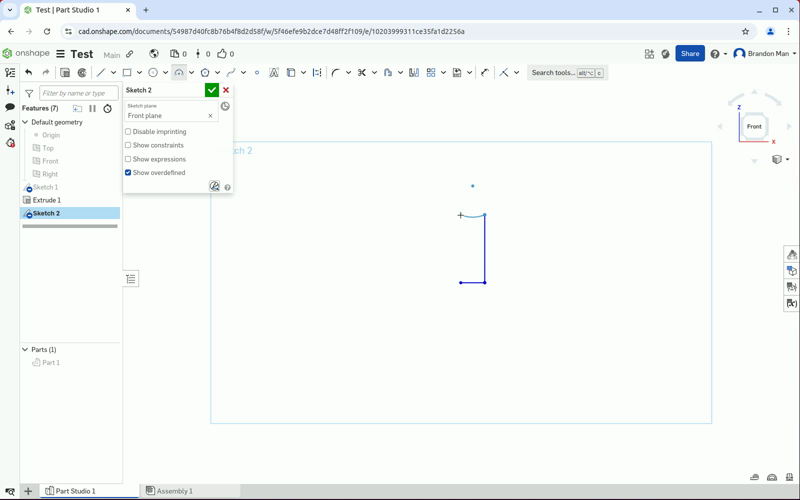
click(460, 214)
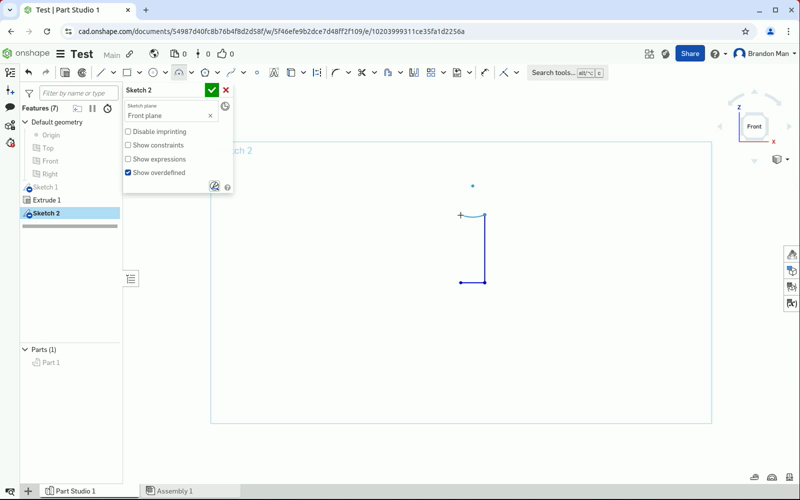
mouse_move(472, 207)
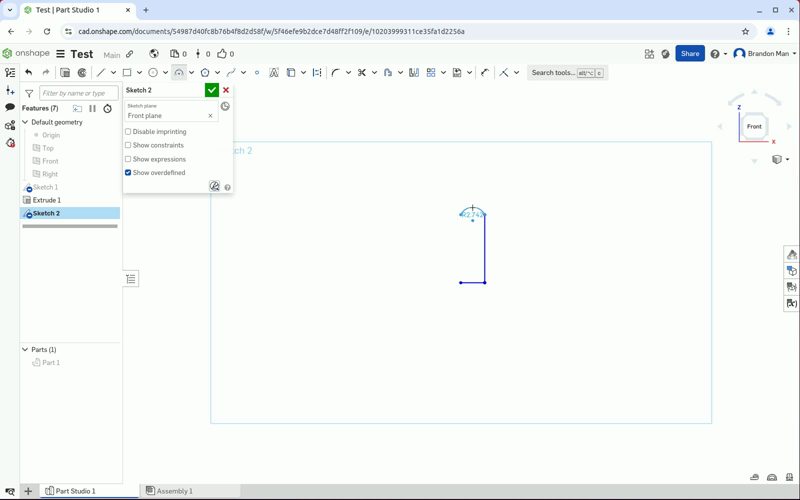
click(472, 207)
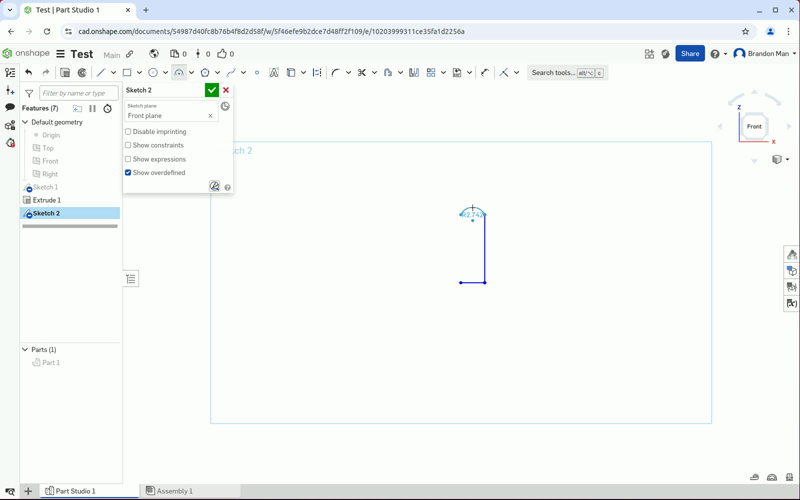
key_up(shift)
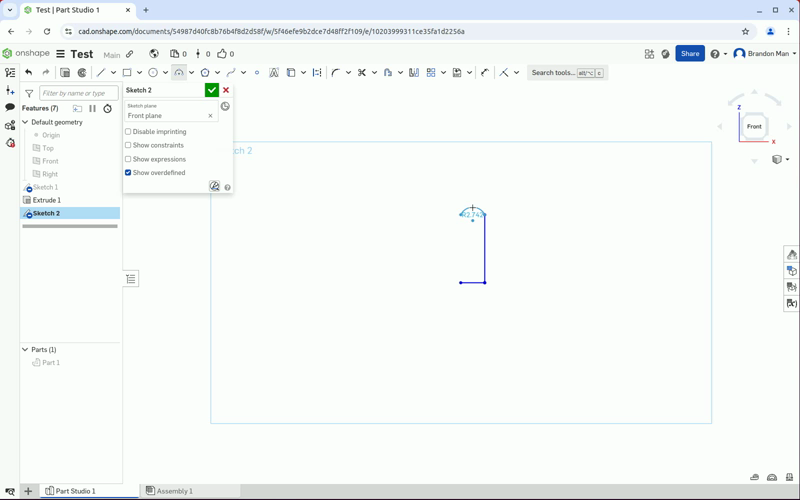
key(esc)
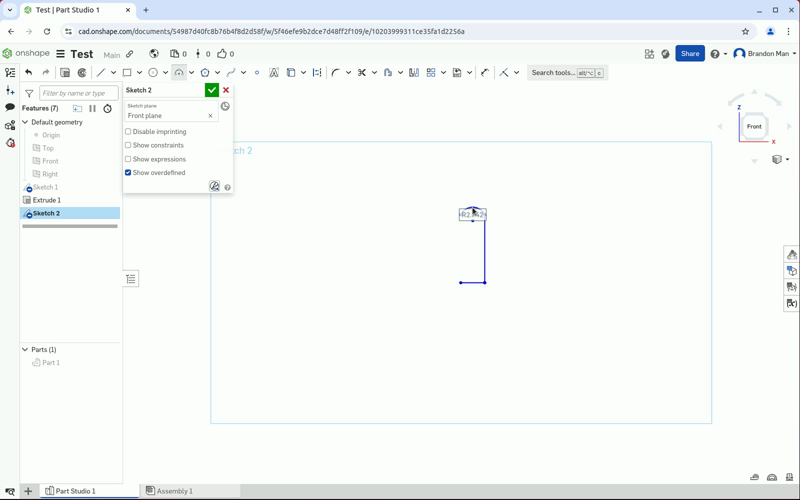
key(l)
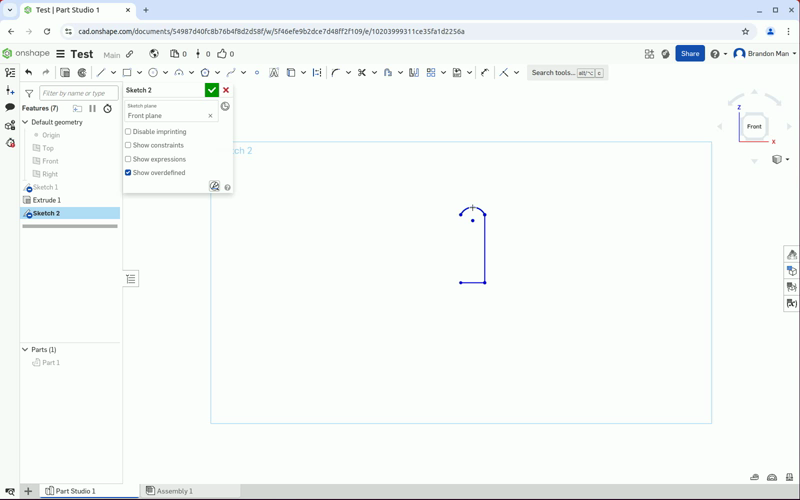
mouse_move(460, 214)
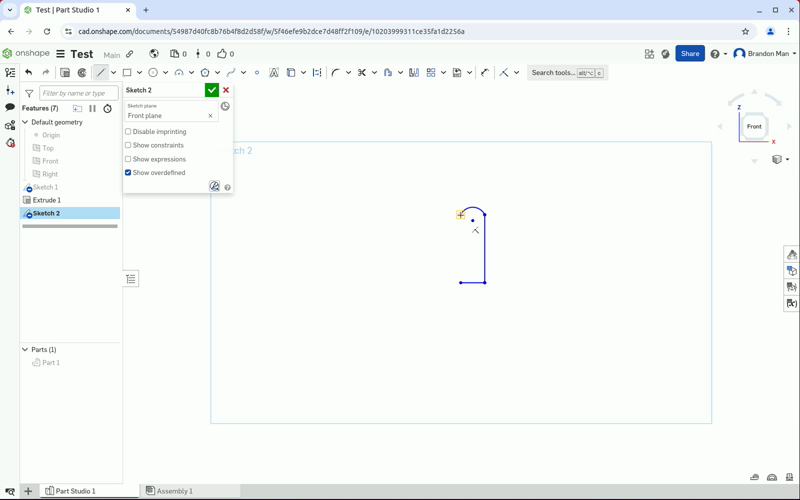
click(460, 214)
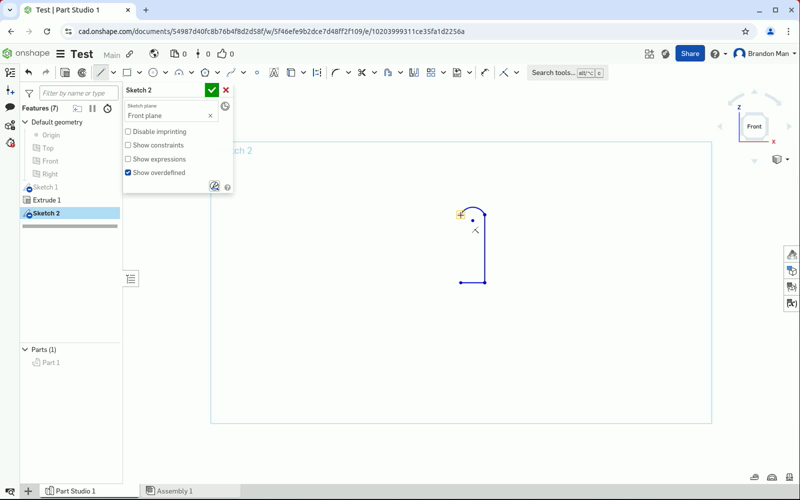
key_down(shift)
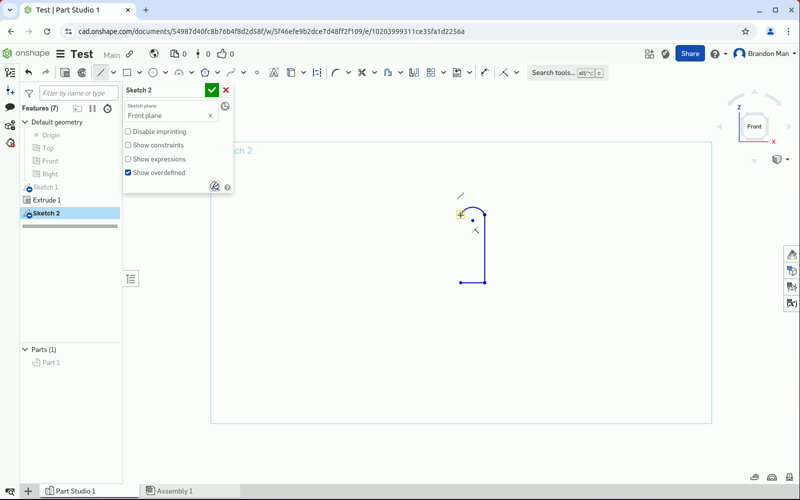
mouse_move(460, 282)
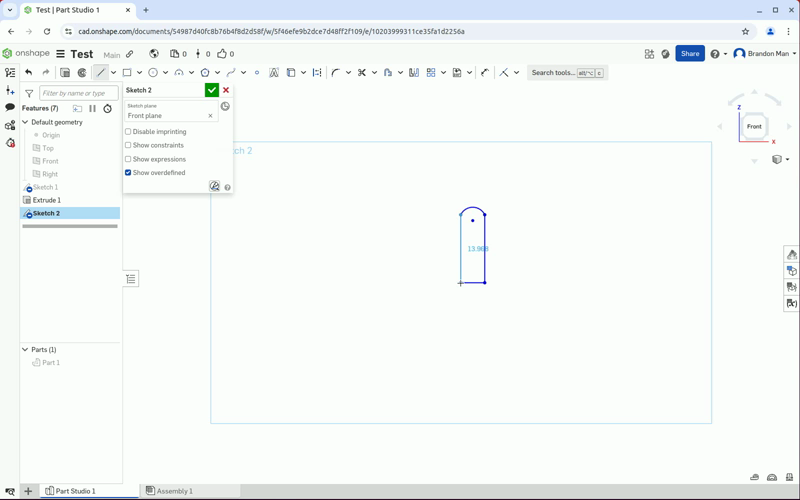
key_up(shift)
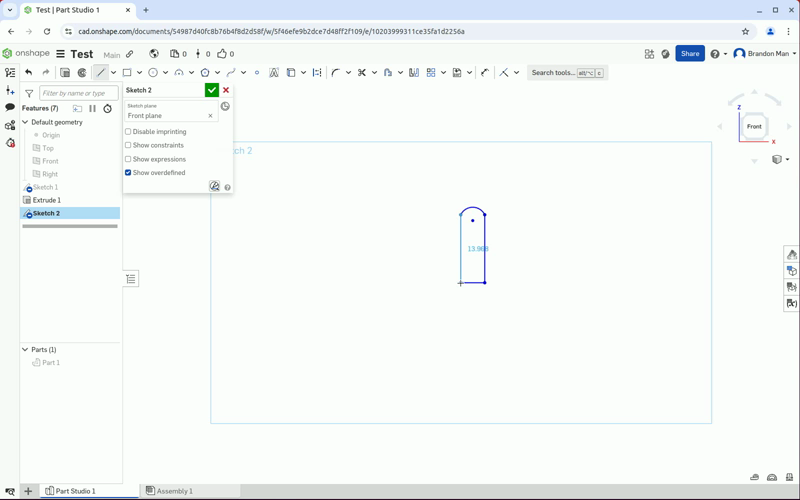
click(460, 282)
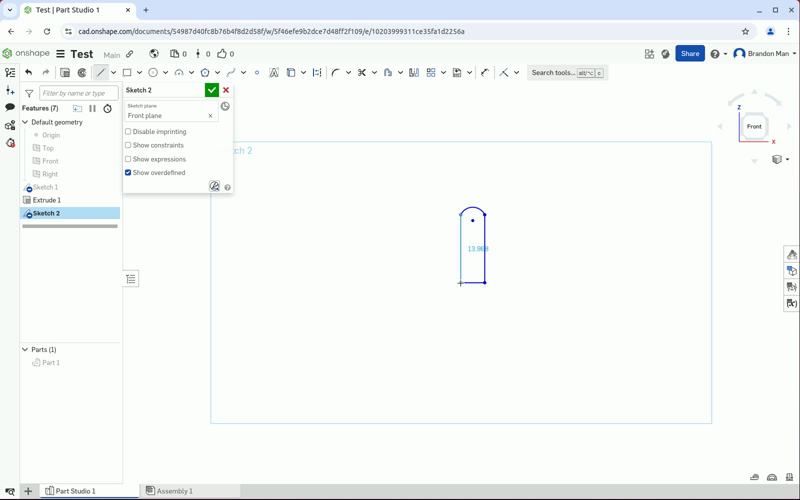
key(esc)
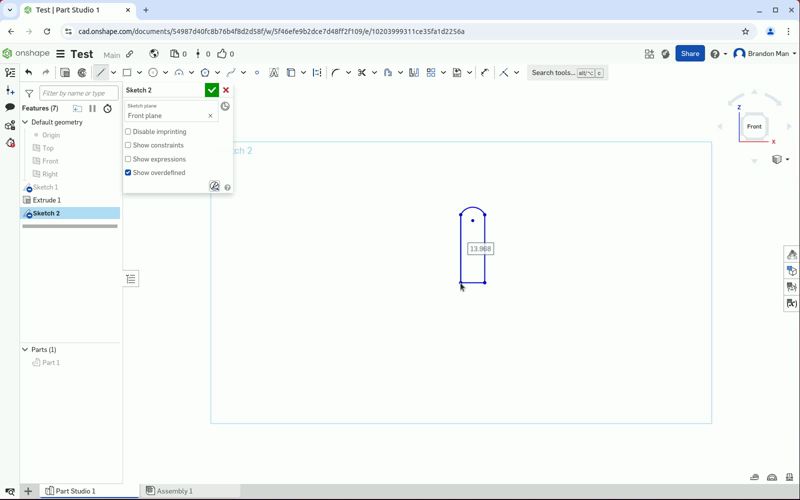
mouse_move(481, 256)
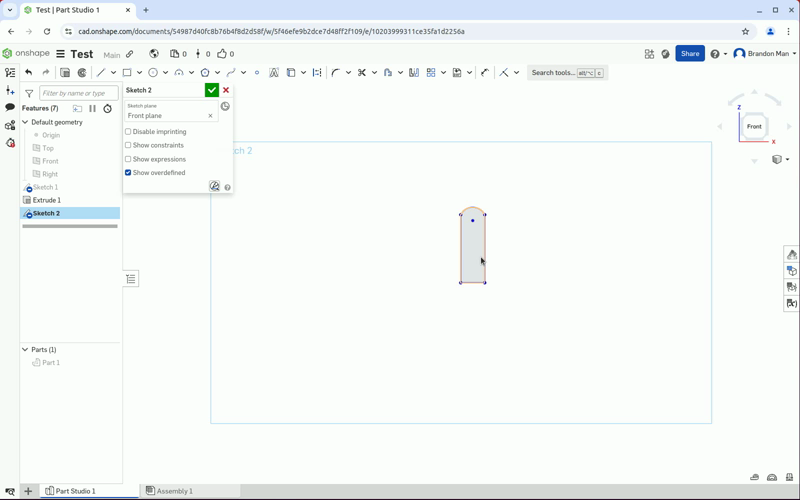
scroll(6)
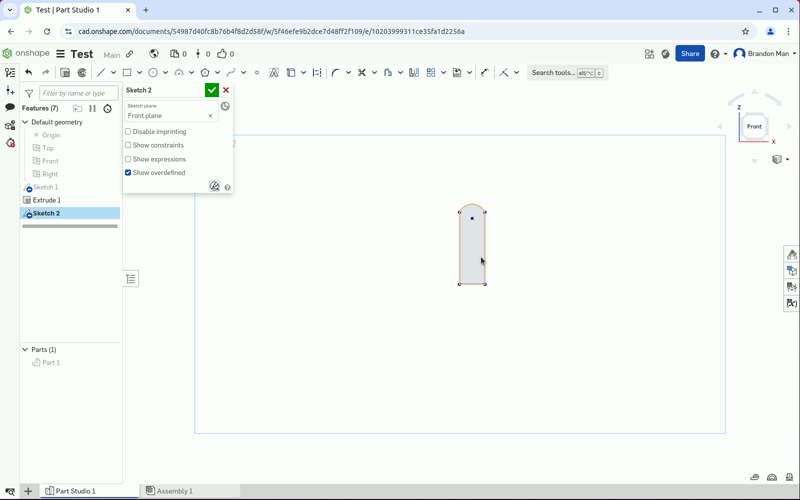
scroll(6)
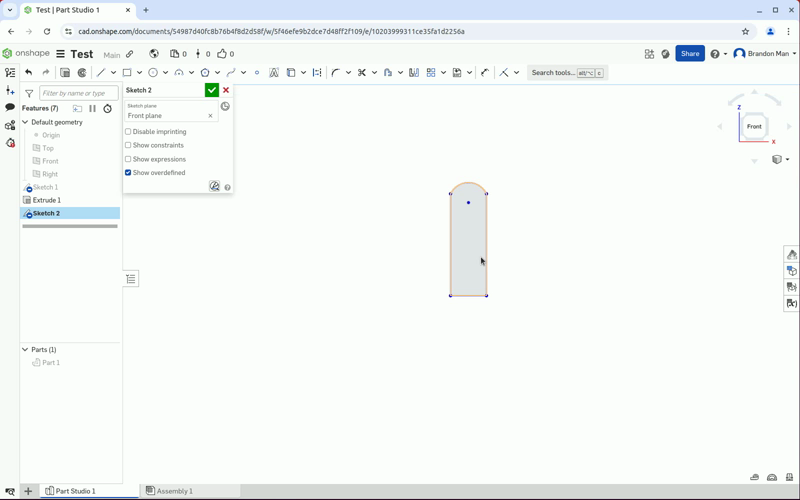
scroll(6)
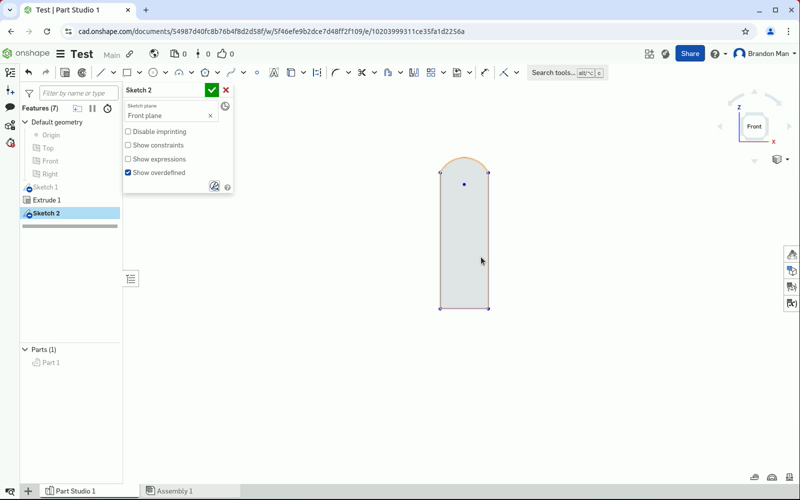
scroll(6)
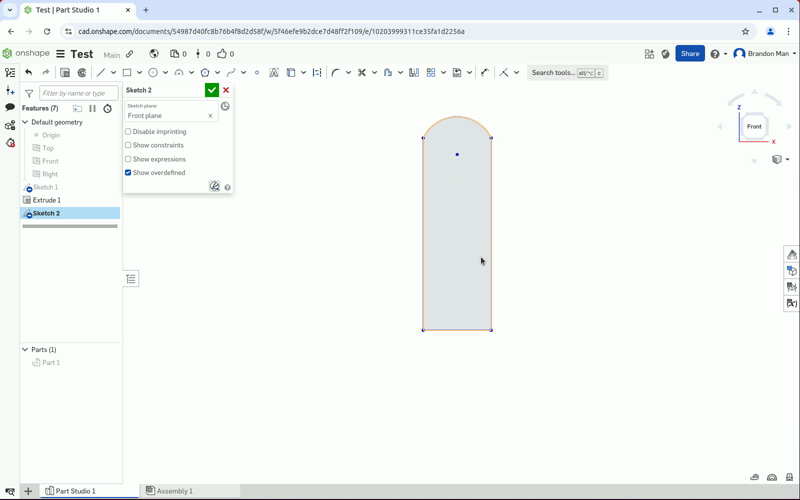
scroll(6)
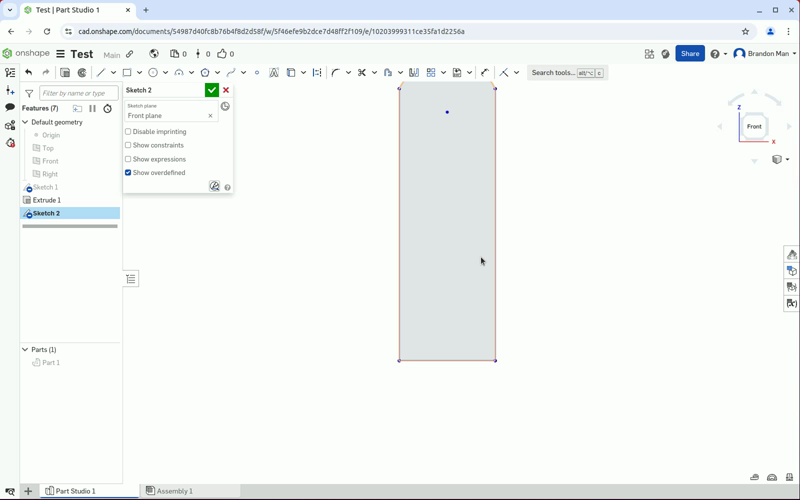
scroll(6)
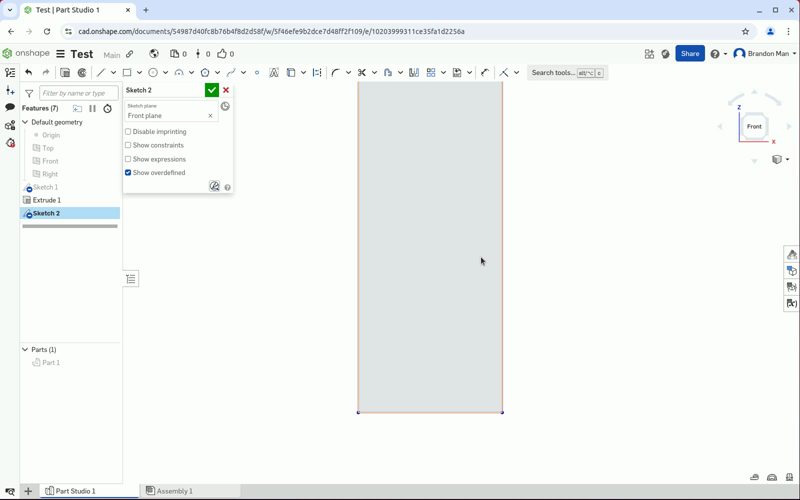
scroll(6)
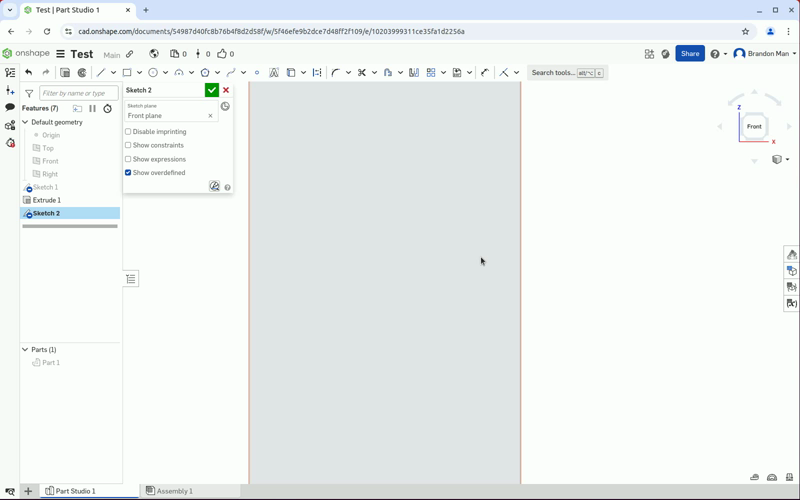
click(481, 256)
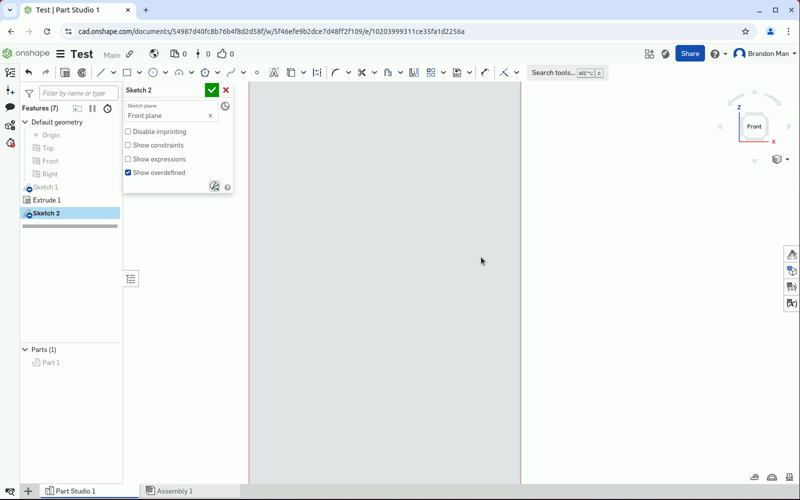
scroll(-6)
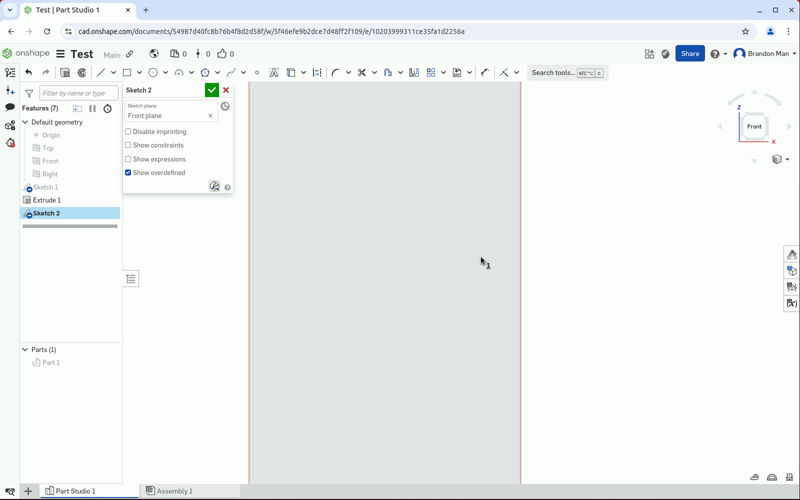
scroll(-6)
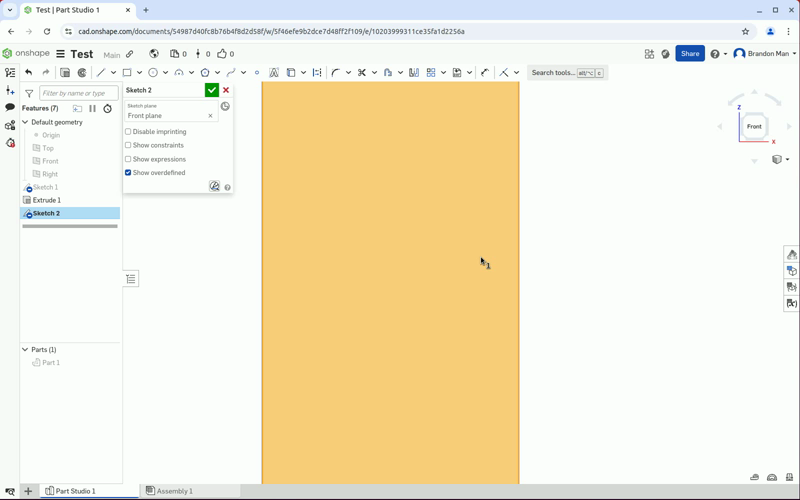
scroll(-6)
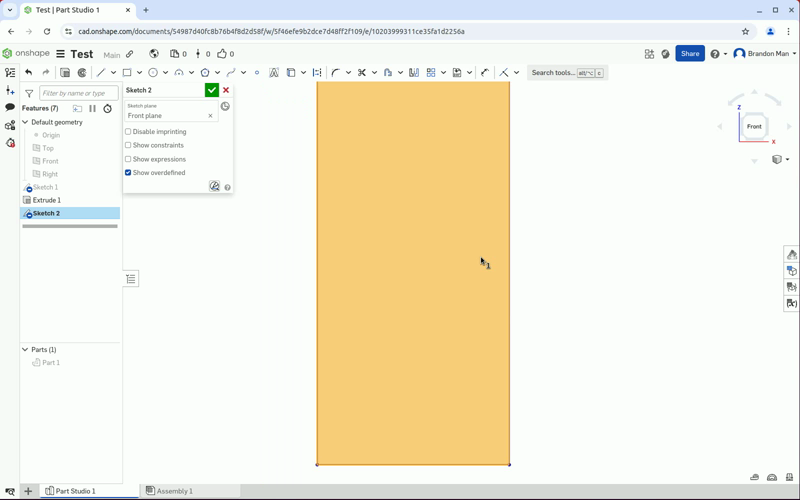
scroll(-6)
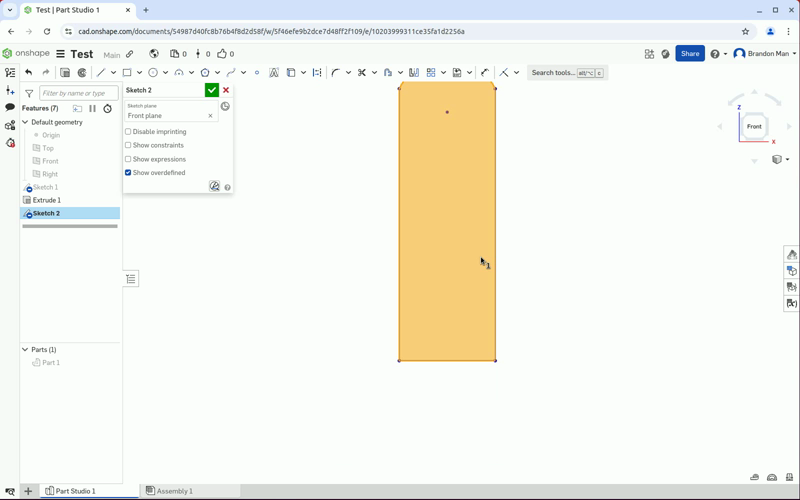
scroll(-6)
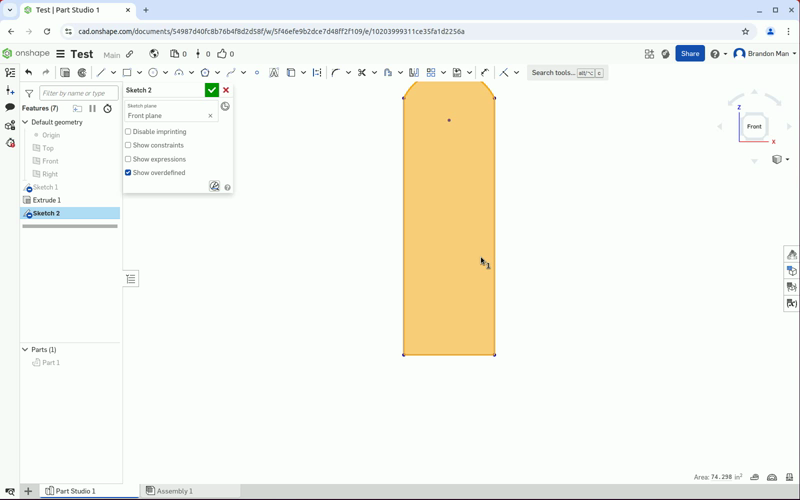
scroll(-6)
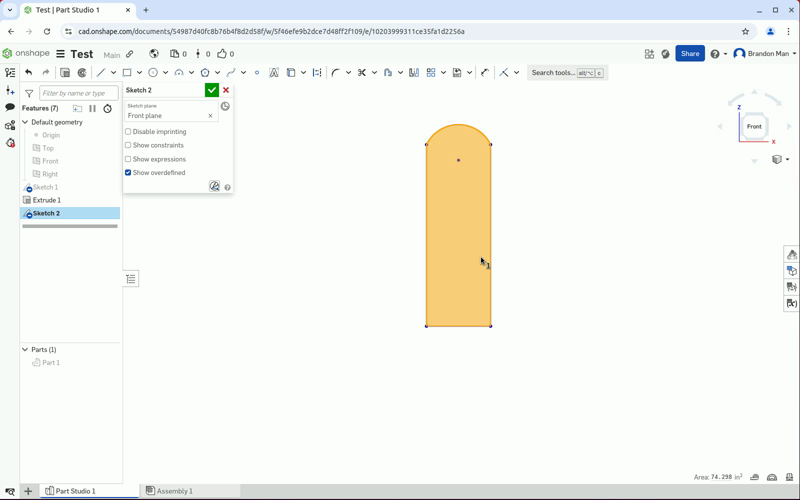
scroll(-6)
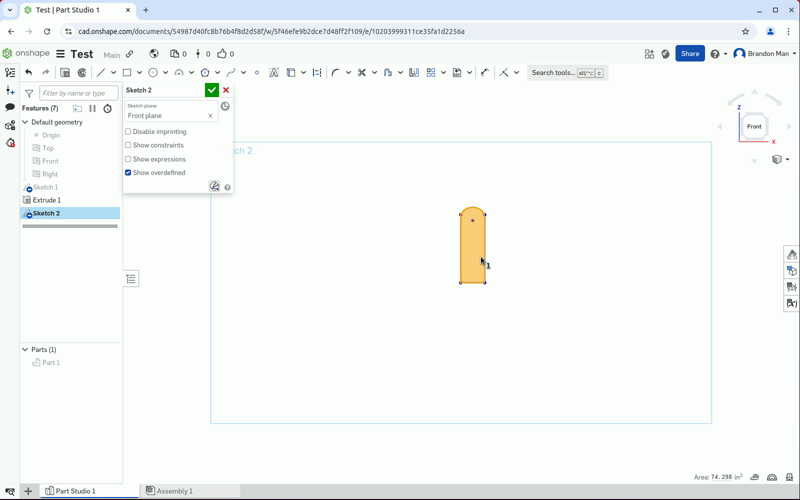
mouse_move(73, 352)
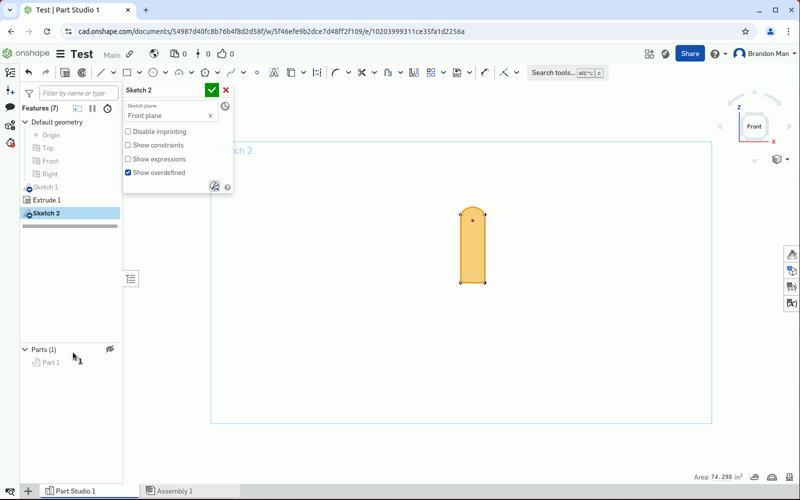
key(shift+y)
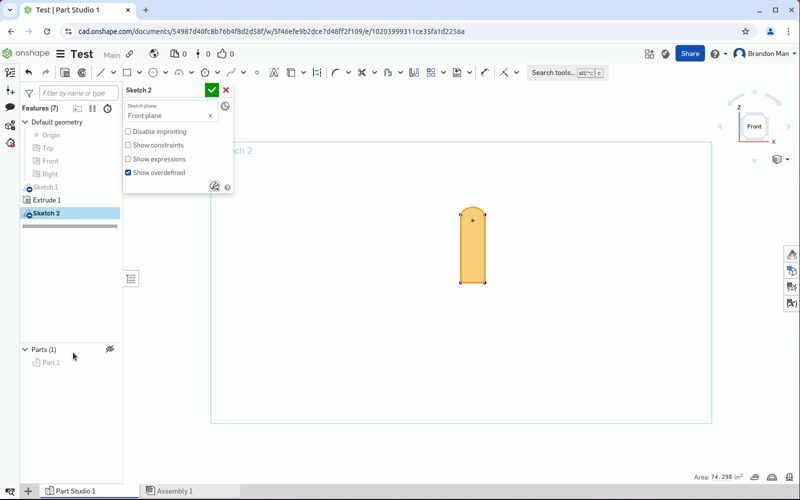
key(shift+e)
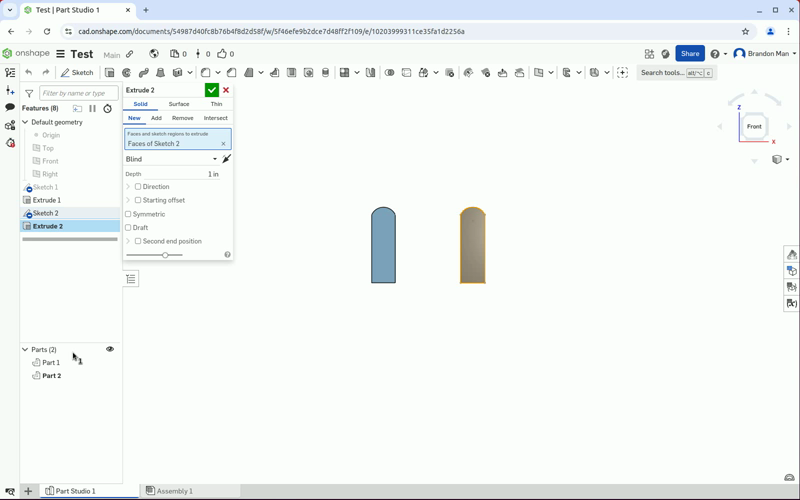
mouse_move(143, 106)
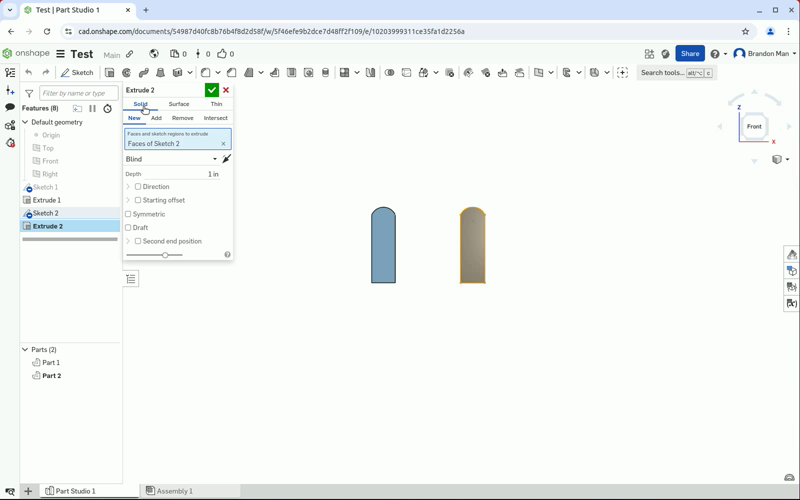
click(143, 106)
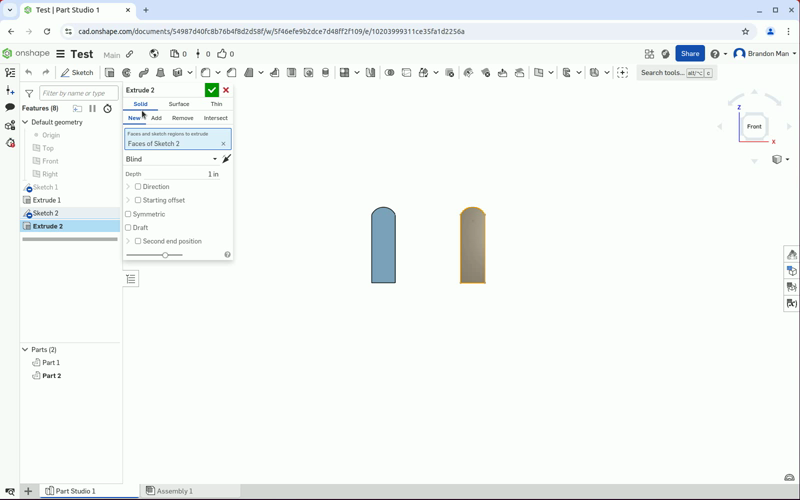
mouse_move(137, 120)
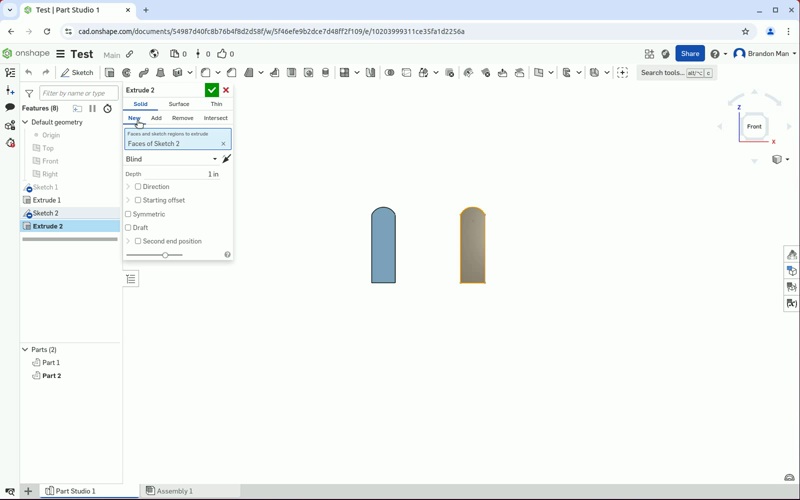
click(137, 120)
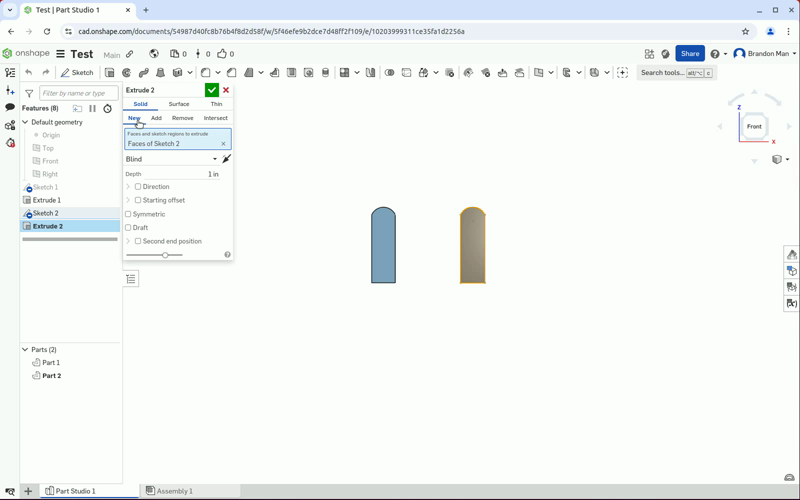
key(tab, 4)
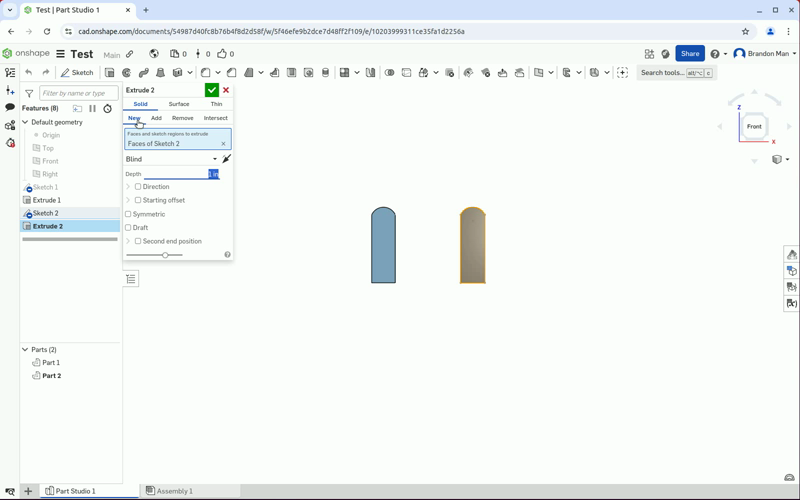
text(6.018)
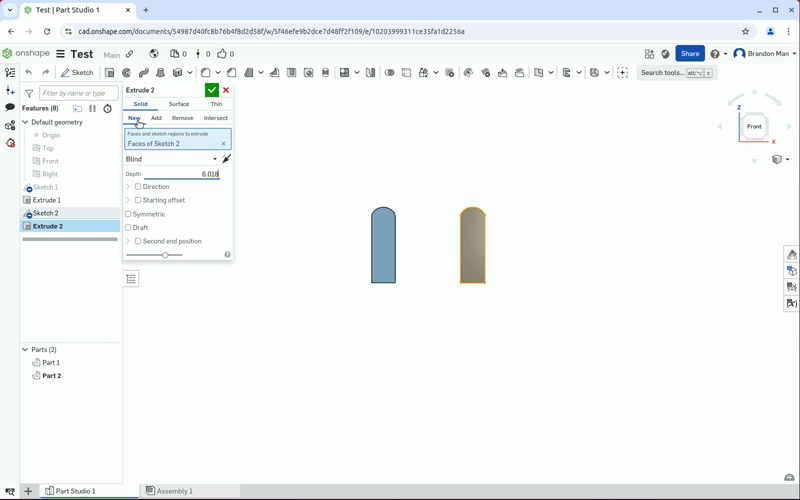
key(enter)
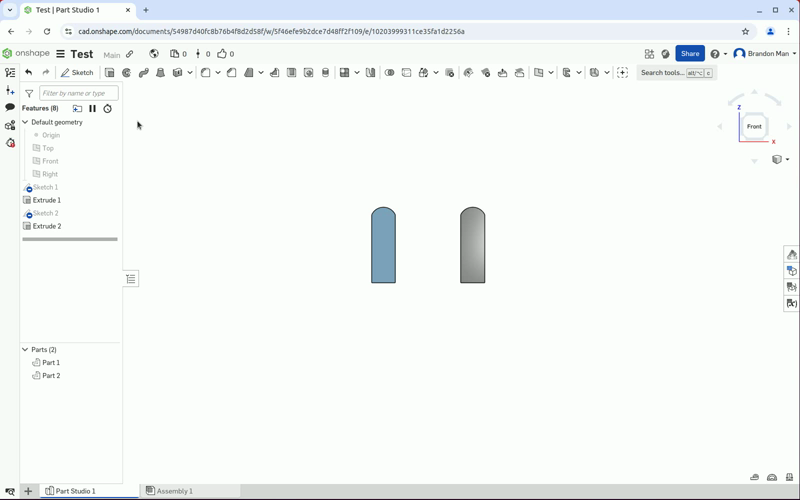
key(shift+h)
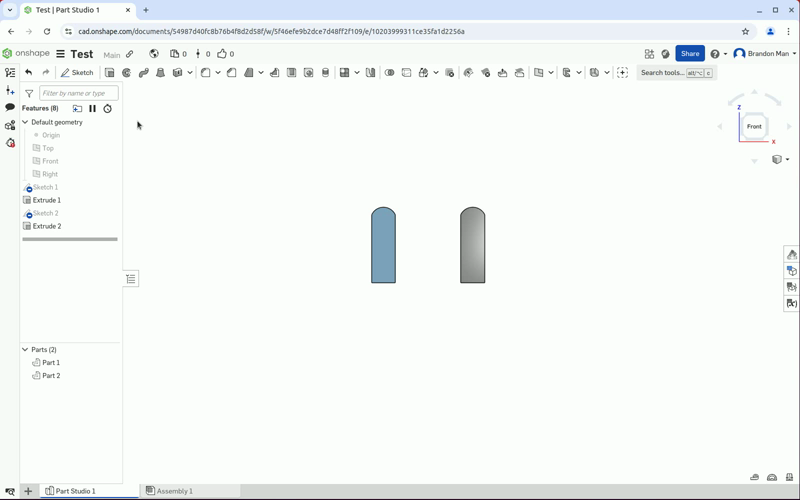
key(shift+h)
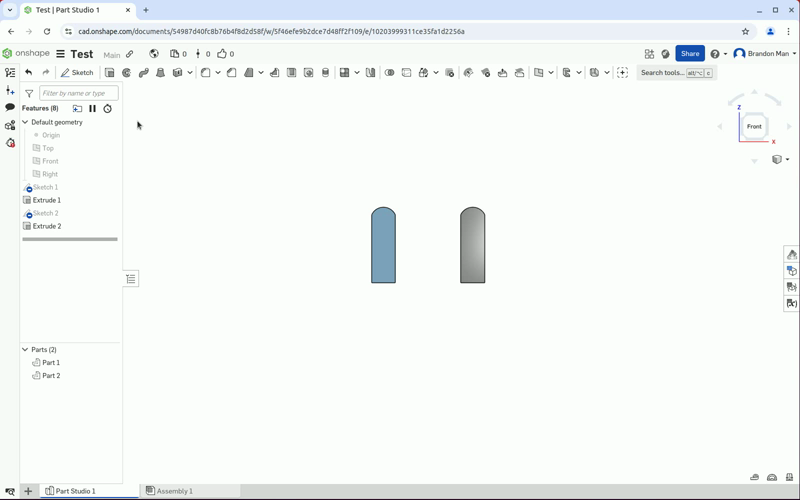
mouse_move(73, 189)
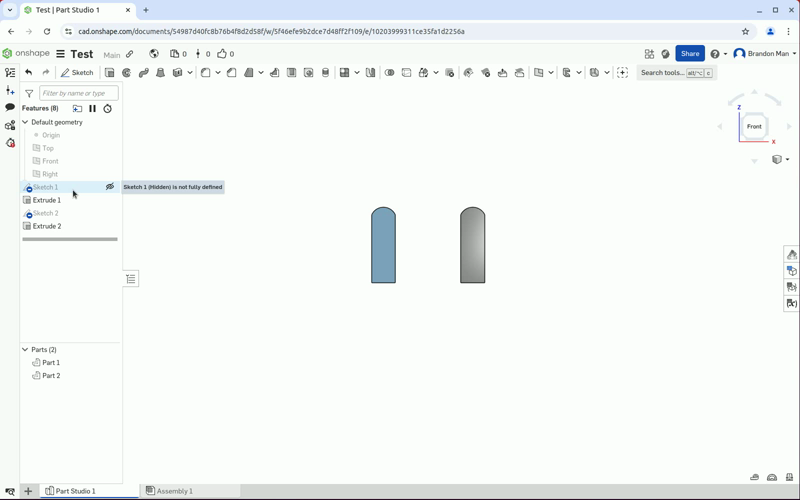
click(73, 189)
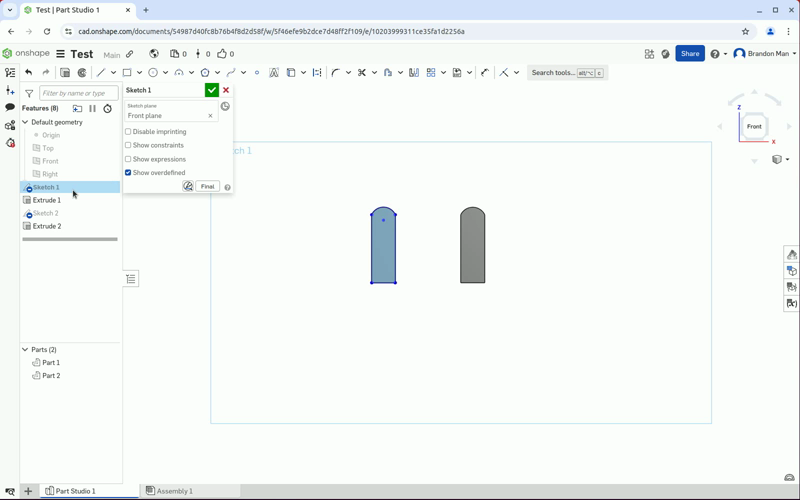
mouse_move(229, 92)
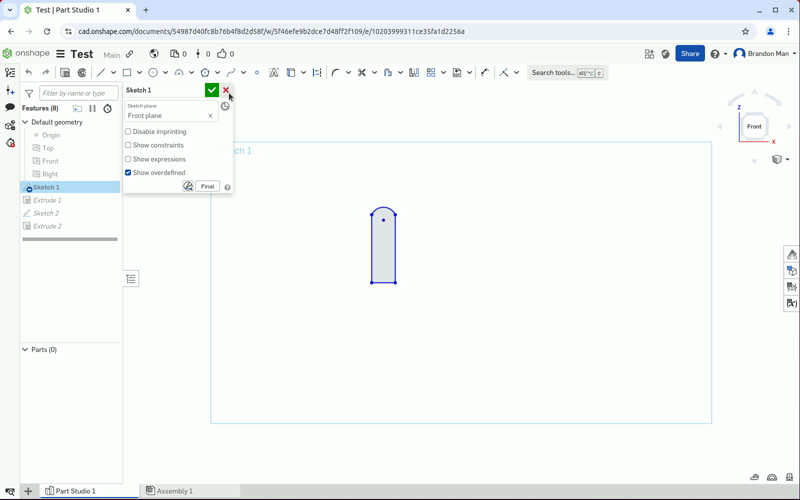
click(229, 92)
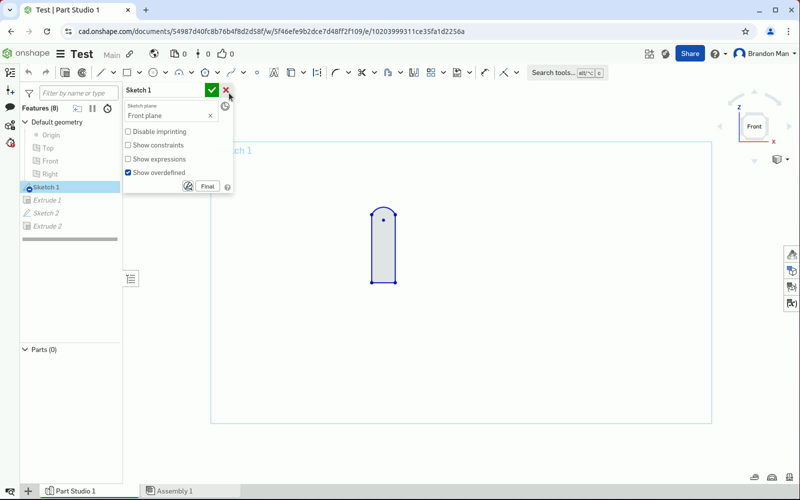
key(shift+s)
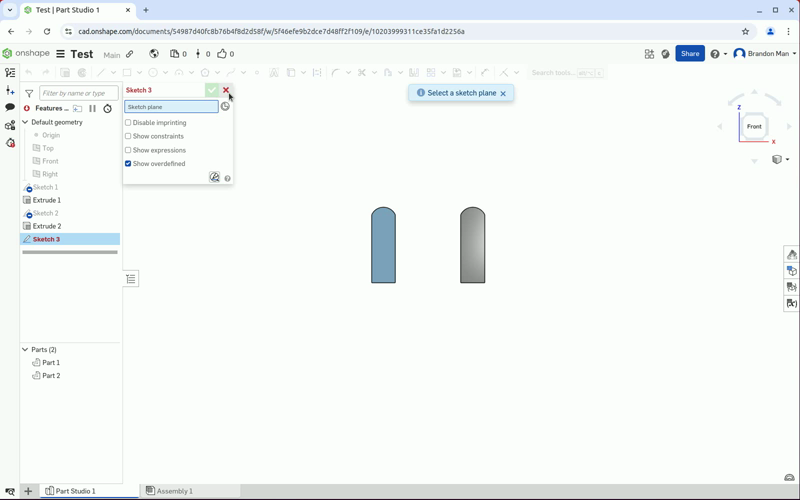
mouse_move(73, 163)
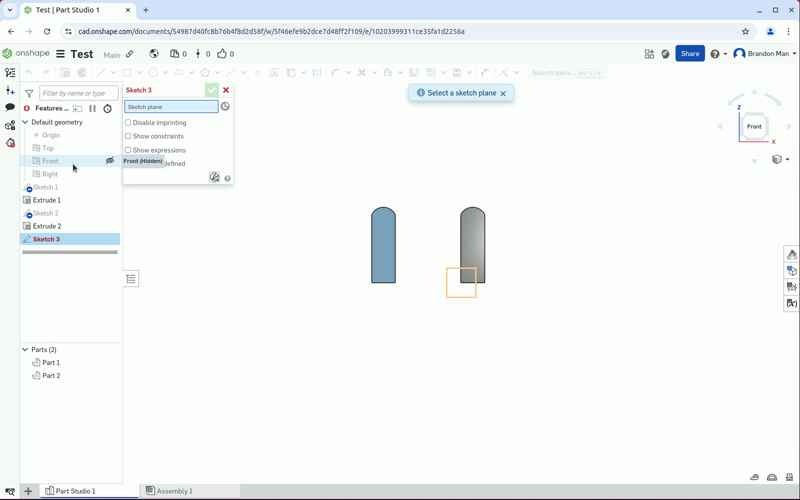
click(73, 163)
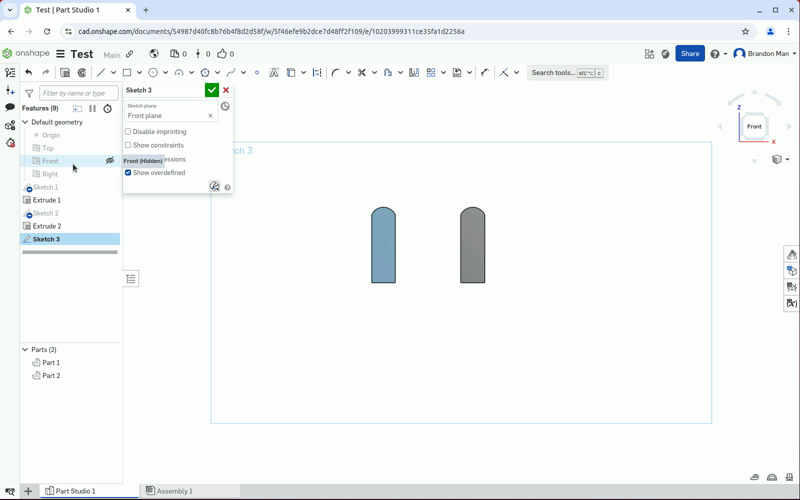
mouse_move(73, 352)
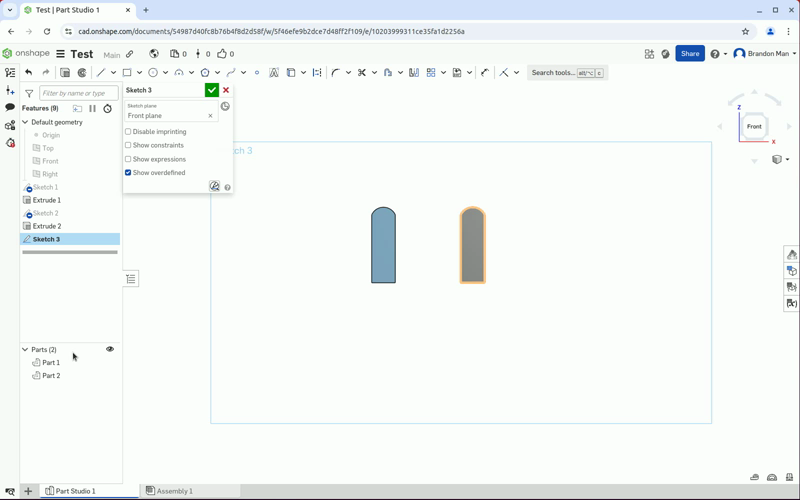
key(y)
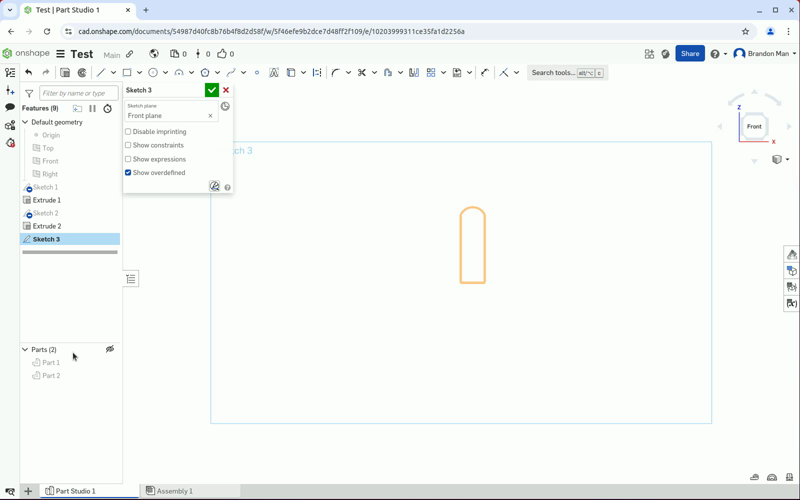
key(l)
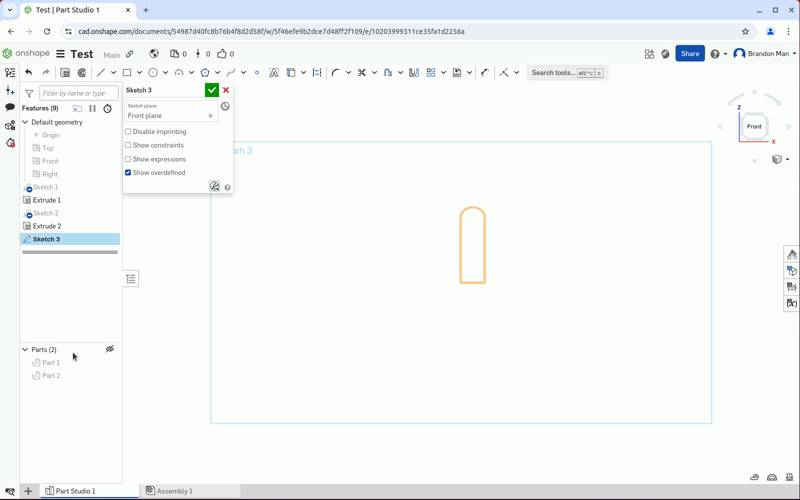
key_down(shift)
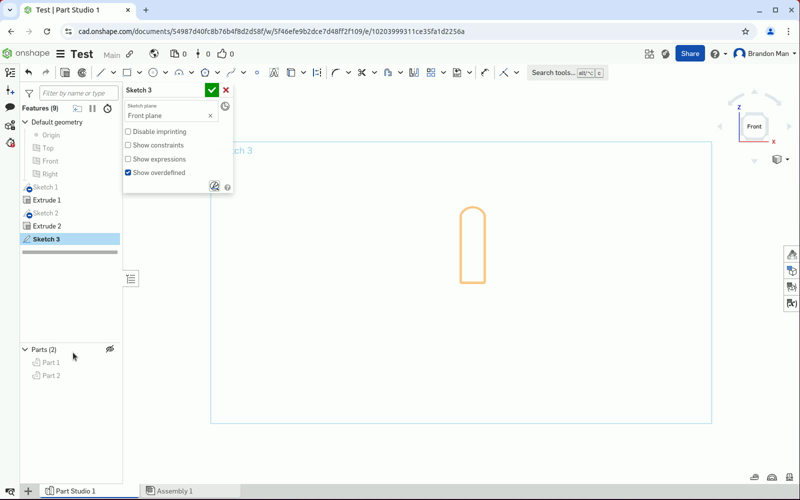
mouse_move(549, 282)
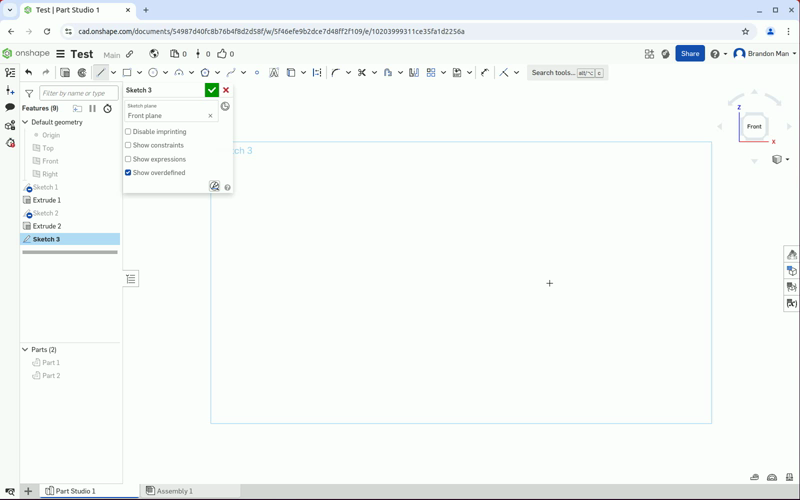
click(549, 282)
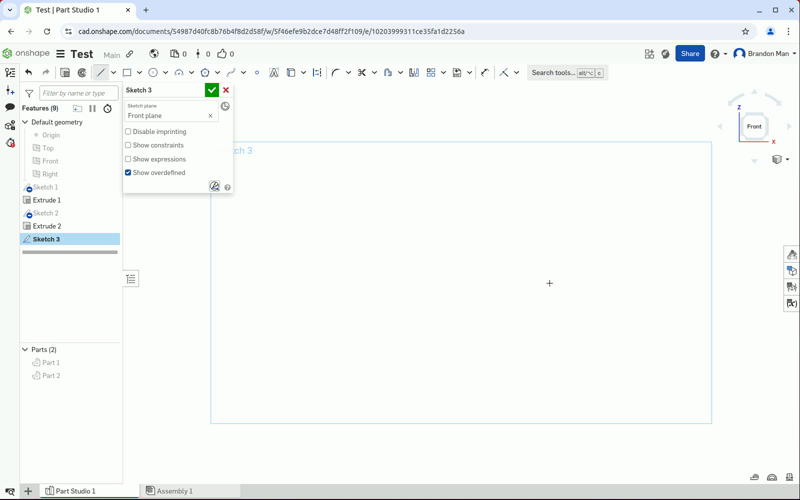
key_up(shift)
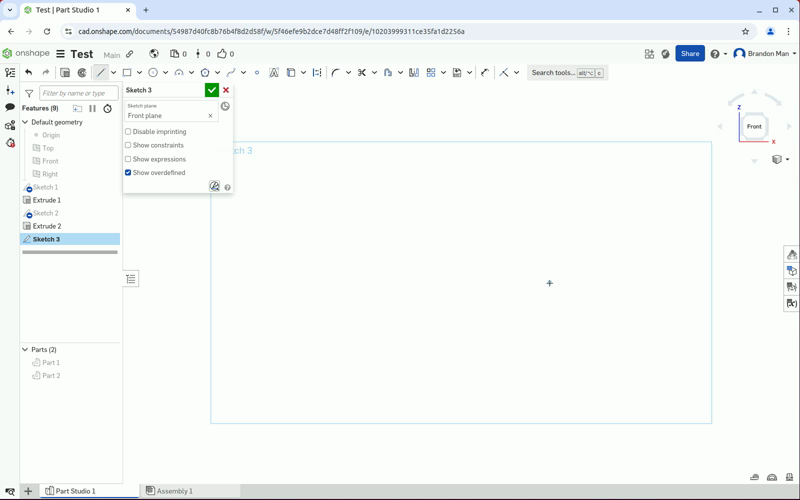
key_down(shift)
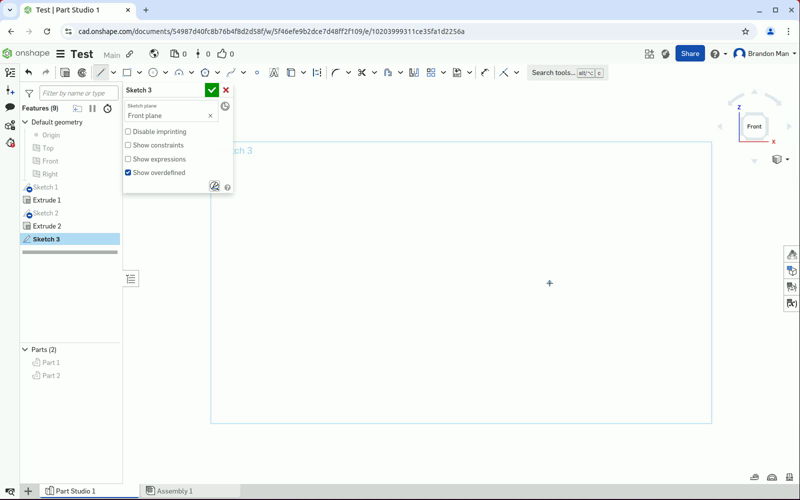
mouse_move(579, 282)
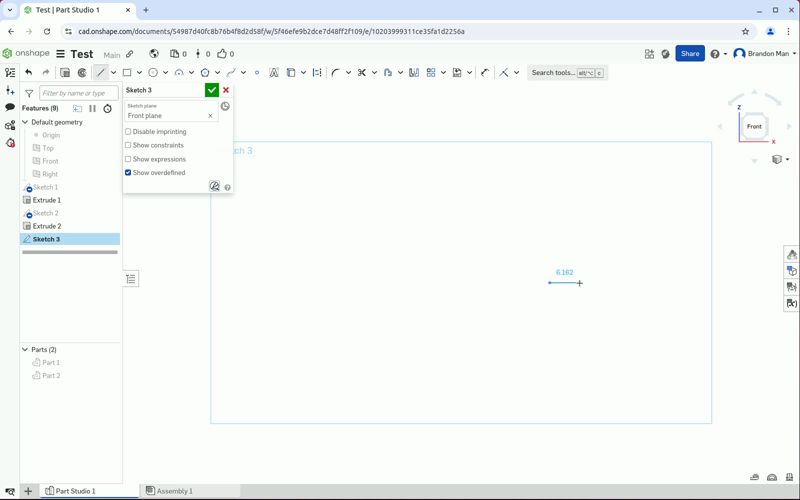
mouse_move(573, 282)
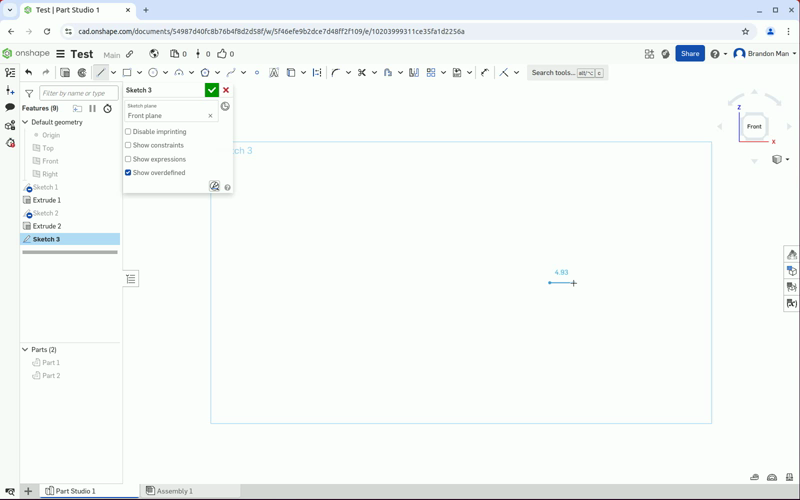
click(573, 282)
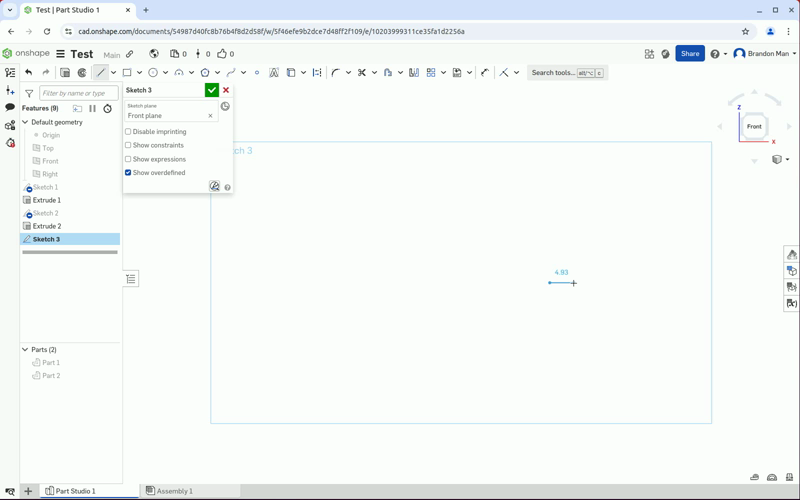
key_up(shift)
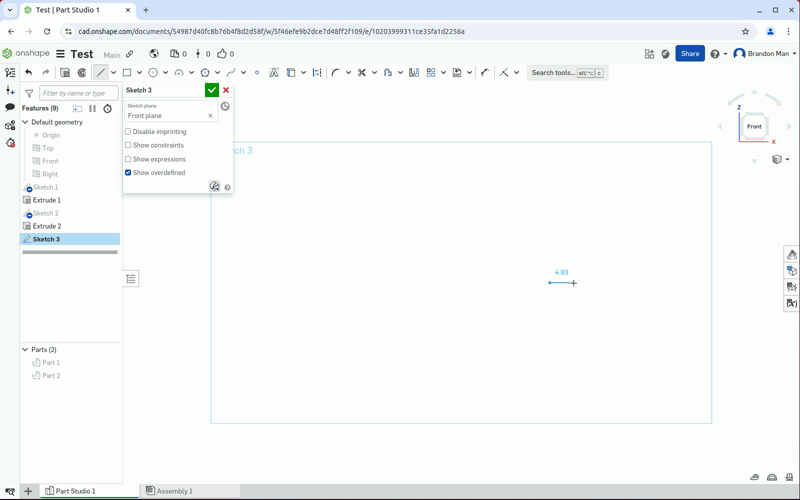
key_down(shift)
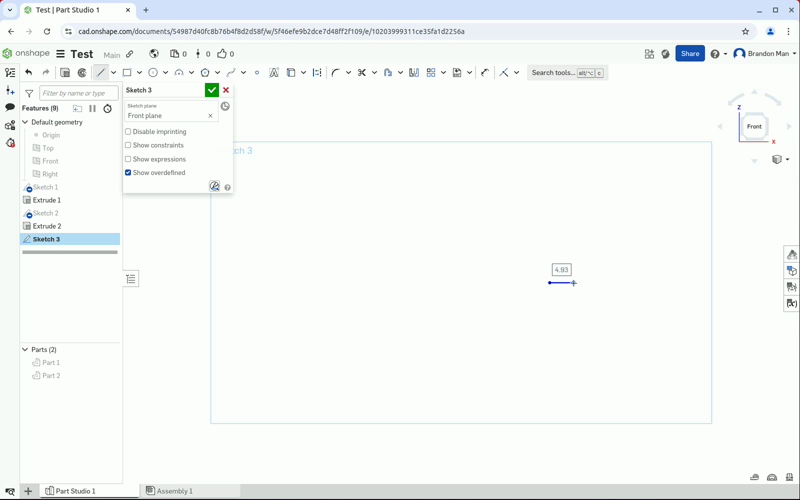
mouse_move(573, 214)
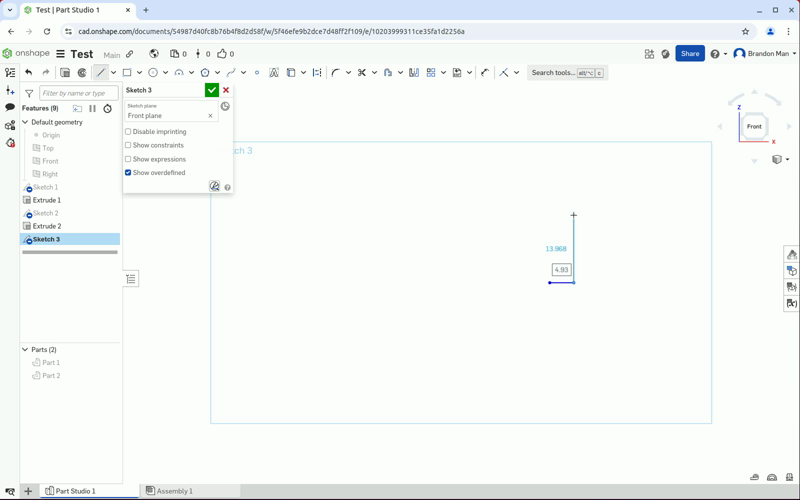
click(573, 214)
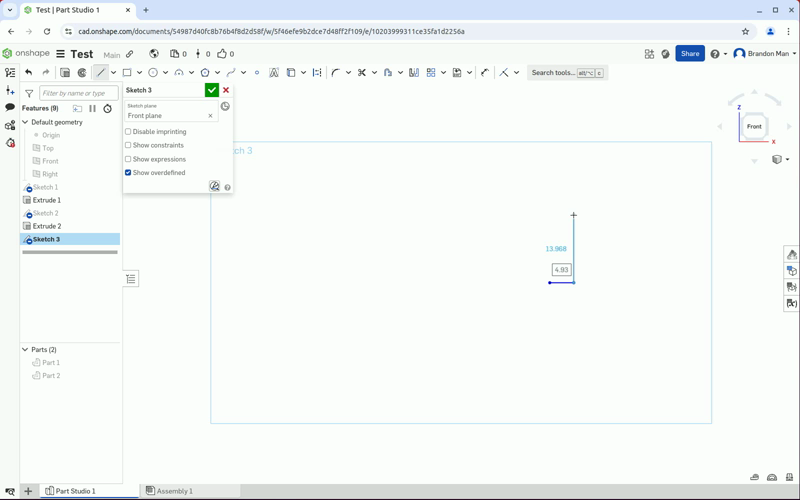
key_up(shift)
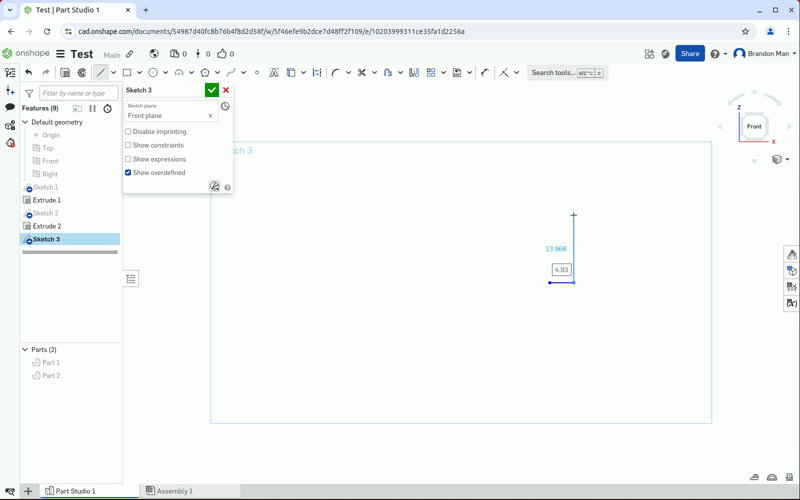
key(esc)
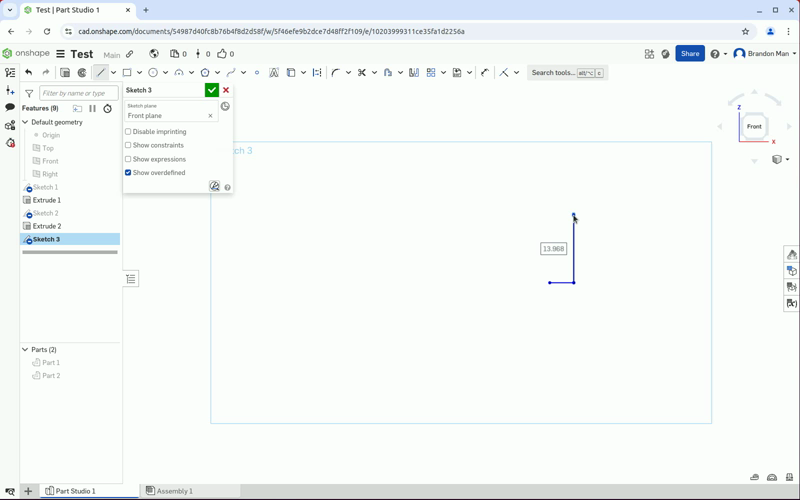
key(a)
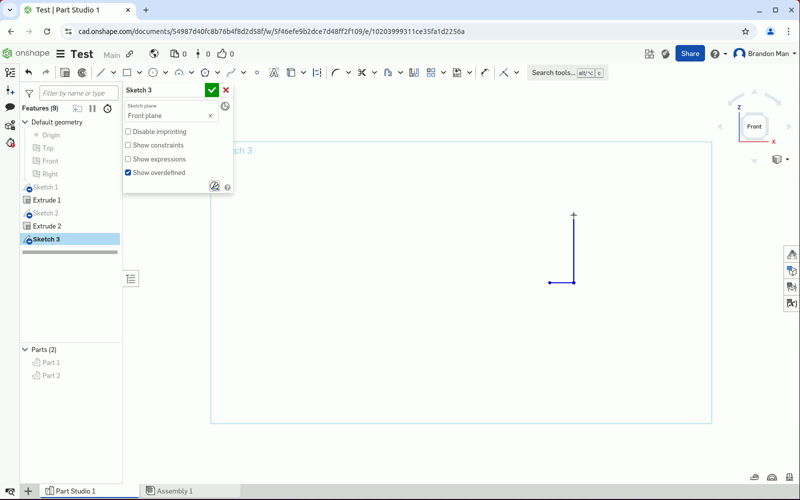
mouse_move(573, 214)
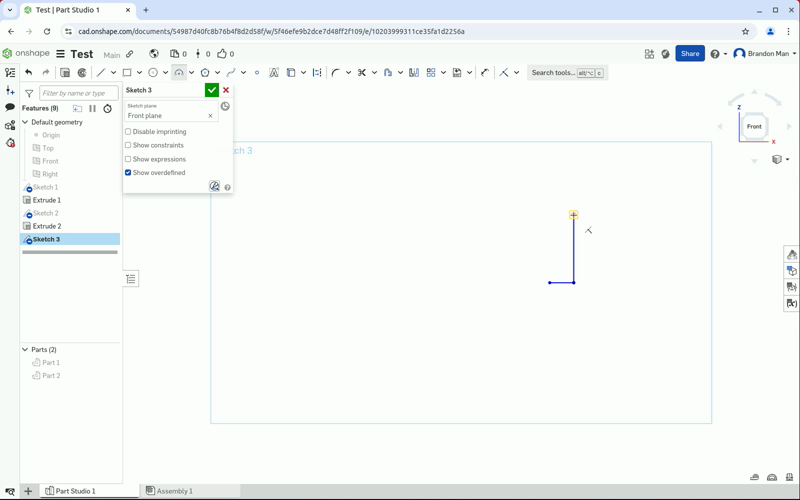
click(573, 214)
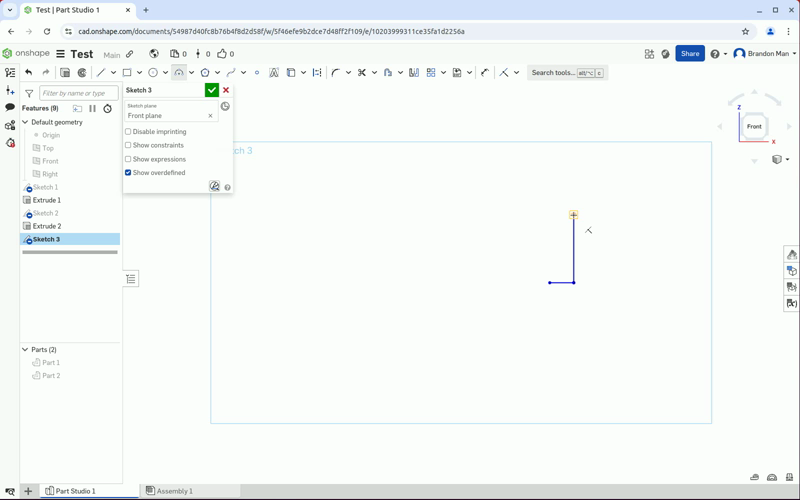
key_down(shift)
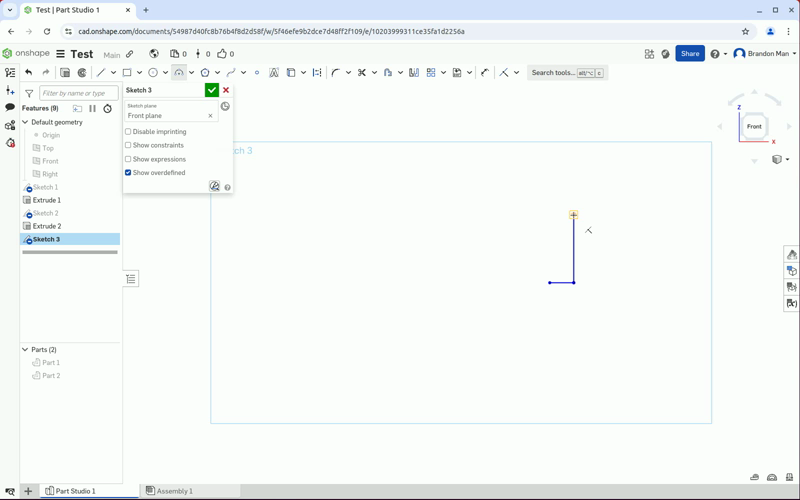
mouse_move(549, 214)
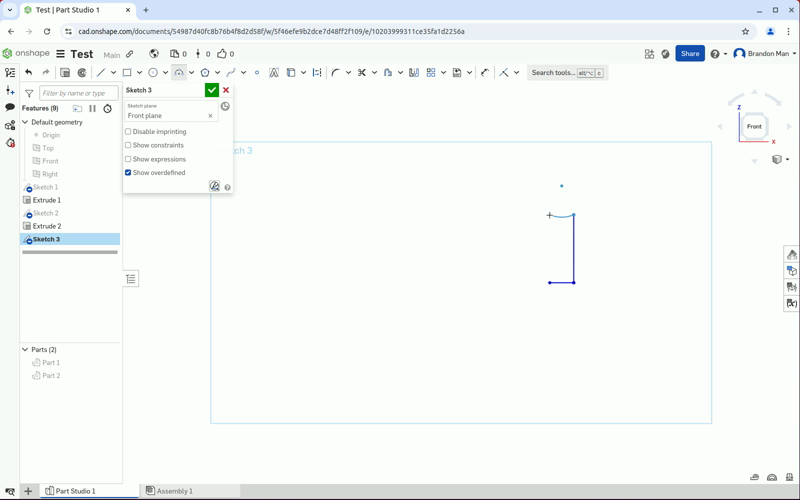
click(549, 214)
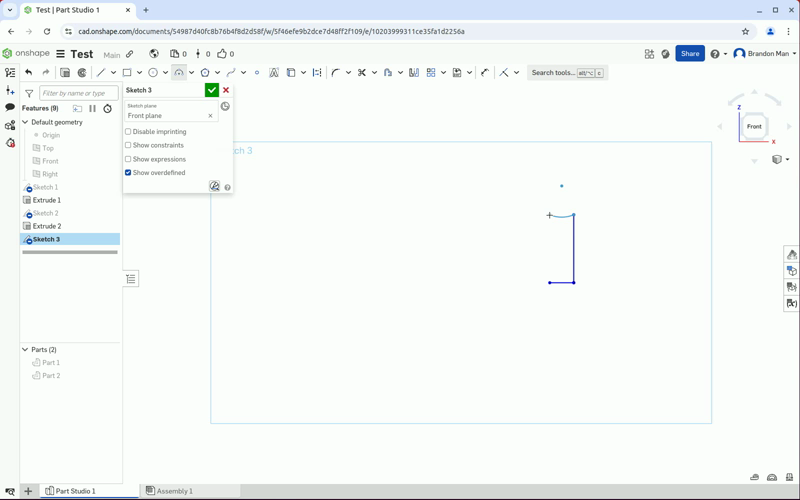
mouse_move(561, 207)
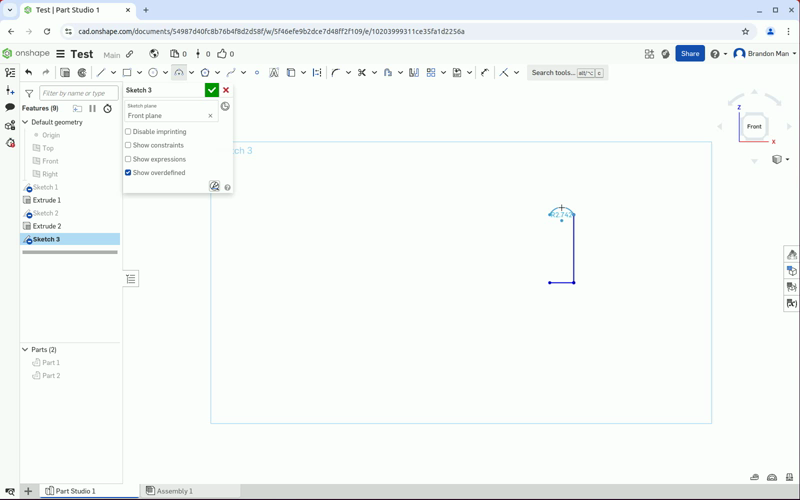
click(561, 207)
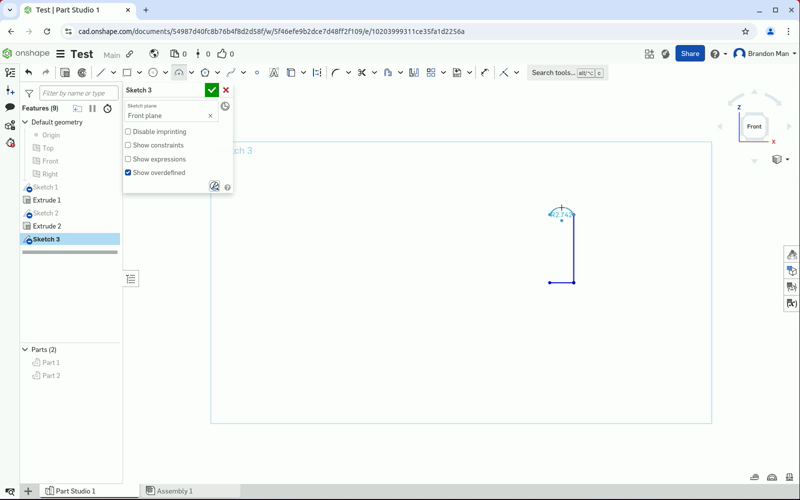
key_up(shift)
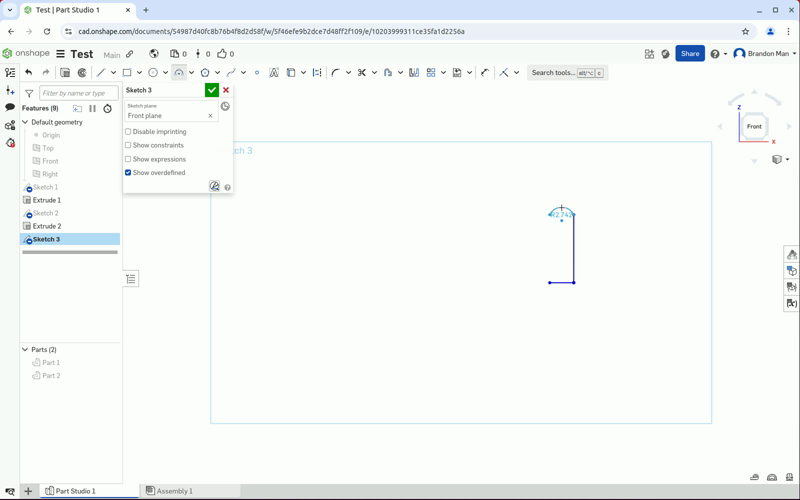
key(esc)
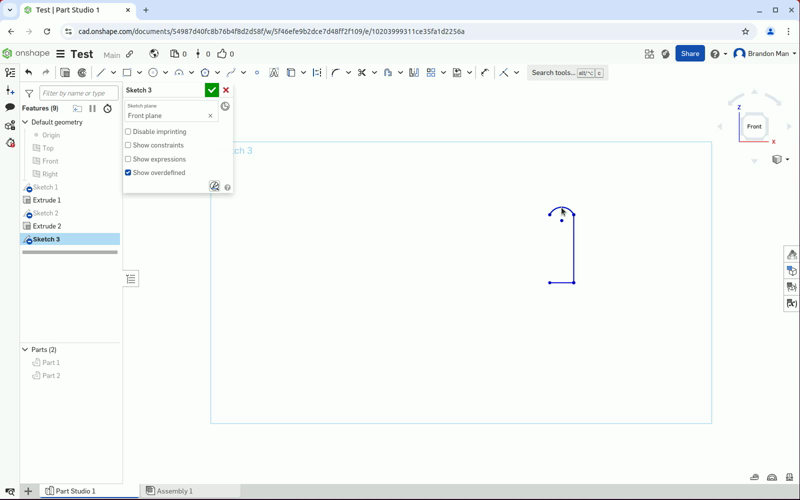
key(l)
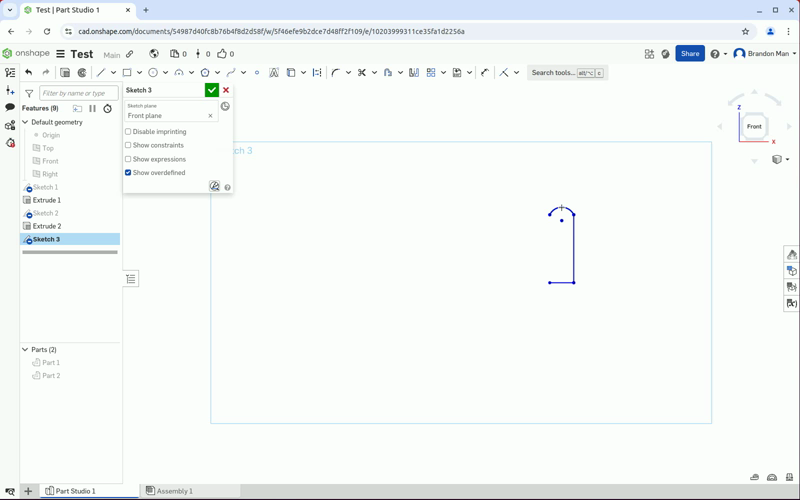
mouse_move(549, 214)
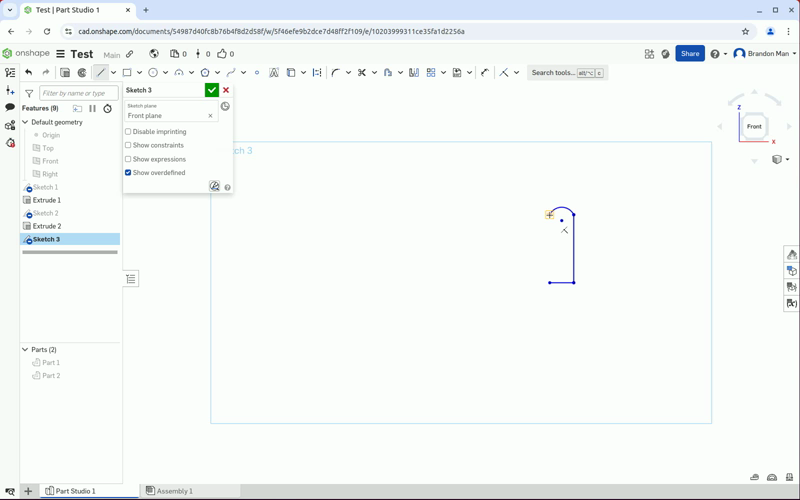
click(549, 214)
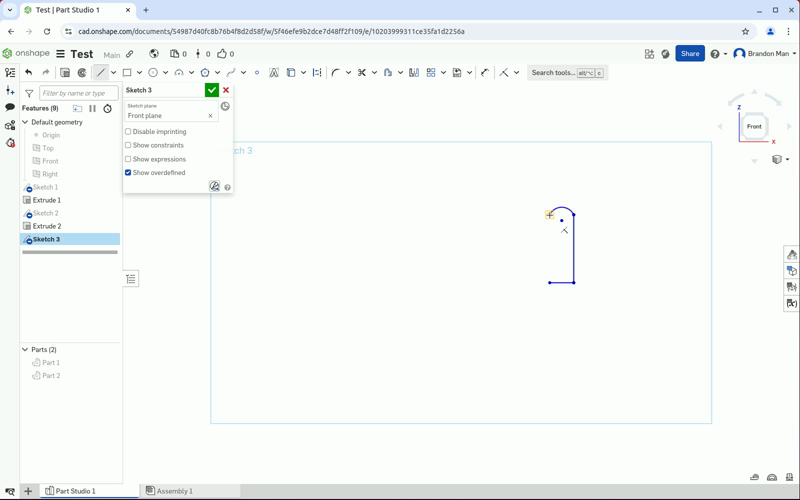
key_down(shift)
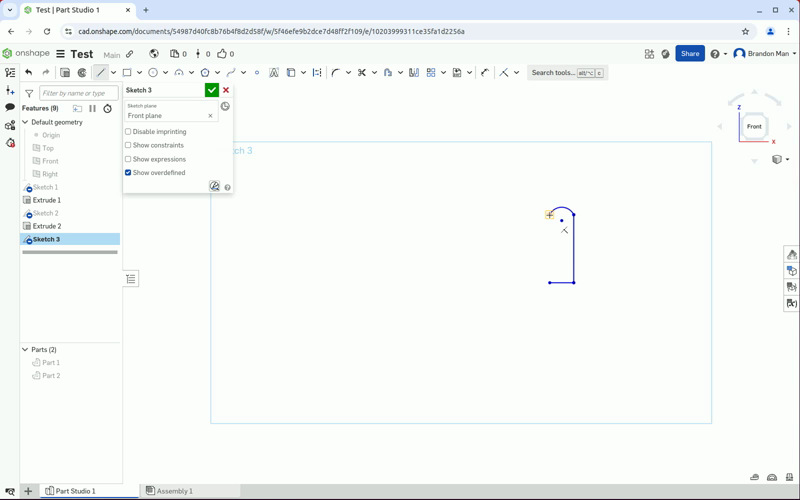
mouse_move(549, 282)
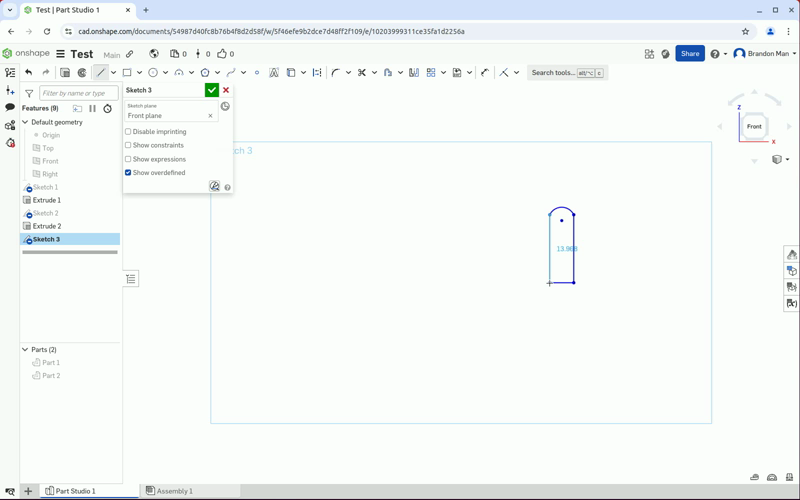
key_up(shift)
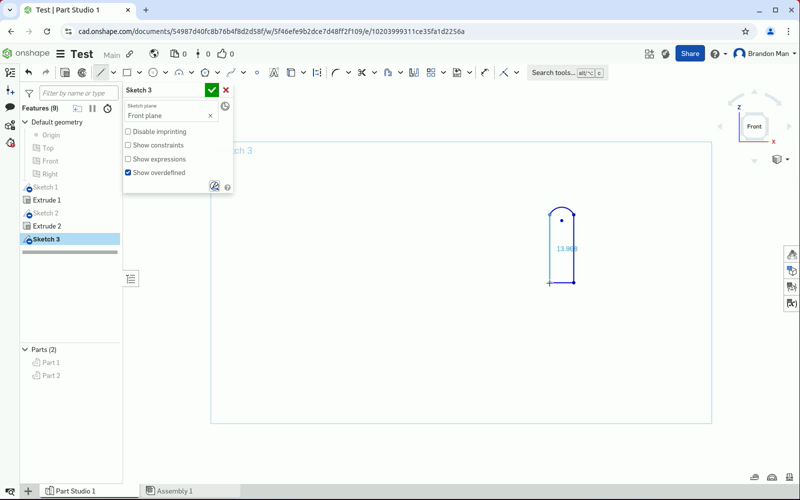
click(549, 282)
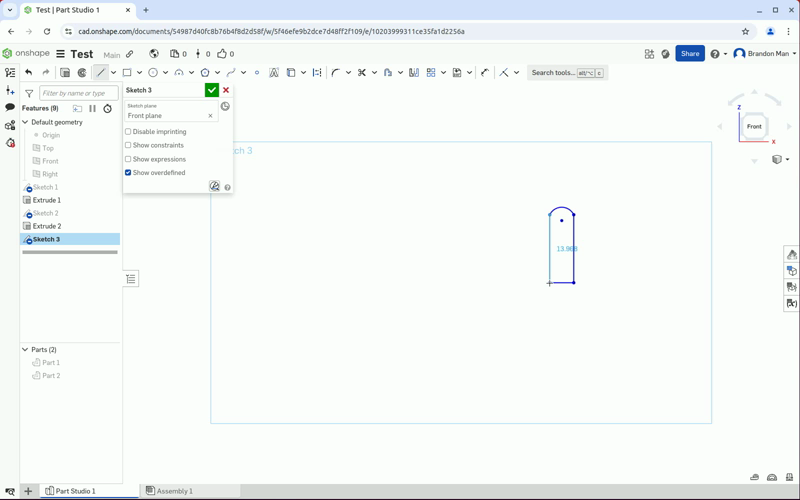
key(esc)
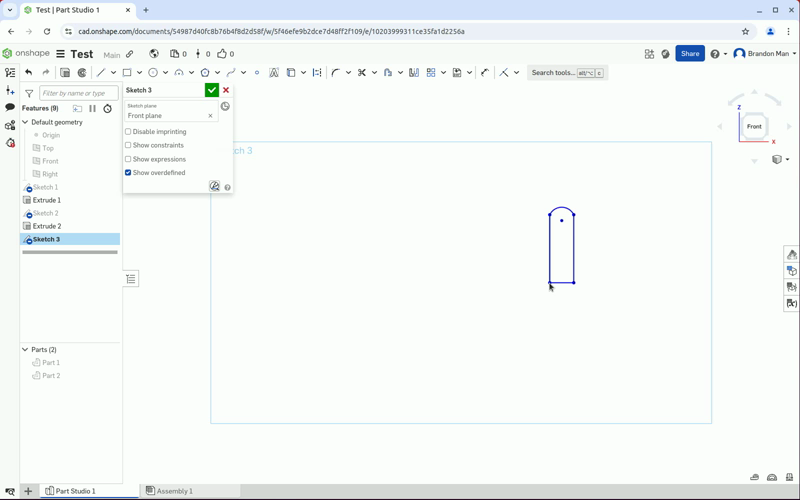
mouse_move(560, 229)
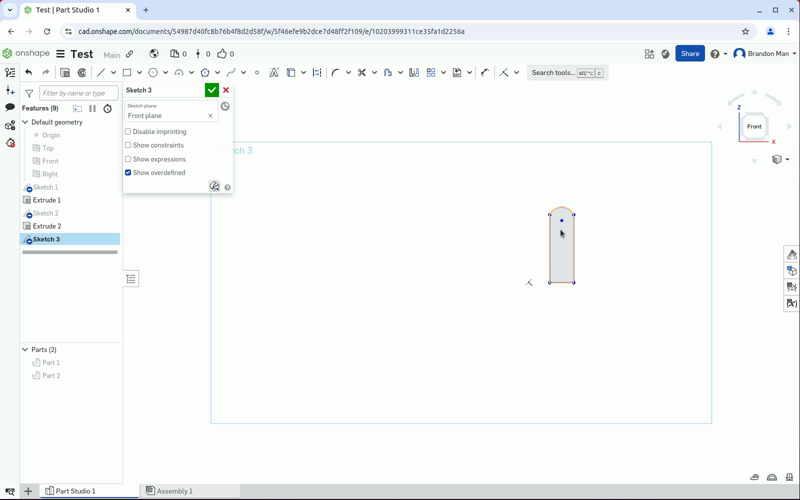
scroll(6)
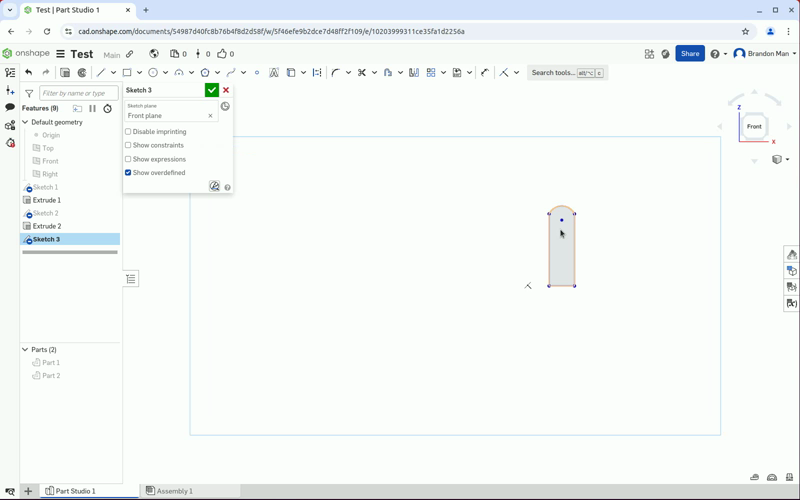
scroll(6)
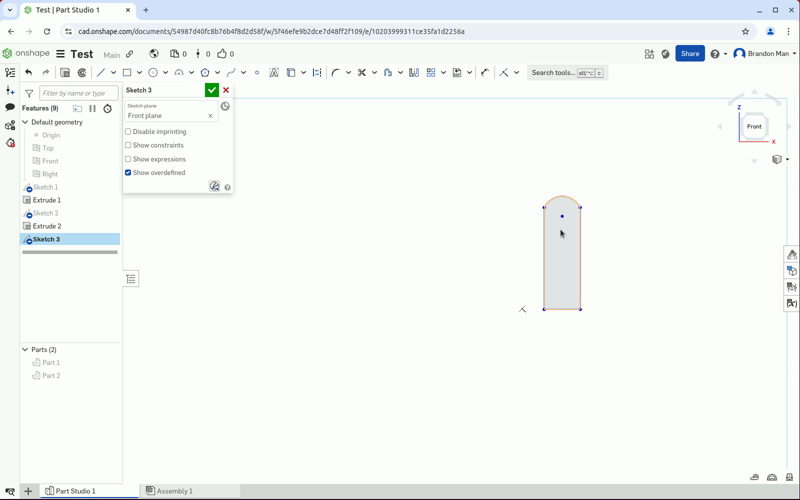
scroll(6)
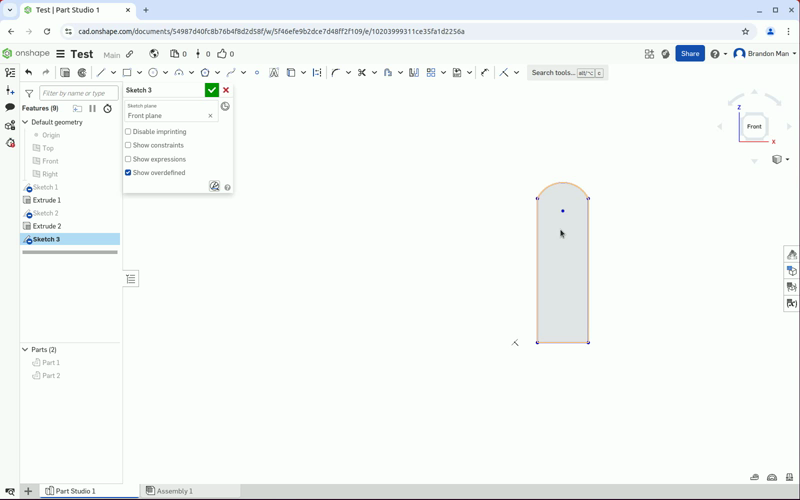
scroll(6)
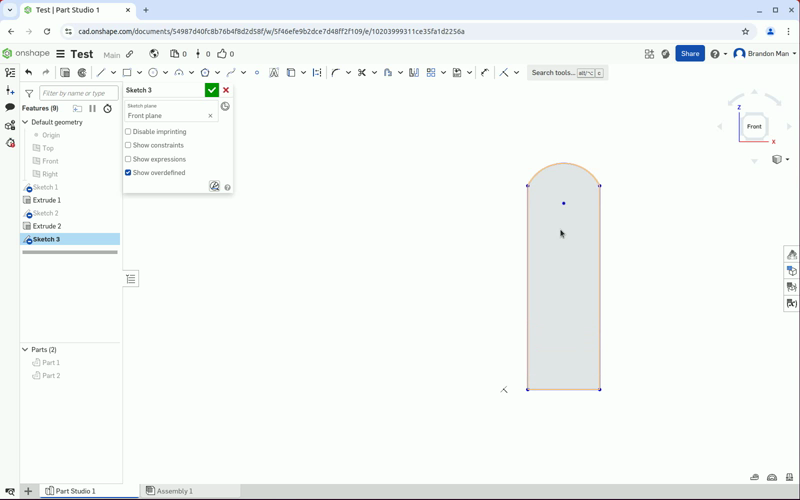
scroll(6)
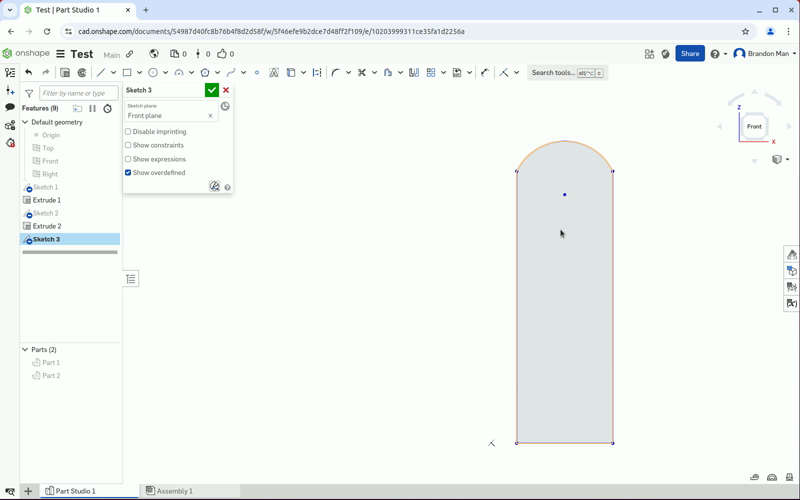
scroll(6)
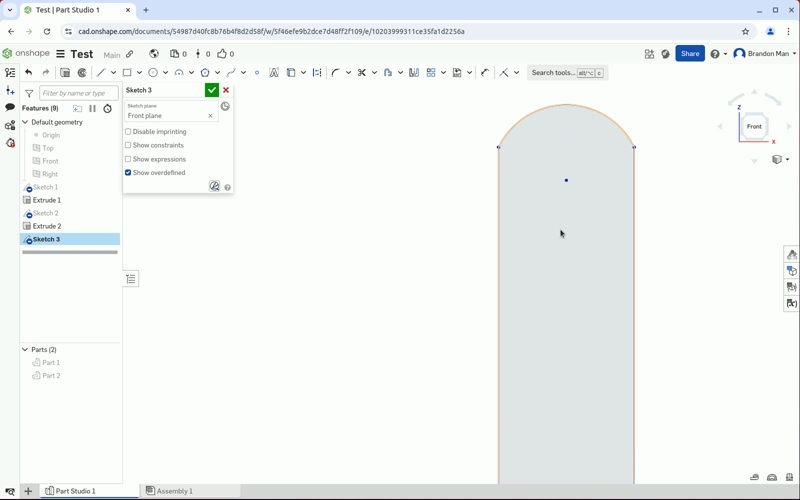
scroll(6)
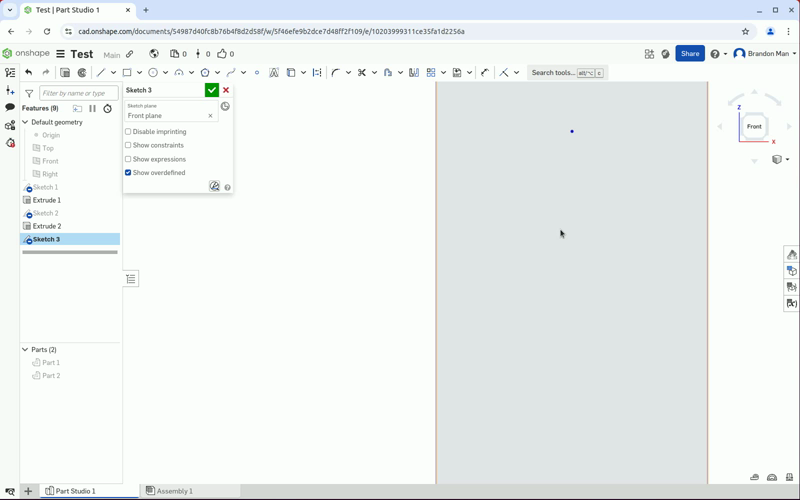
click(560, 229)
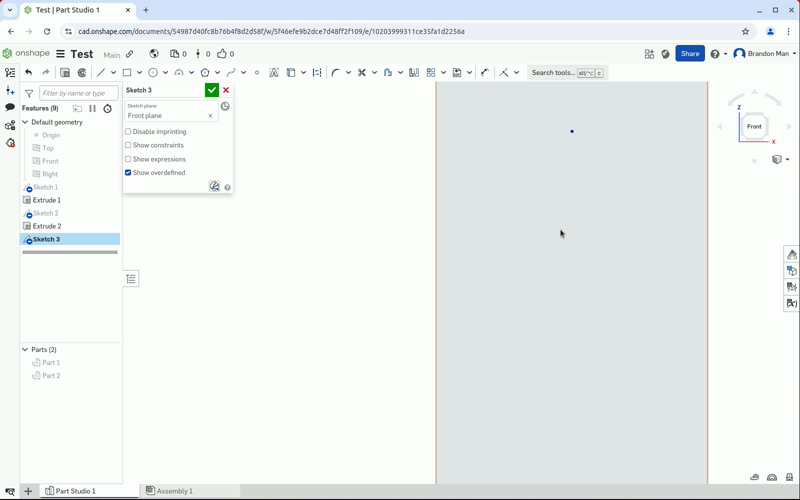
scroll(-6)
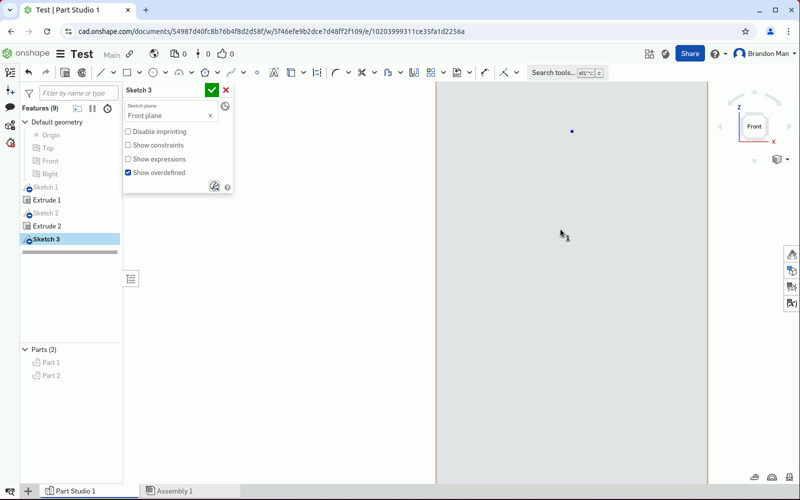
scroll(-6)
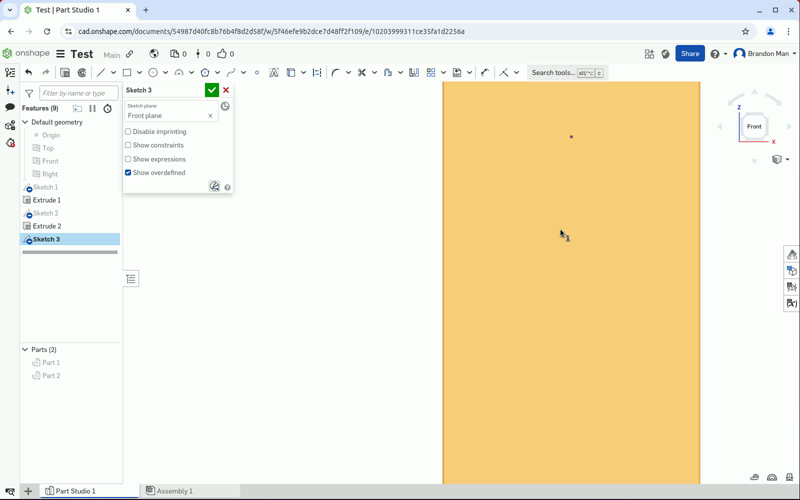
scroll(-6)
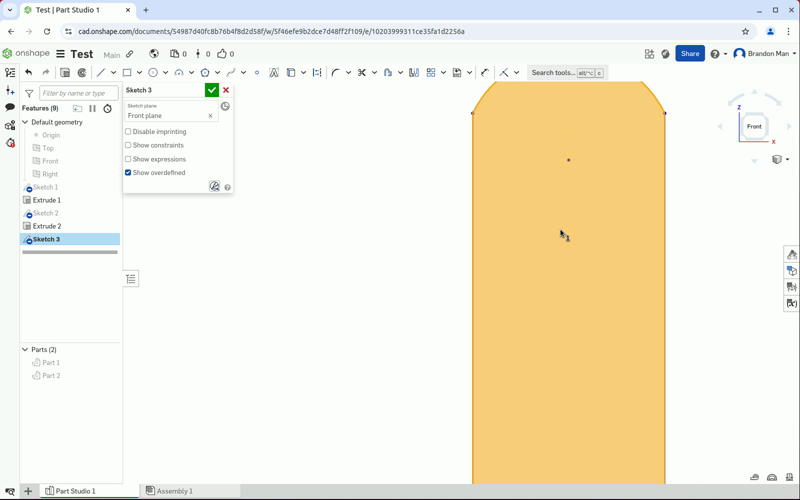
scroll(-6)
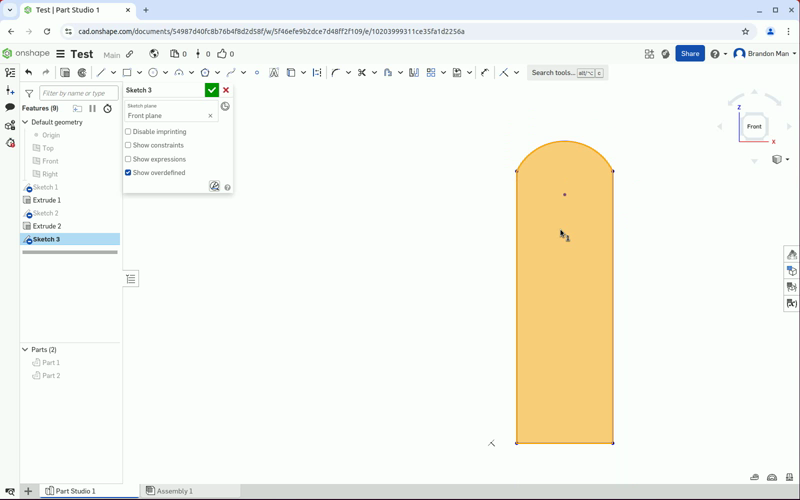
scroll(-6)
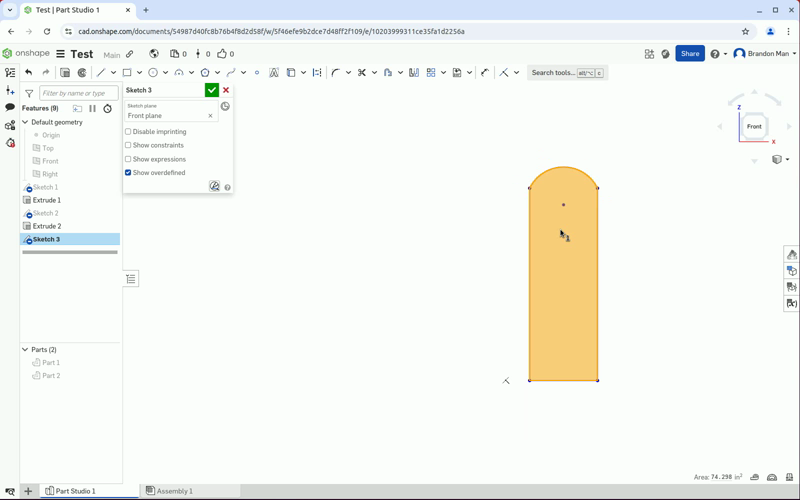
scroll(-6)
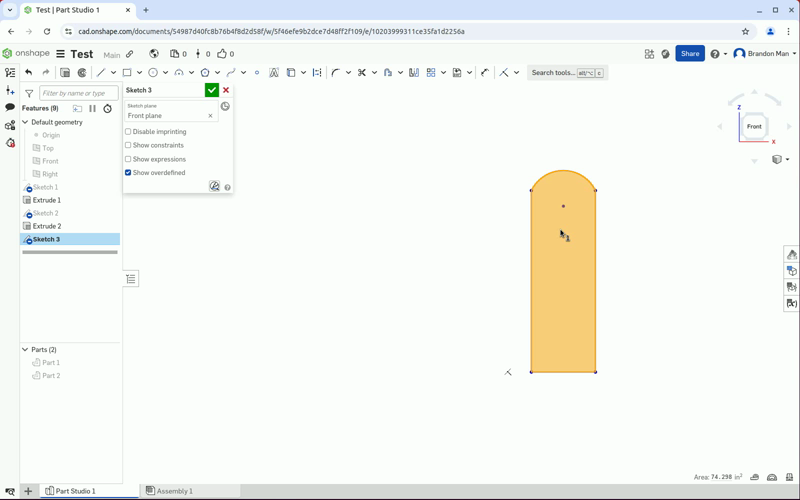
scroll(-6)
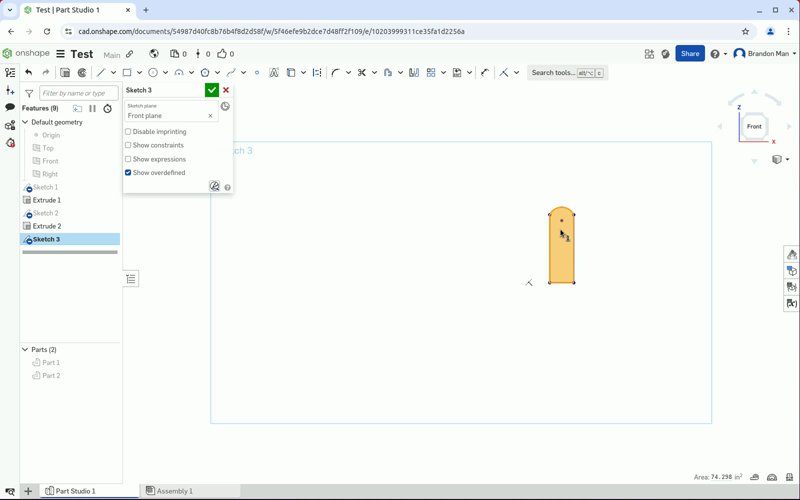
mouse_move(73, 352)
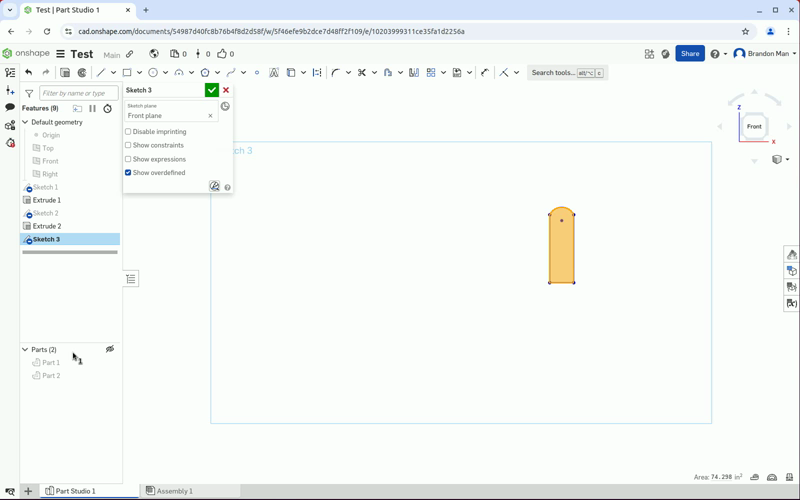
key(shift+y)
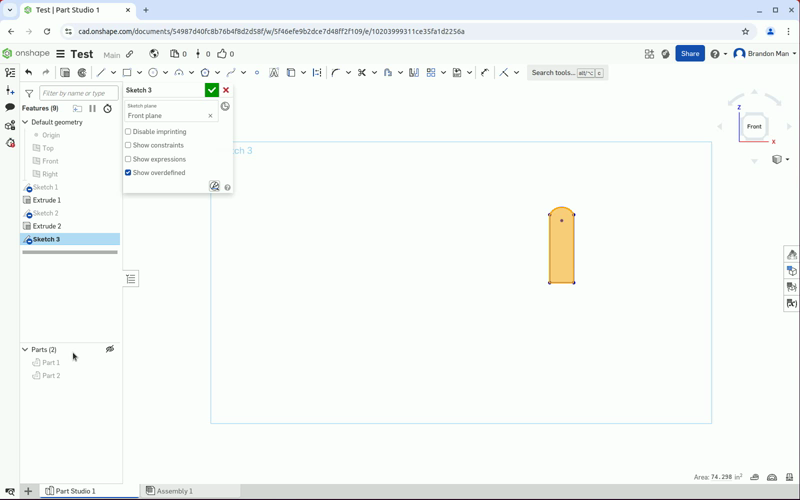
key(shift+e)
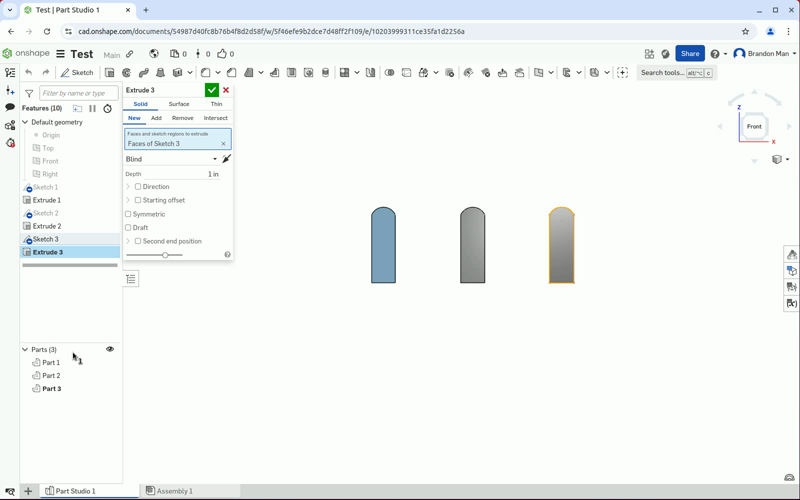
mouse_move(143, 106)
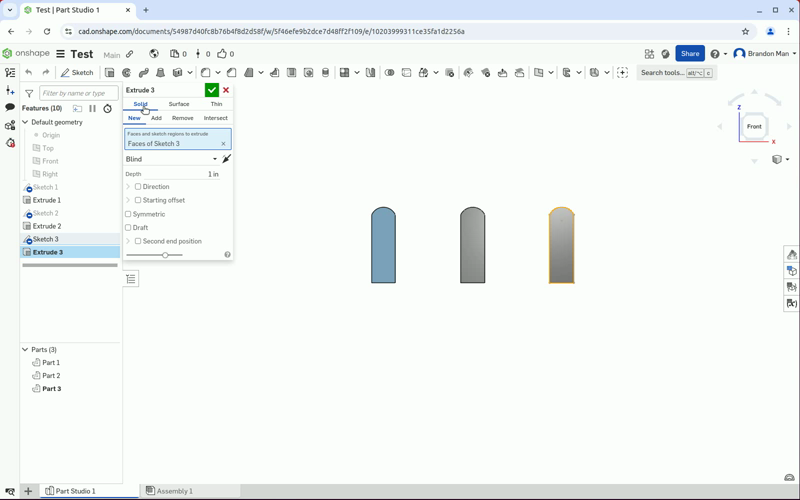
click(143, 106)
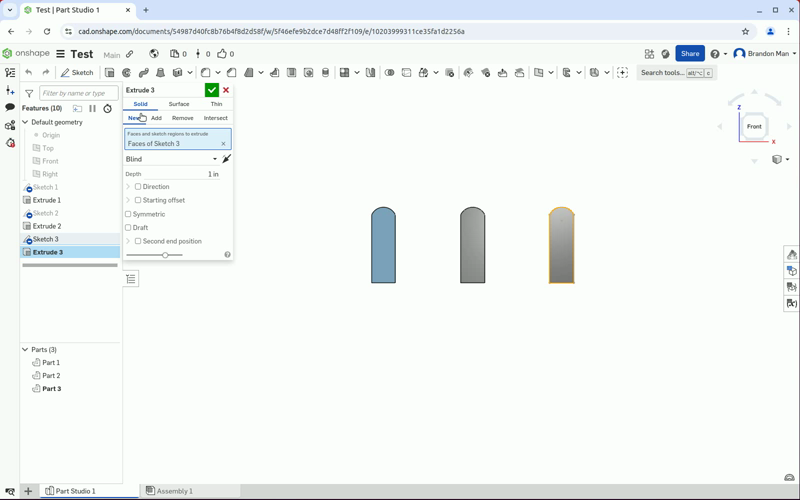
mouse_move(137, 120)
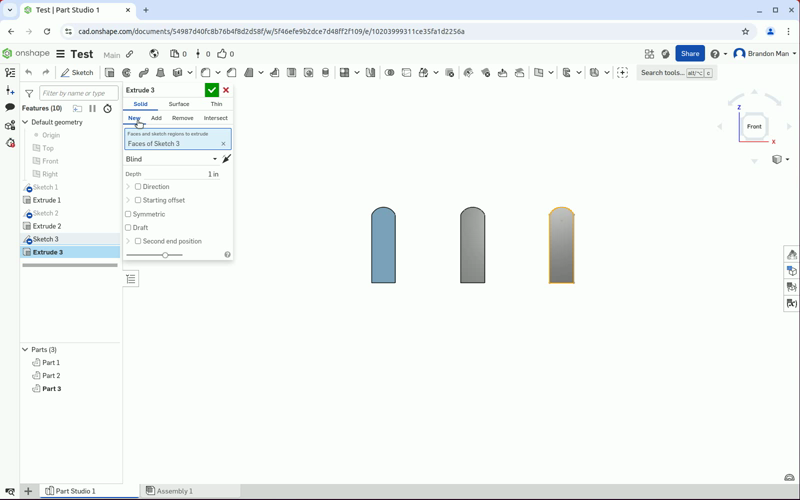
click(137, 120)
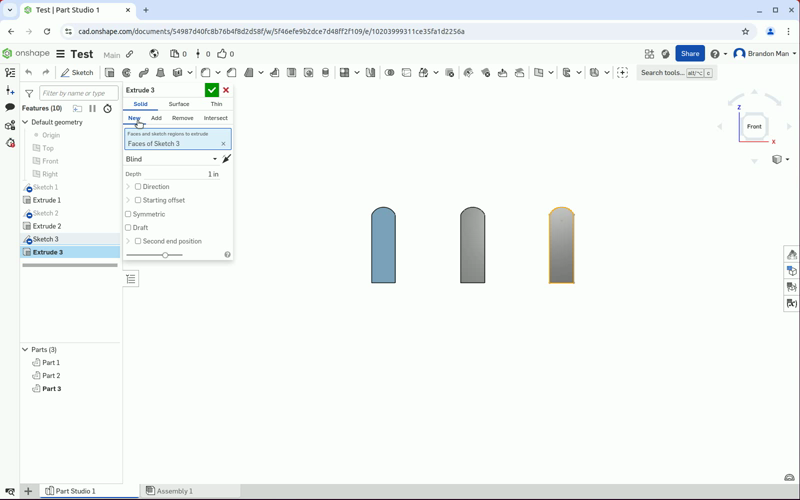
key(tab, 4)
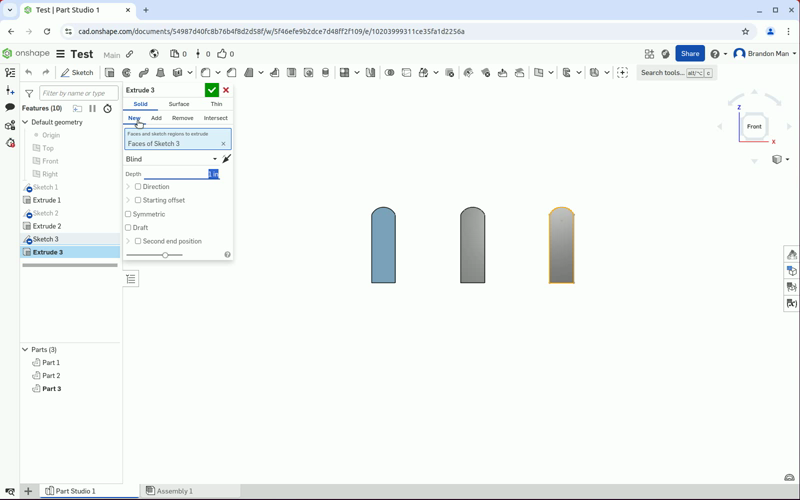
text(6.018)
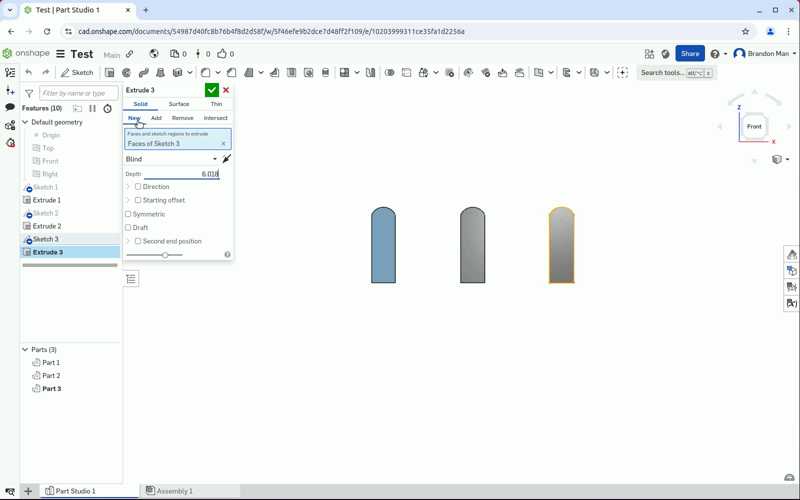
key(enter)
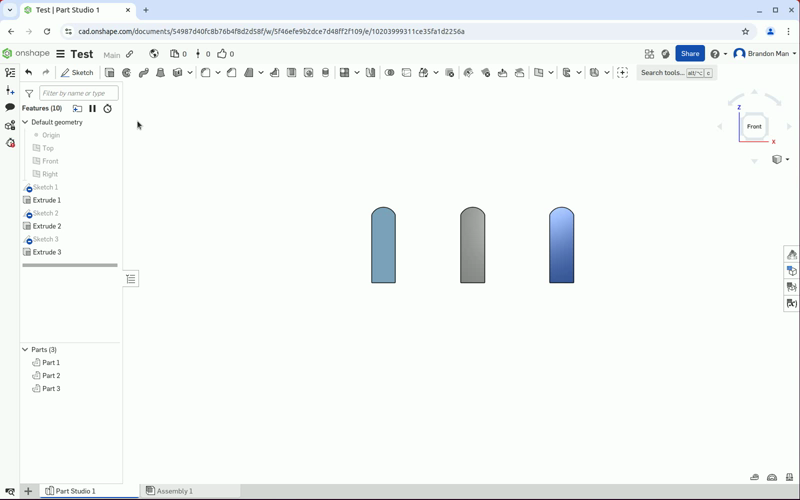
key(shift+h)
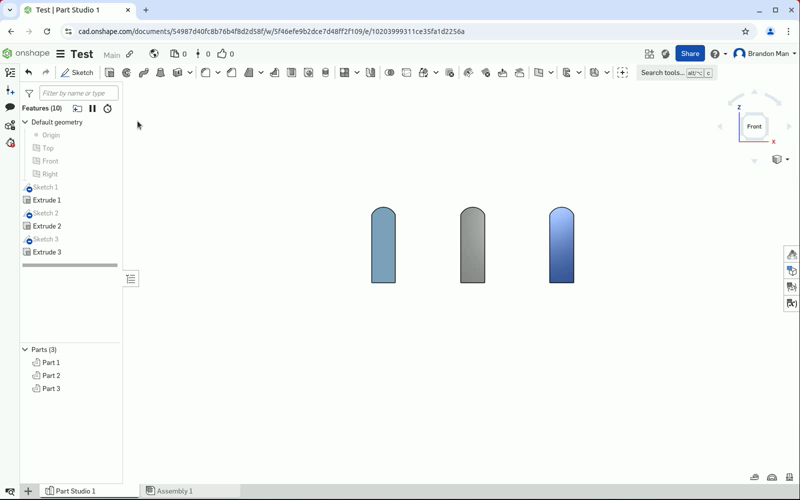
key(shift+h)
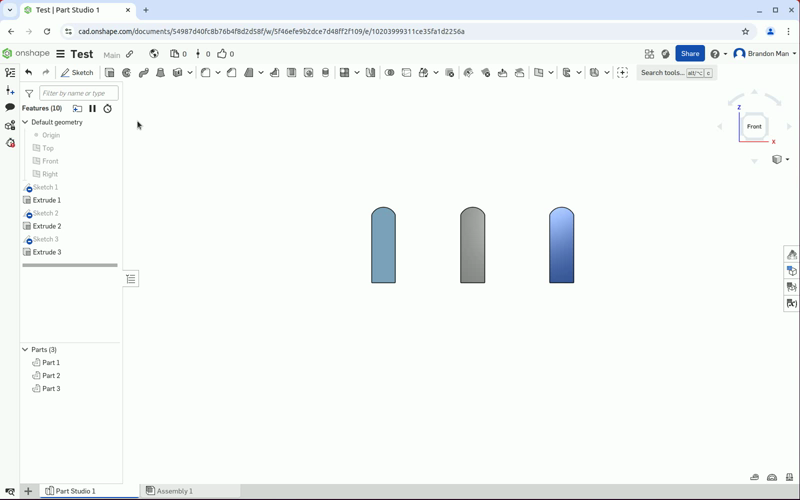
mouse_move(73, 189)
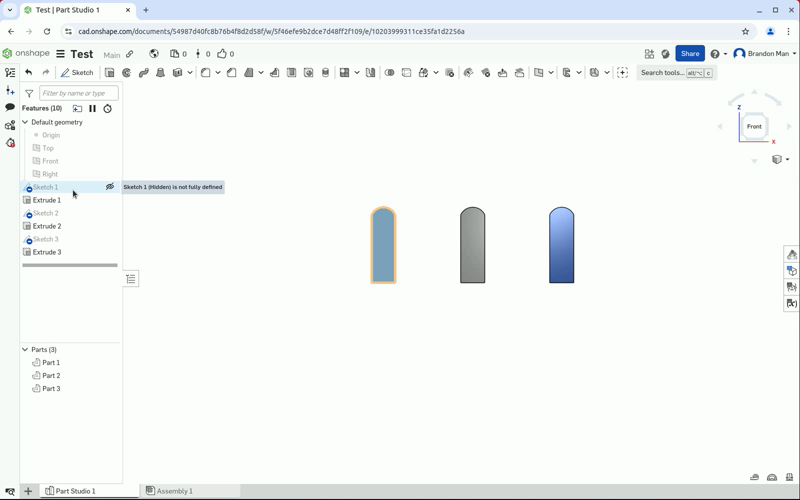
click(73, 189)
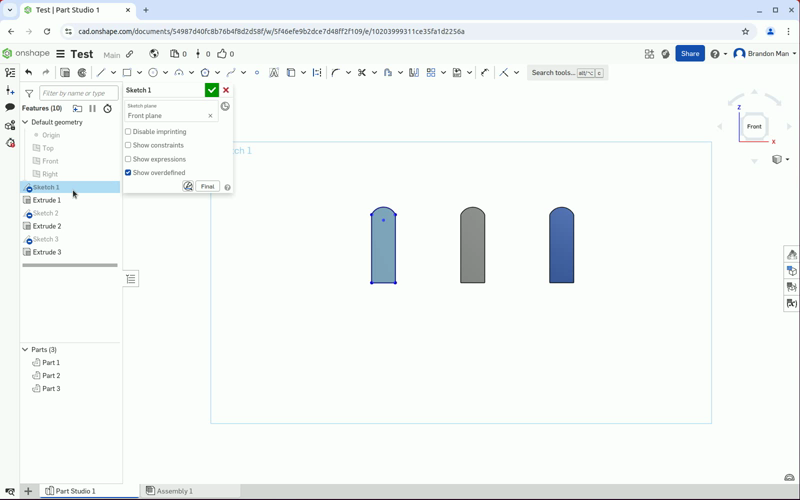
mouse_move(229, 92)
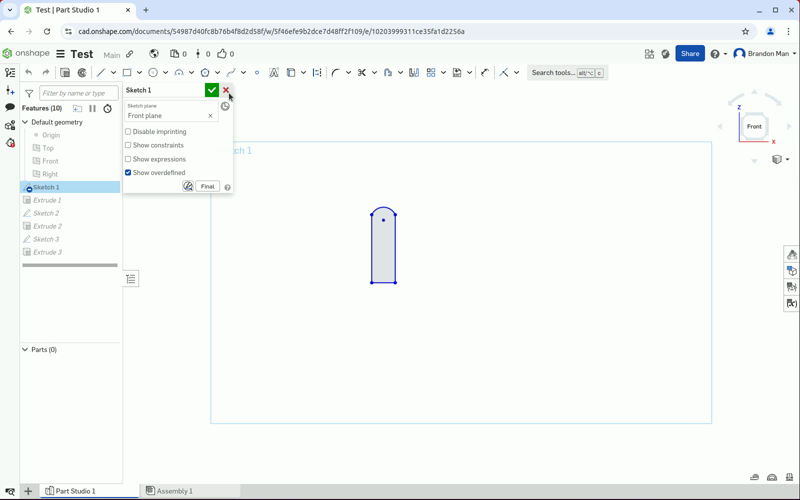
click(229, 92)
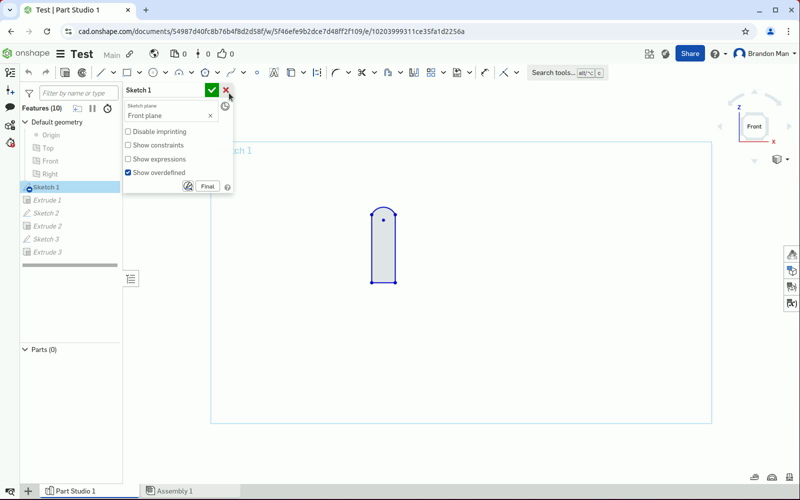
key(shift+s)
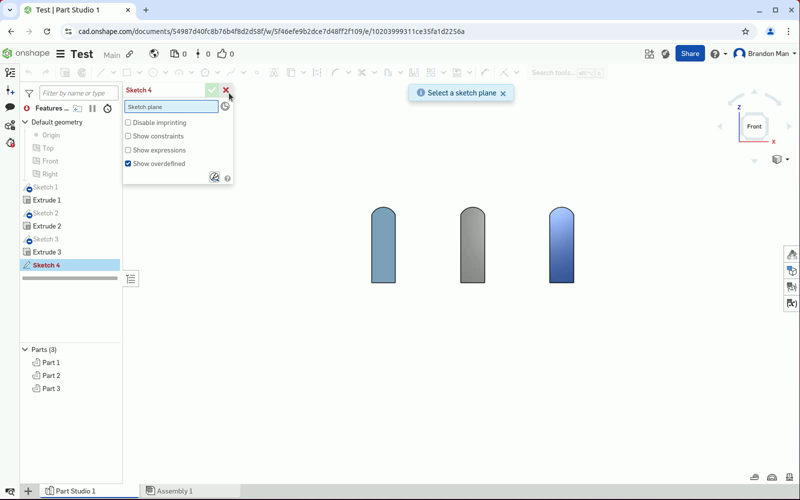
mouse_move(73, 163)
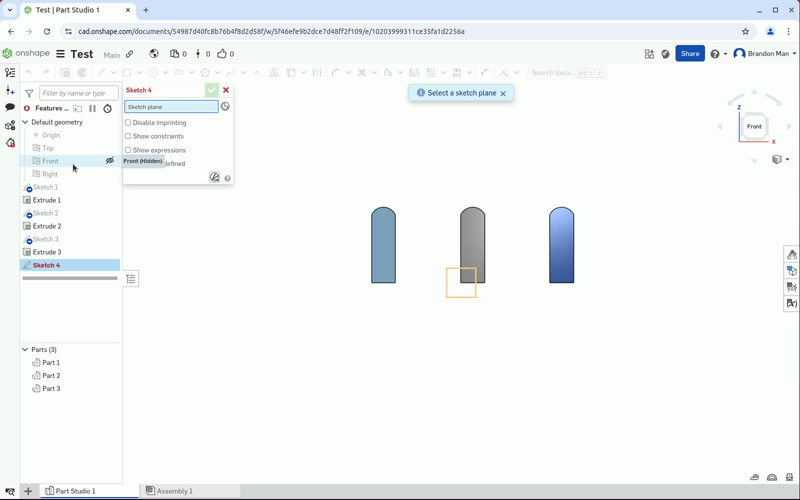
click(73, 163)
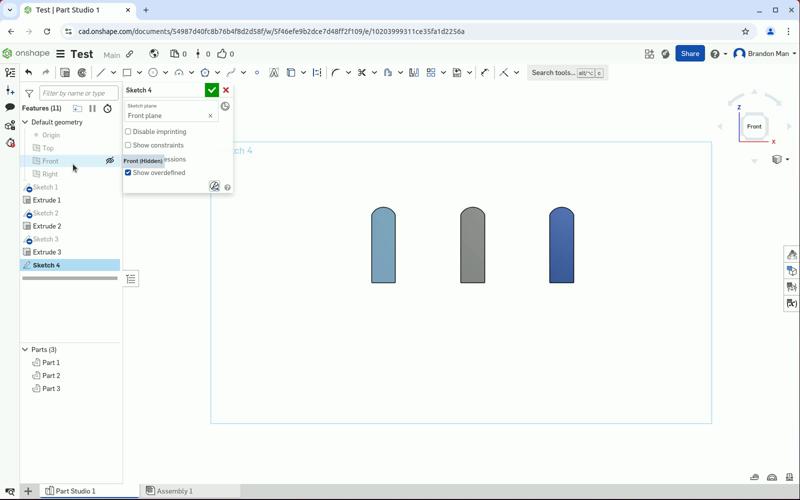
mouse_move(73, 352)
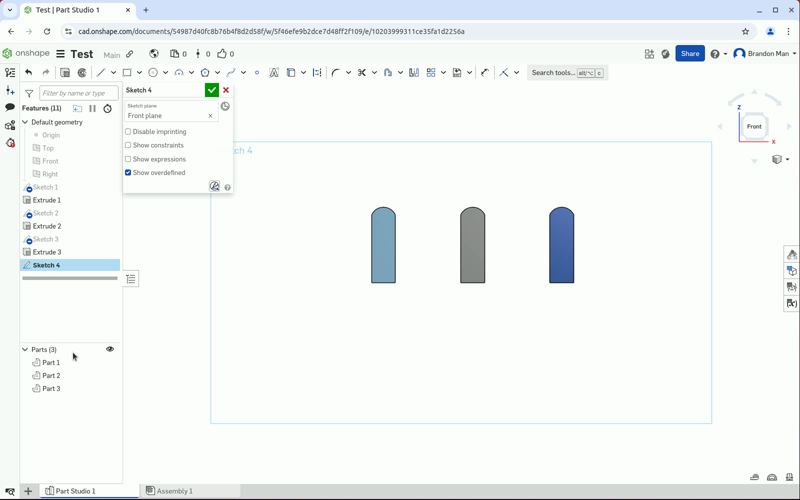
key(y)
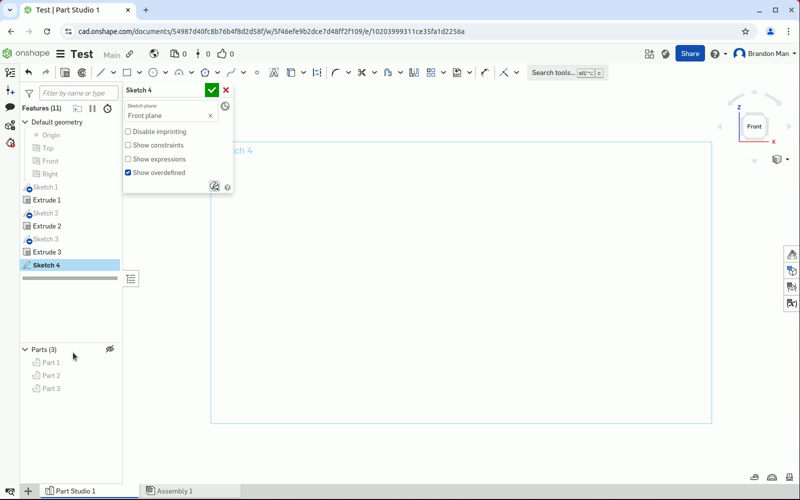
key(l)
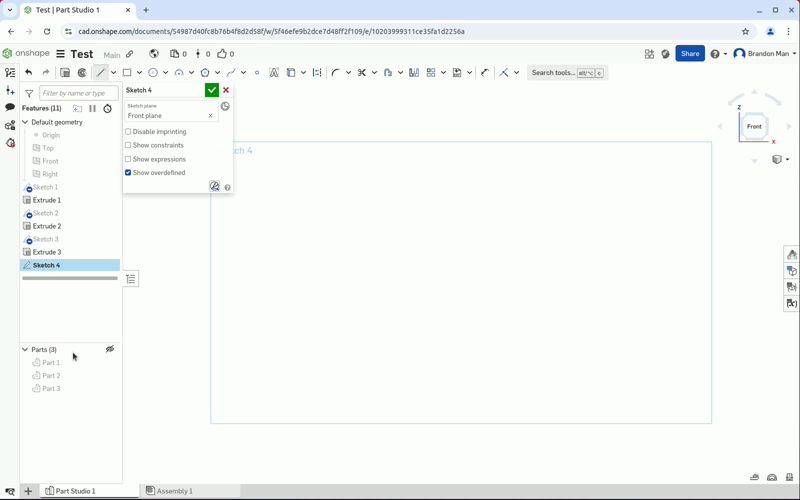
key_down(shift)
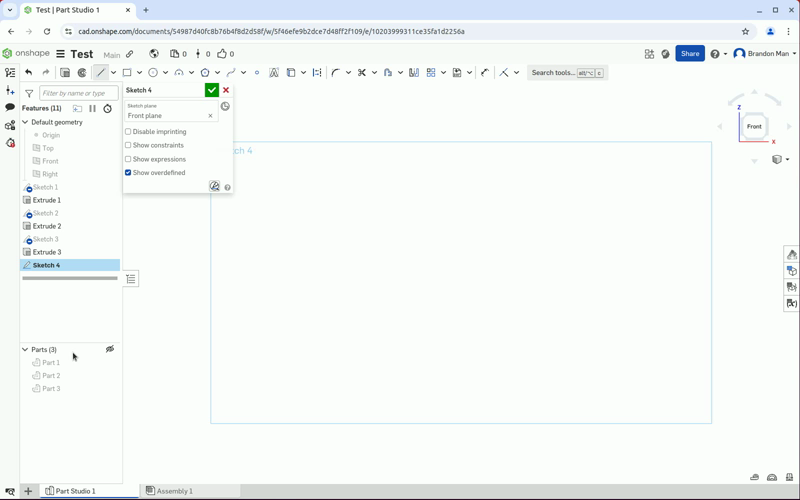
mouse_move(371, 286)
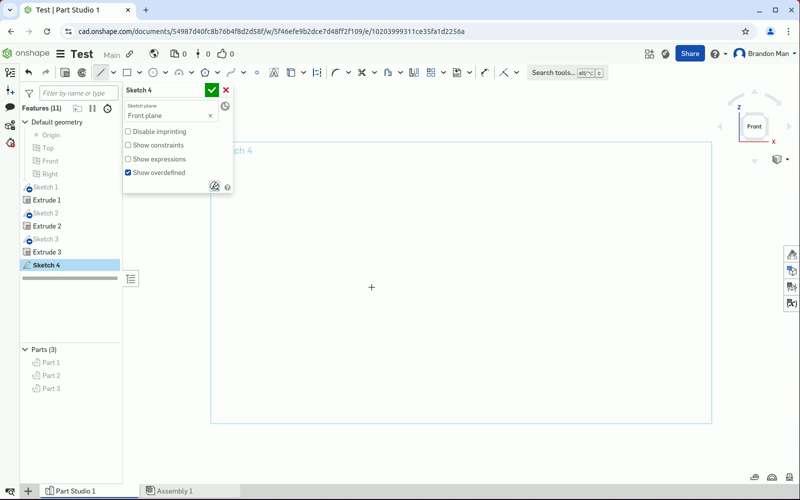
click(371, 286)
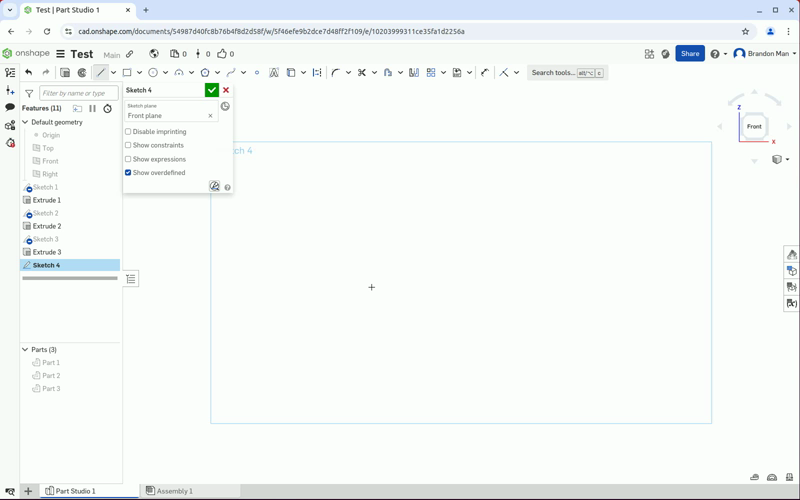
key_up(shift)
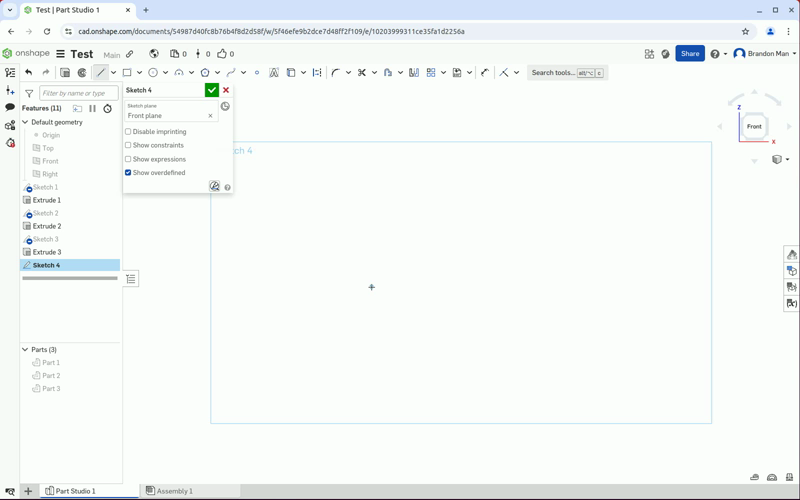
key_down(shift)
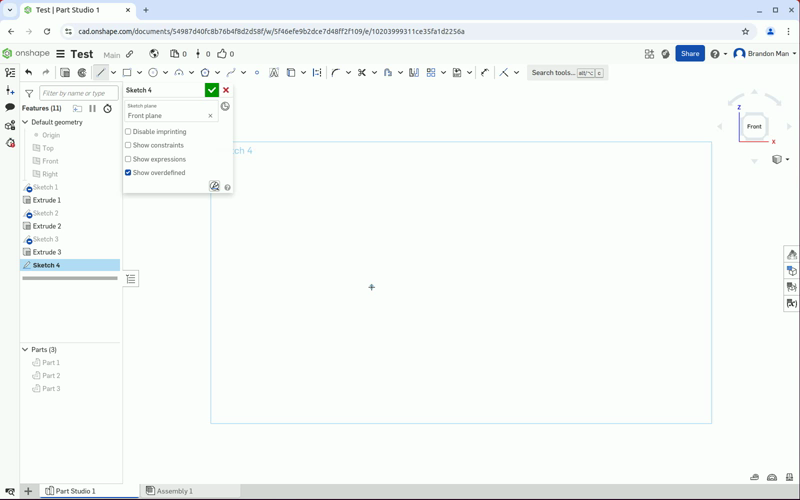
mouse_move(572, 286)
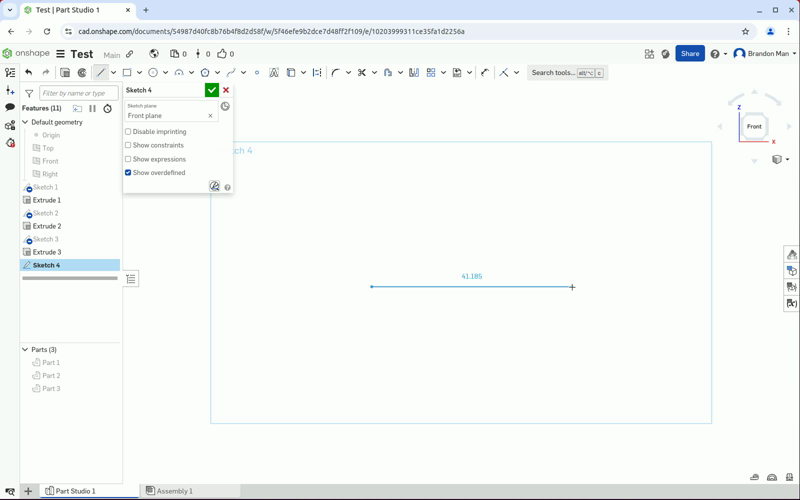
click(572, 286)
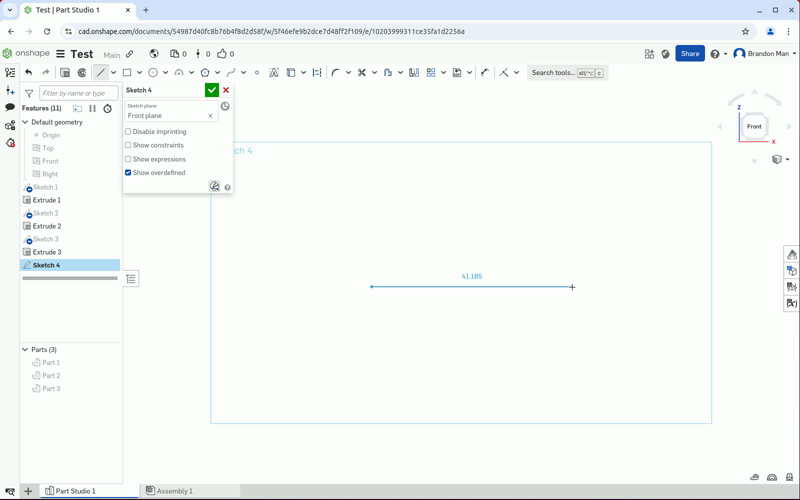
key_up(shift)
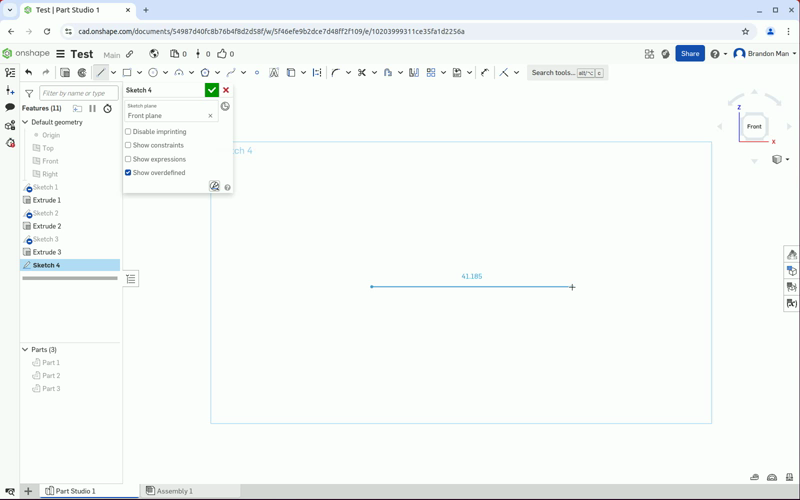
key_down(shift)
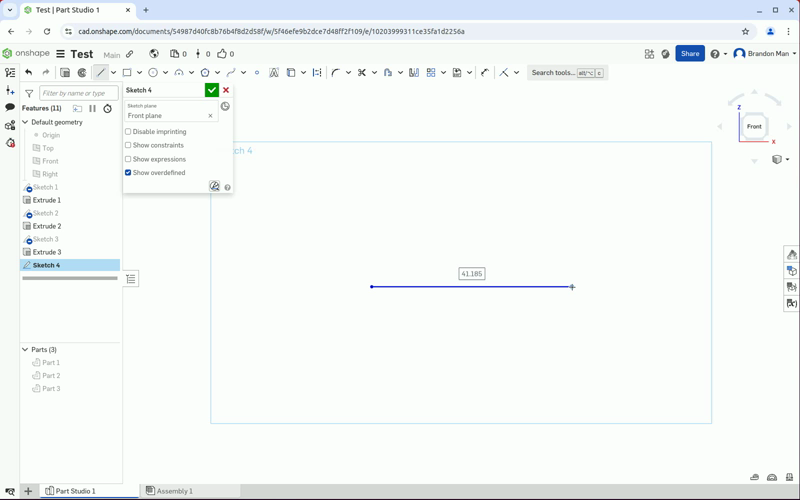
mouse_move(589, 286)
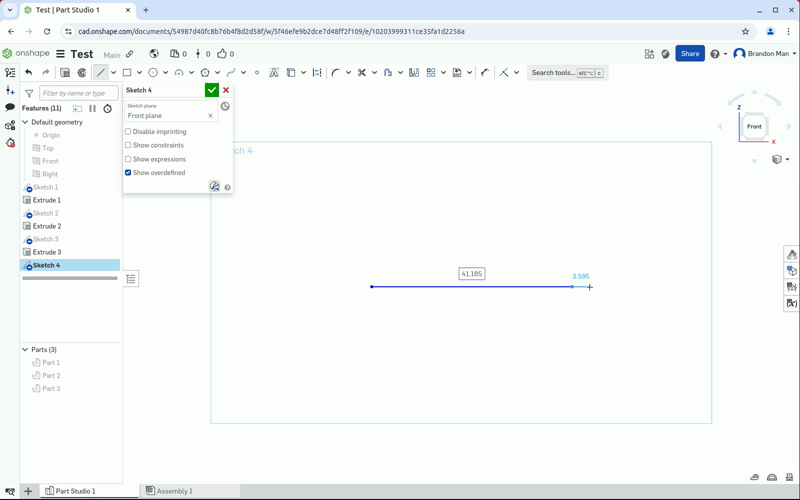
mouse_move(572, 282)
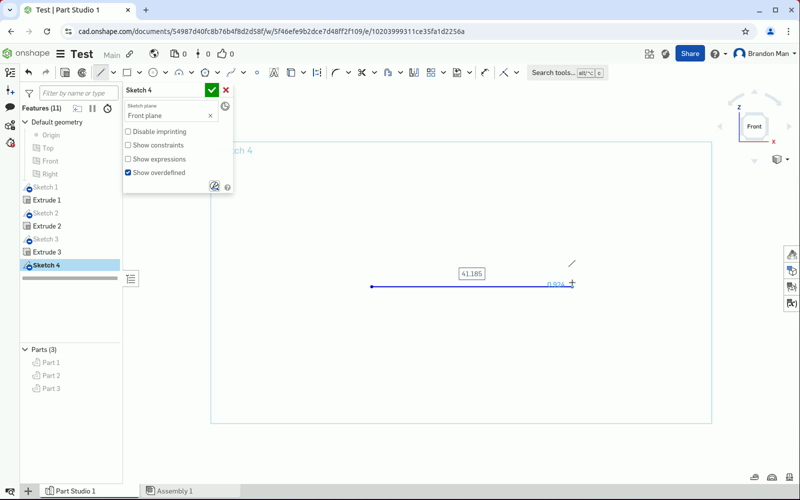
scroll(6)
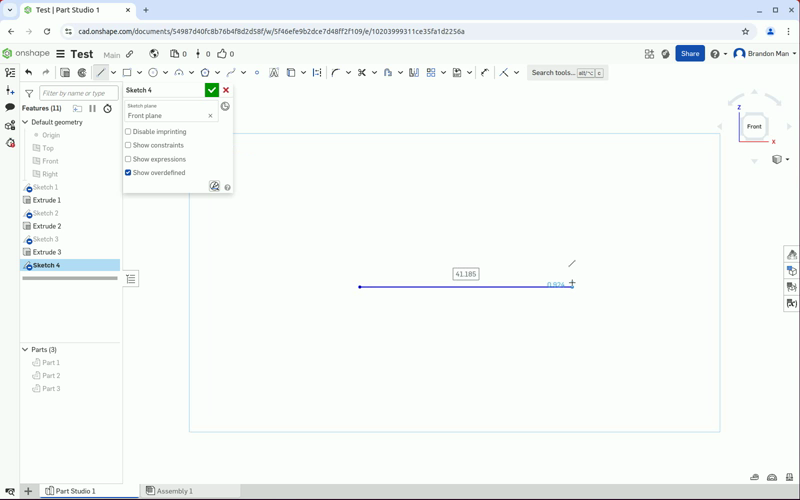
scroll(6)
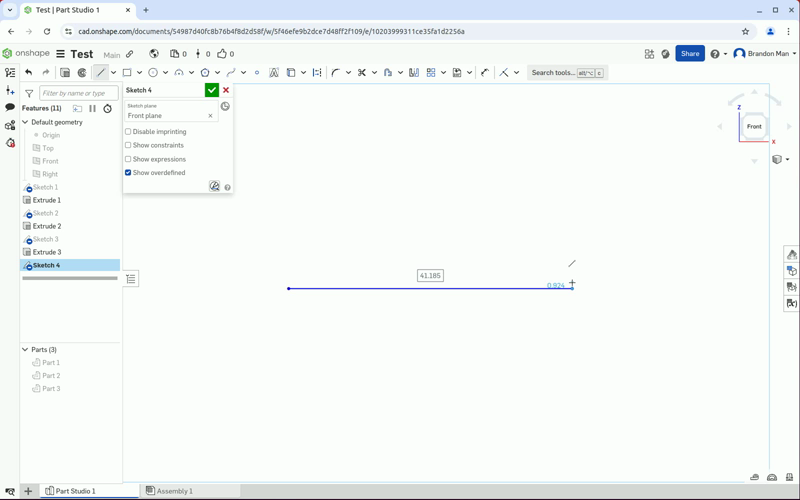
scroll(6)
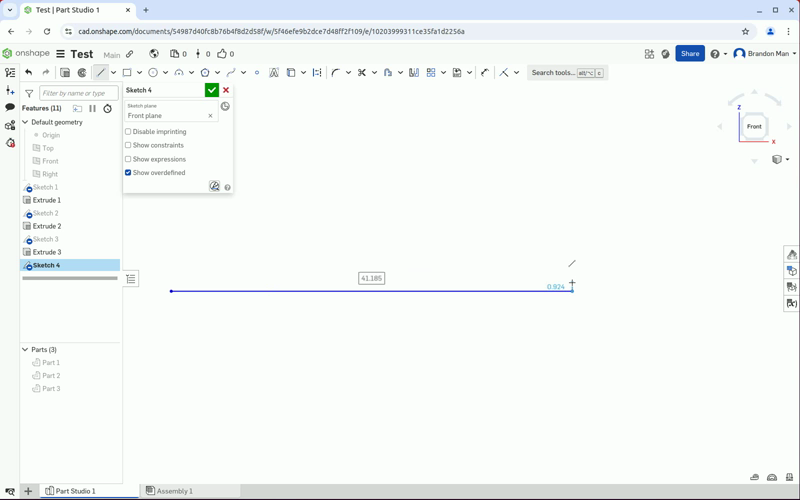
scroll(6)
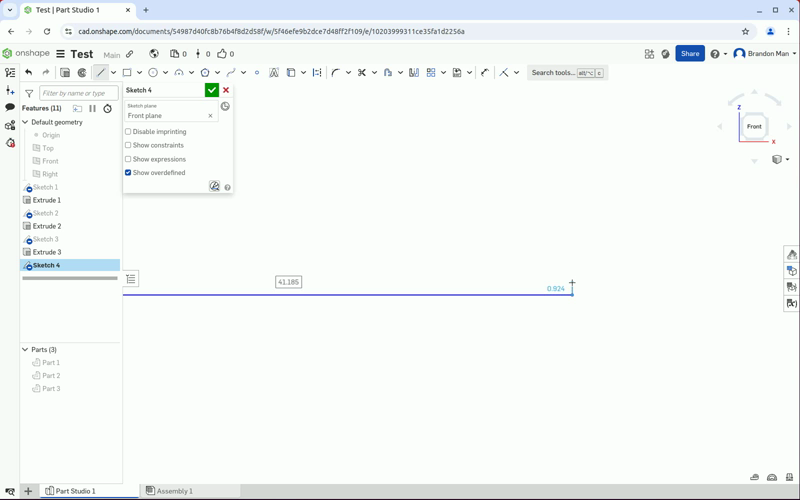
scroll(6)
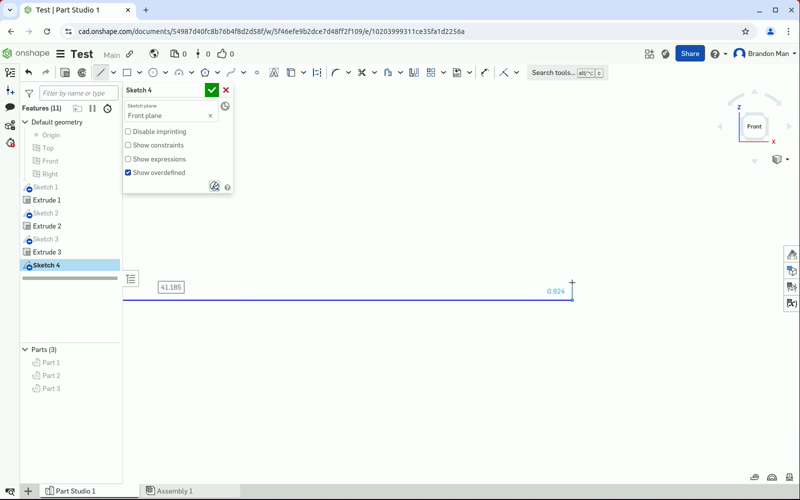
scroll(6)
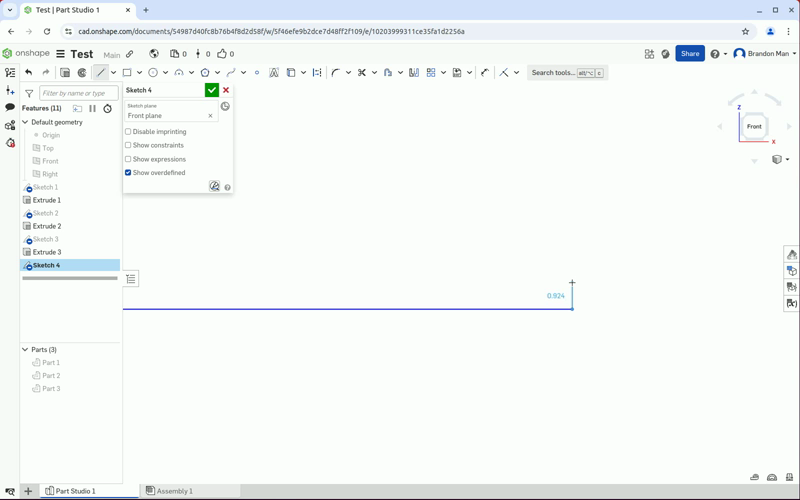
scroll(6)
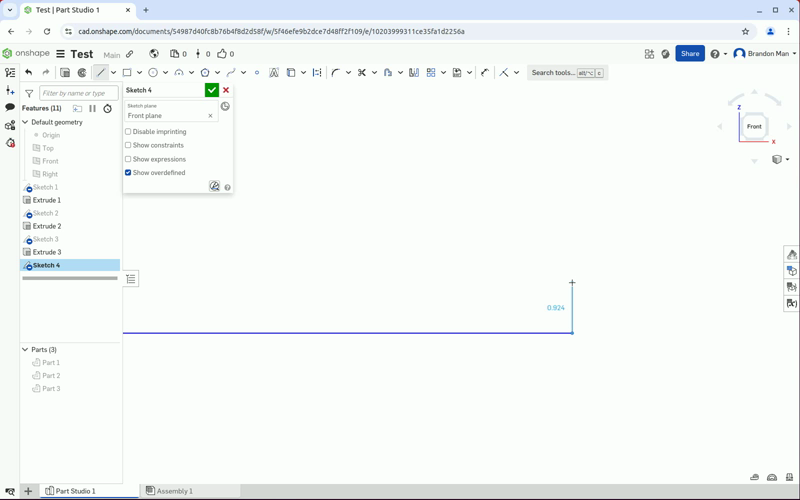
click(572, 282)
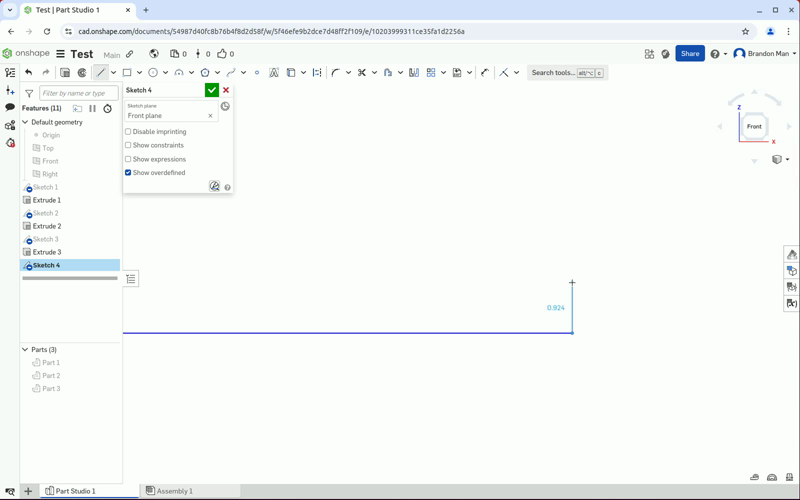
scroll(-6)
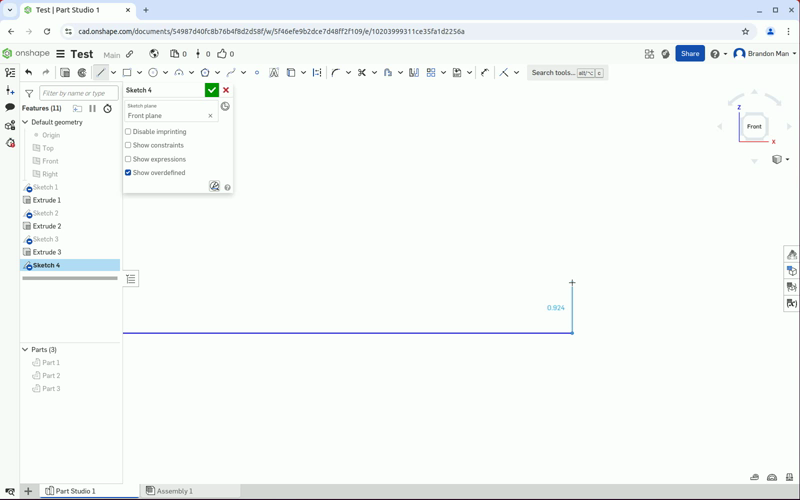
scroll(-6)
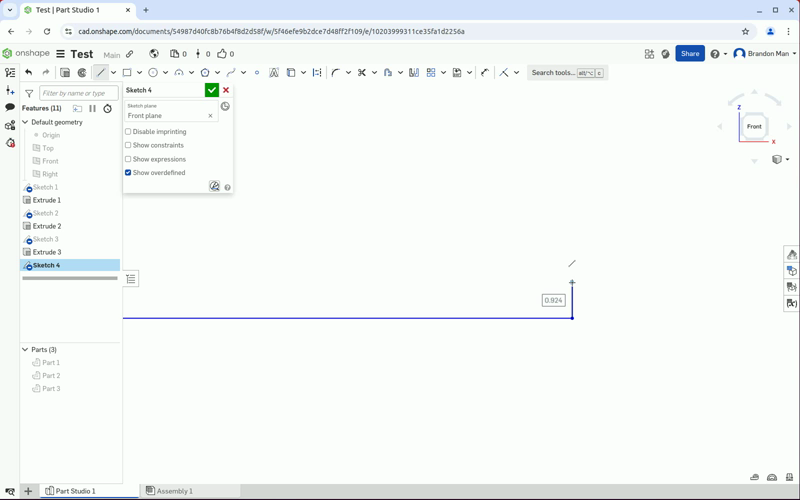
scroll(-6)
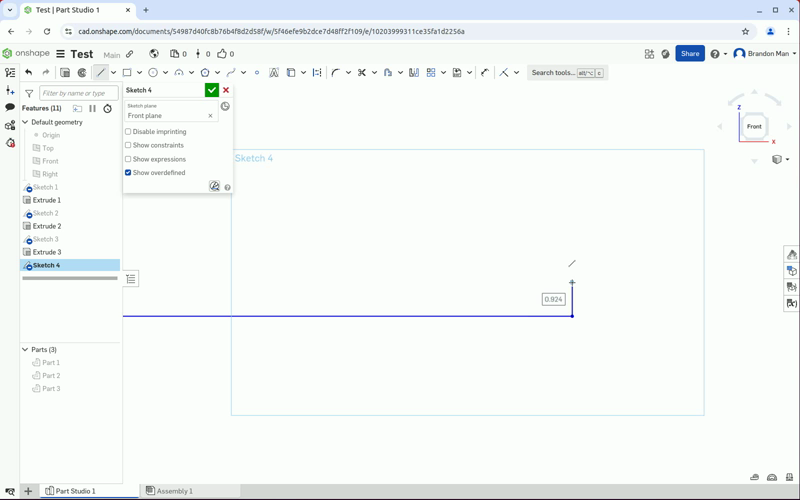
scroll(-6)
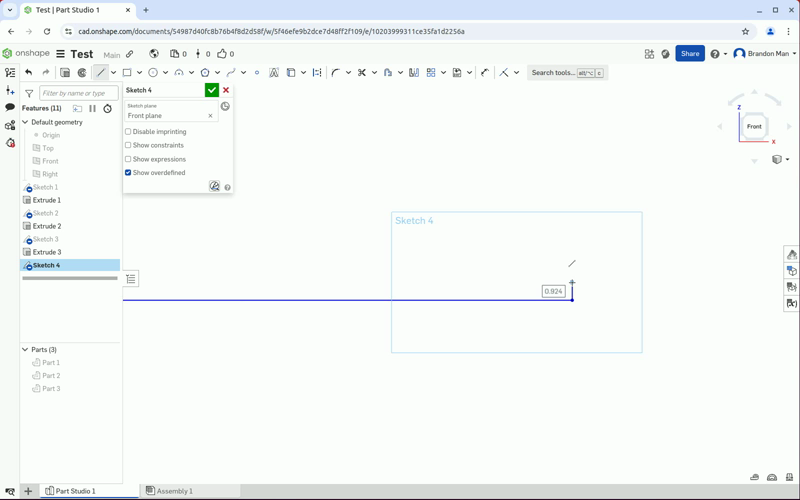
scroll(-6)
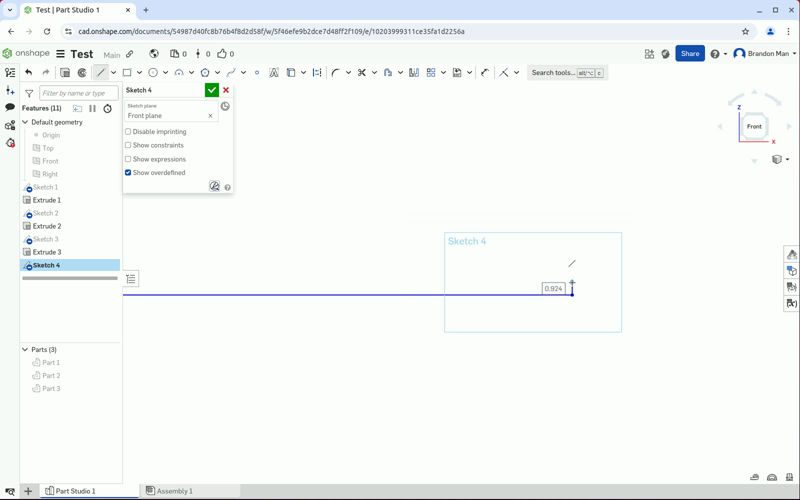
scroll(-6)
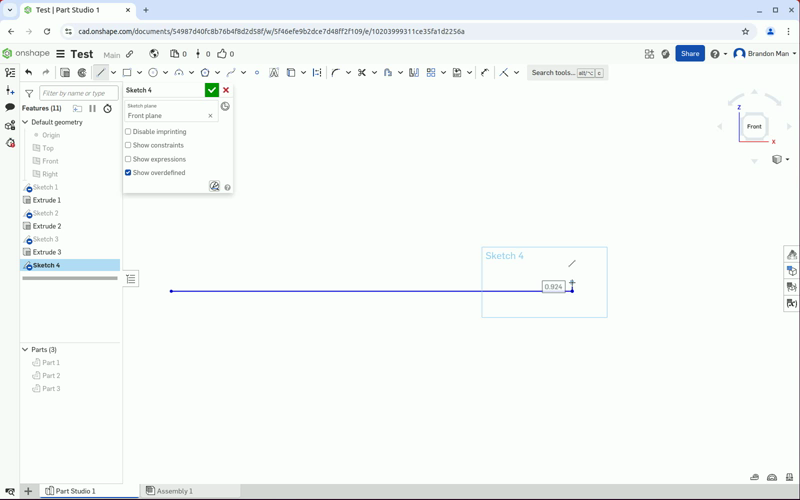
scroll(-6)
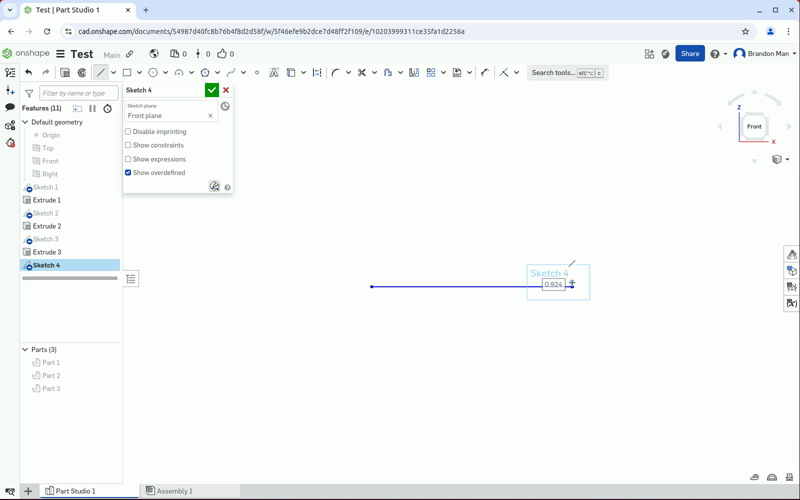
key_up(shift)
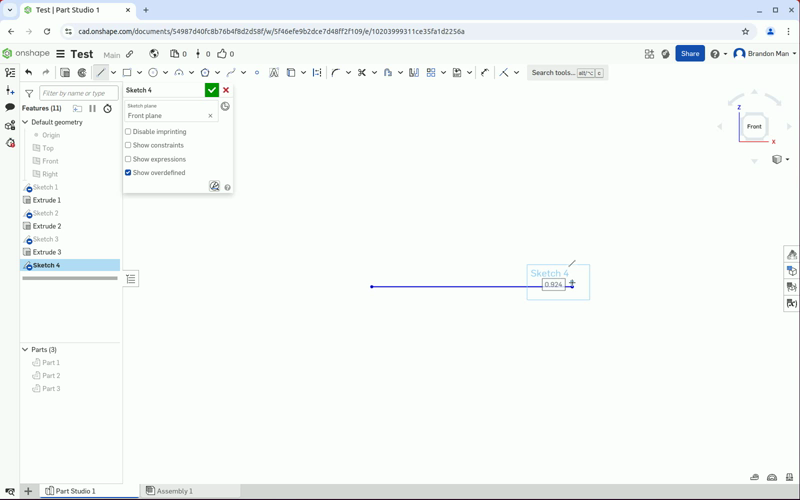
key_down(shift)
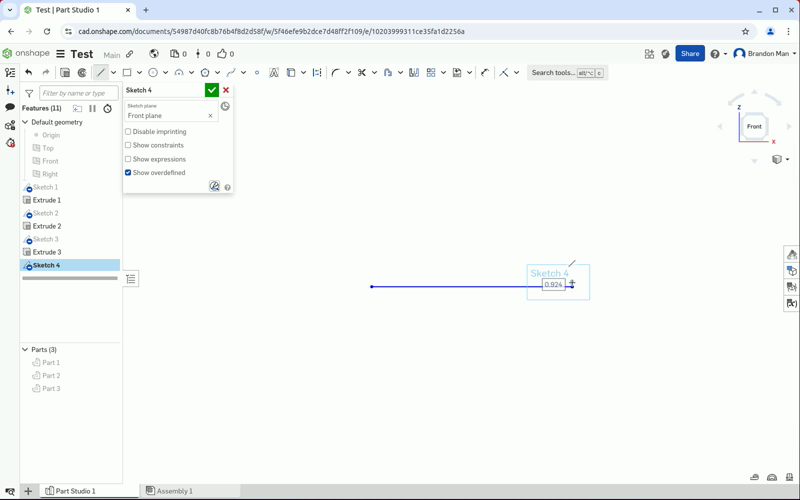
mouse_move(589, 282)
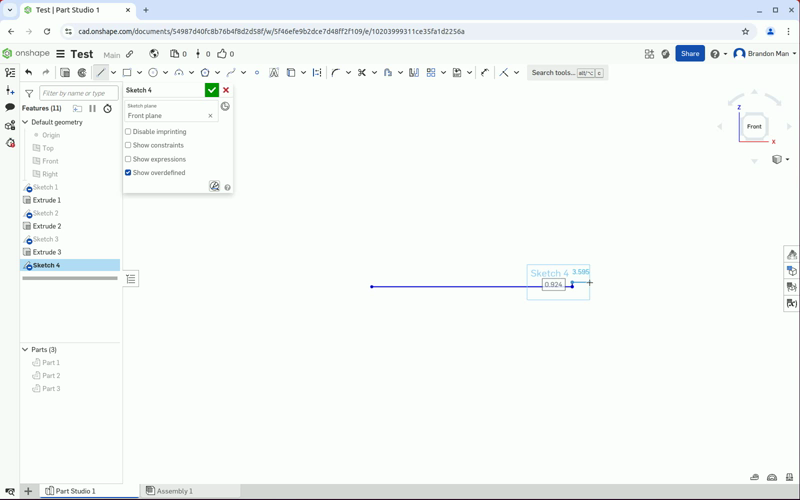
mouse_move(549, 282)
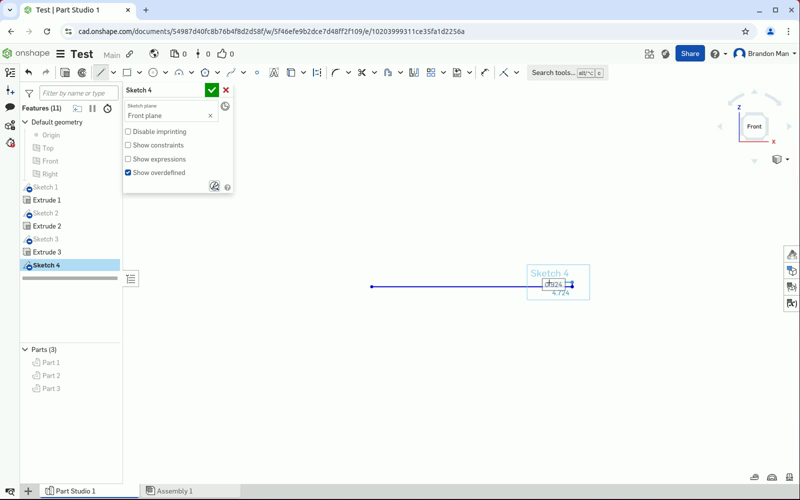
click(549, 282)
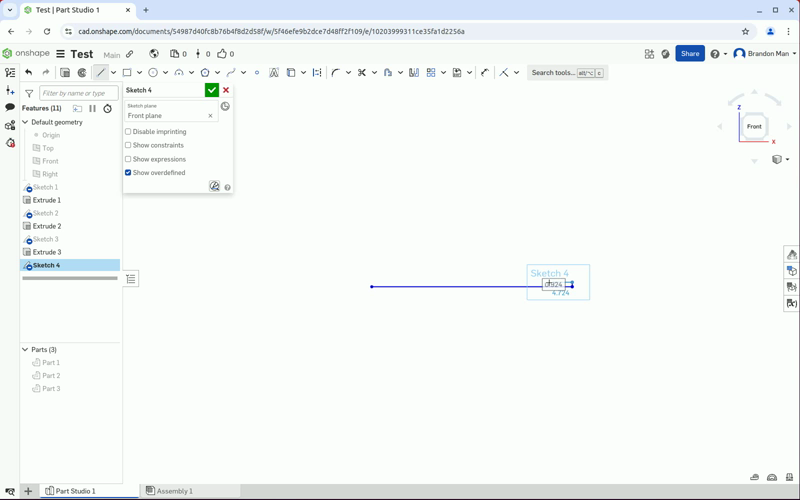
key_up(shift)
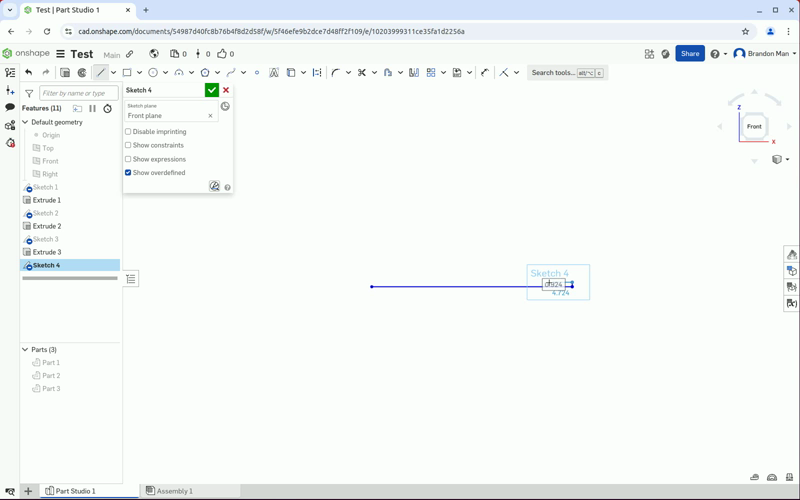
key_down(shift)
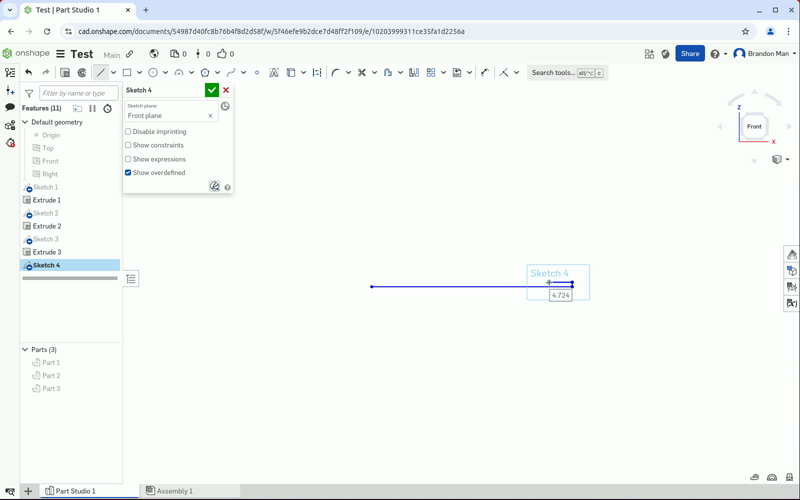
mouse_move(483, 282)
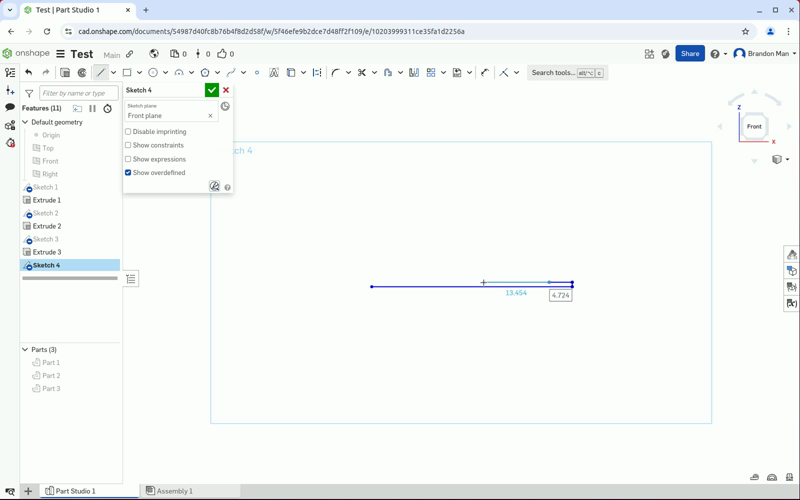
click(483, 282)
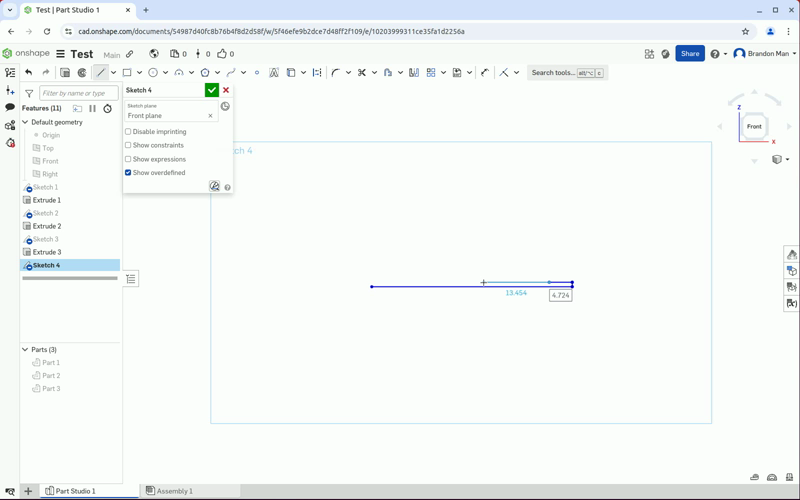
key_up(shift)
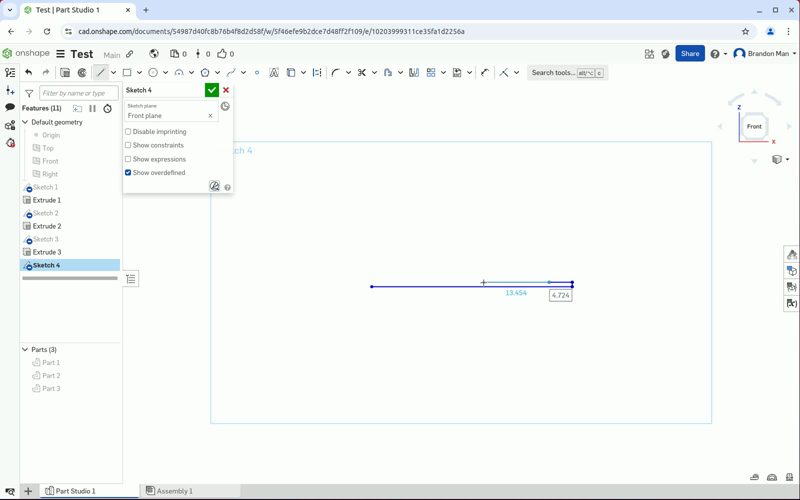
key_down(shift)
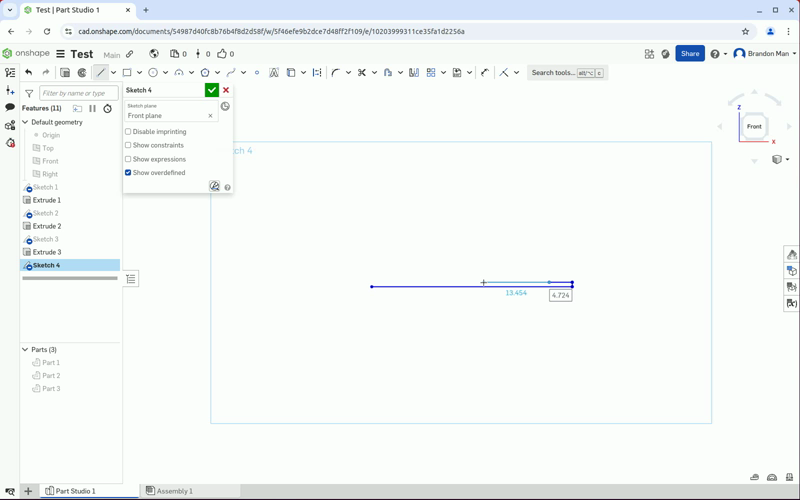
mouse_move(513, 282)
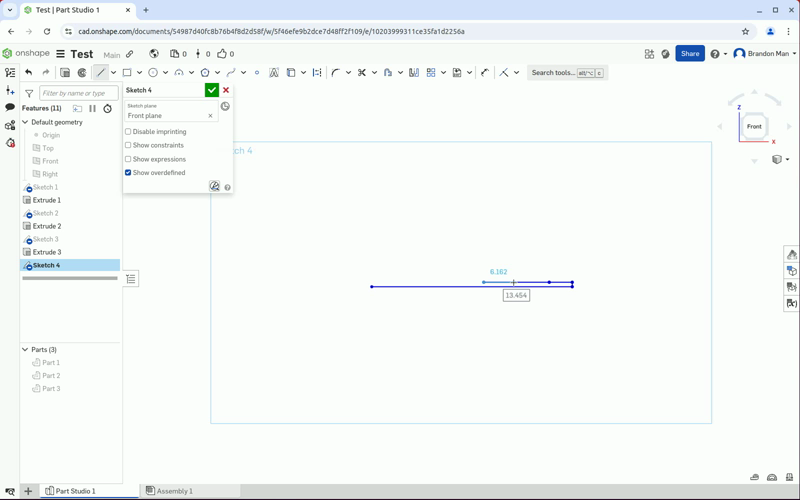
mouse_move(460, 282)
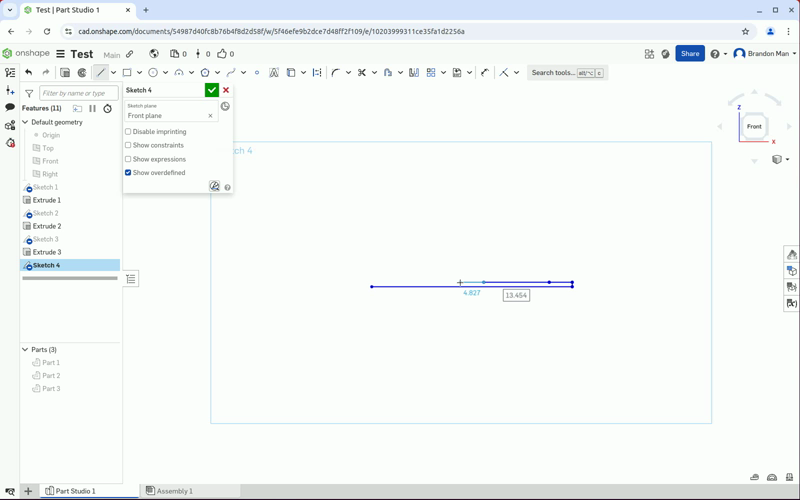
click(460, 282)
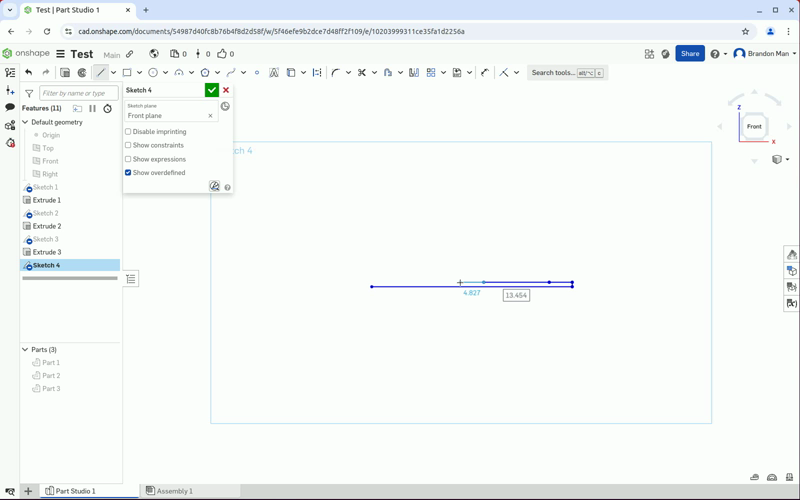
key_up(shift)
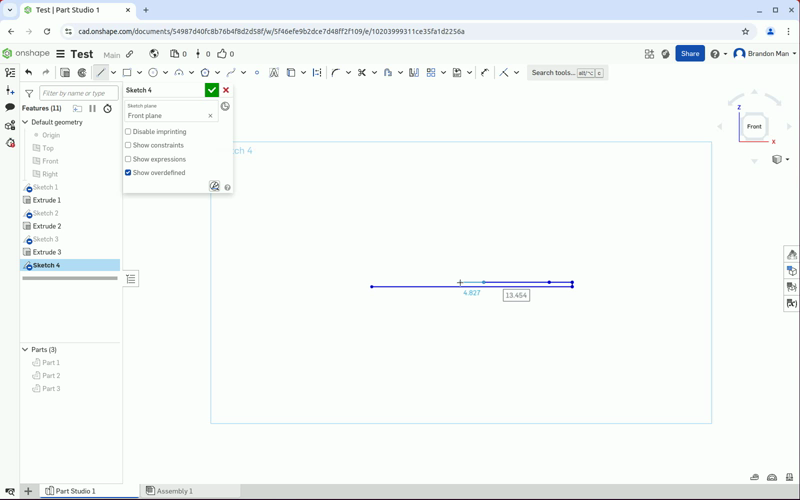
key_down(shift)
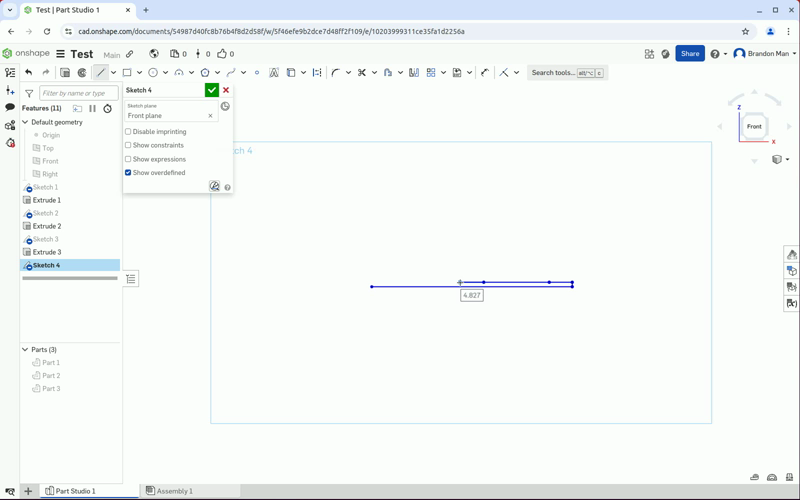
mouse_move(394, 282)
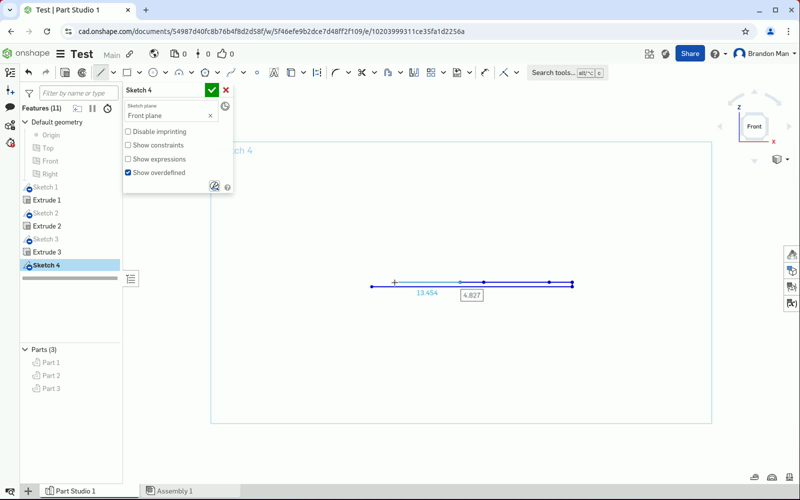
click(394, 282)
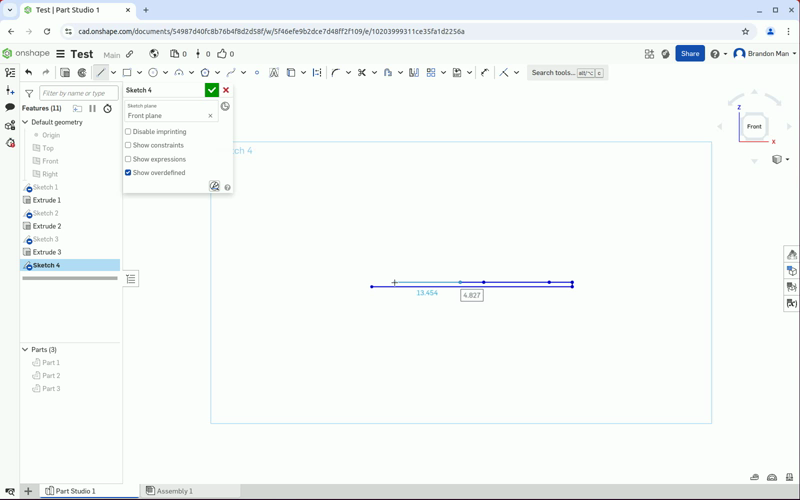
key_up(shift)
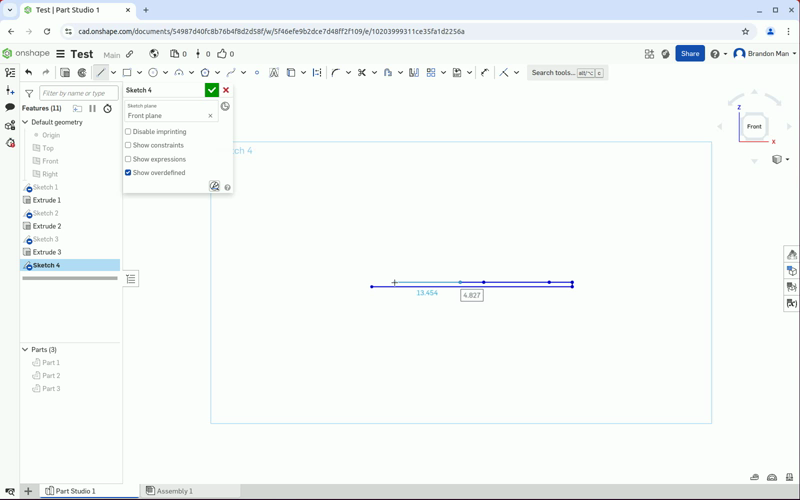
key_down(shift)
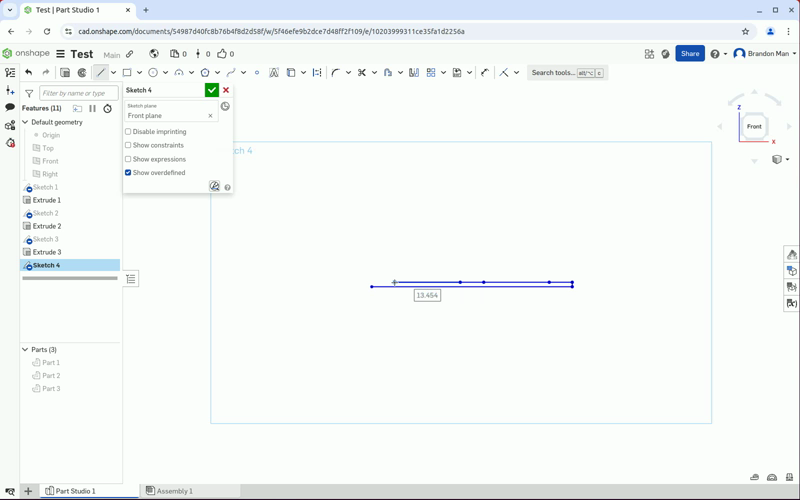
mouse_move(424, 282)
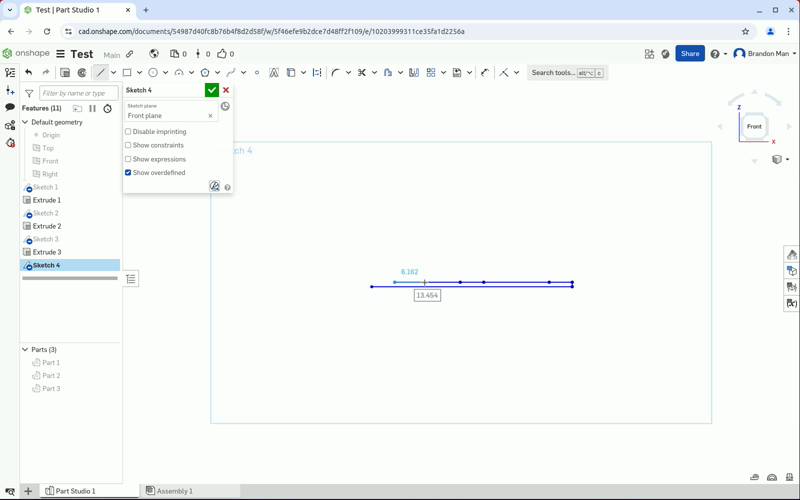
mouse_move(371, 282)
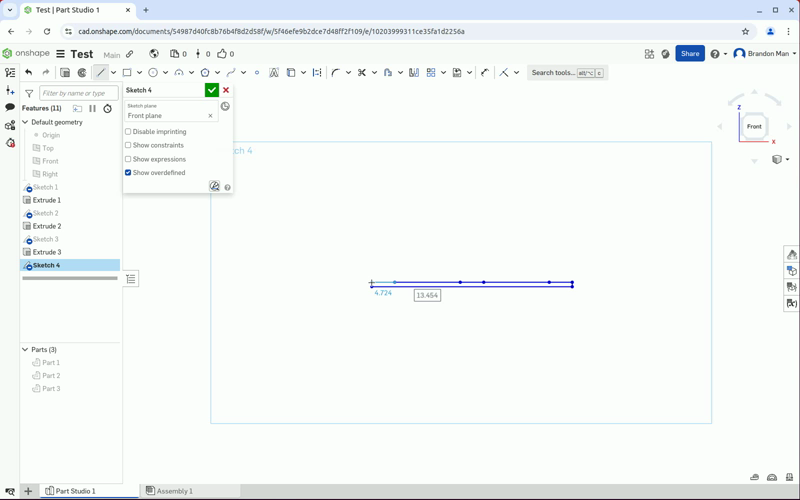
click(371, 282)
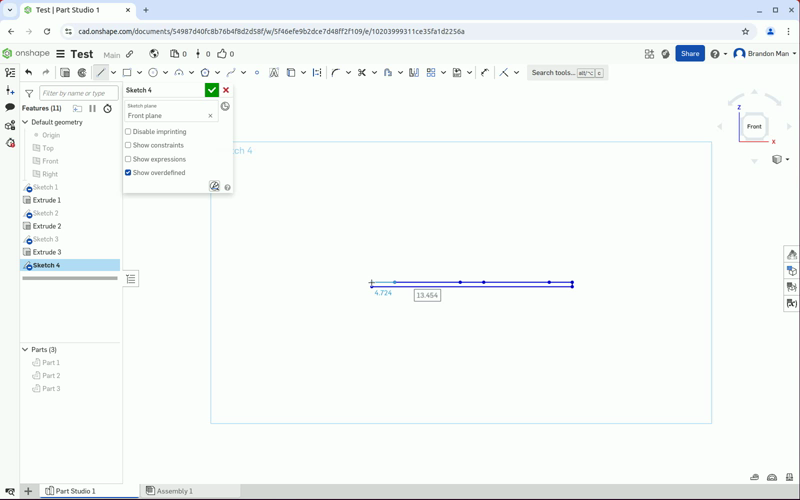
key_up(shift)
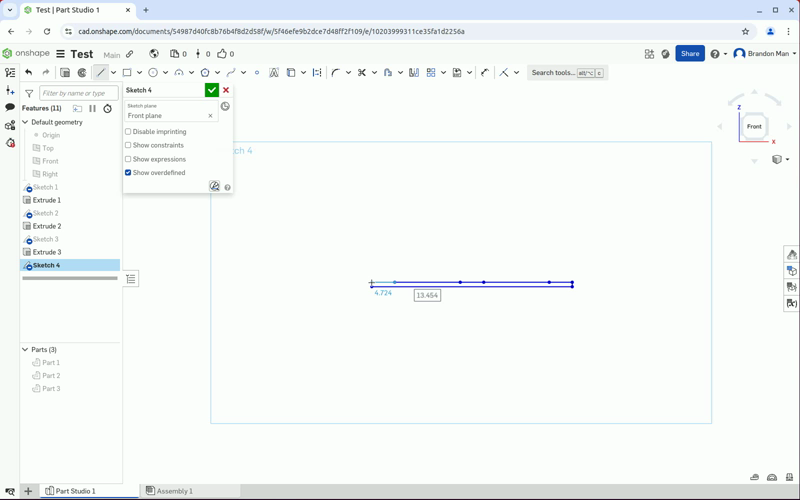
mouse_move(401, 282)
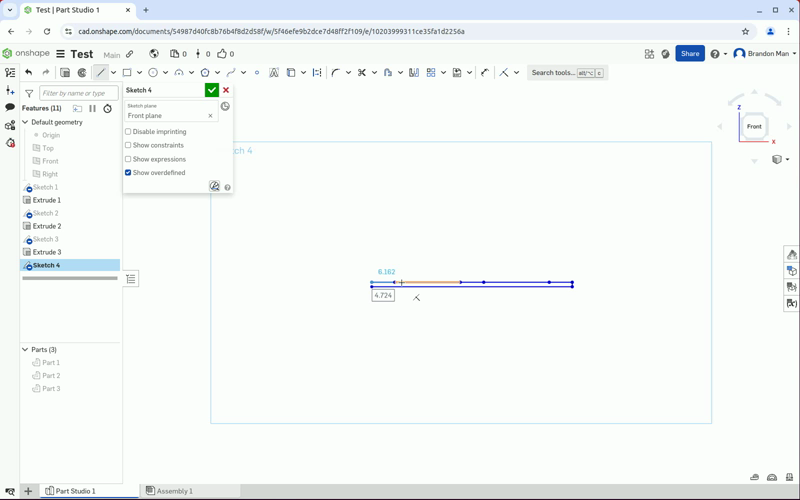
key_down(shift)
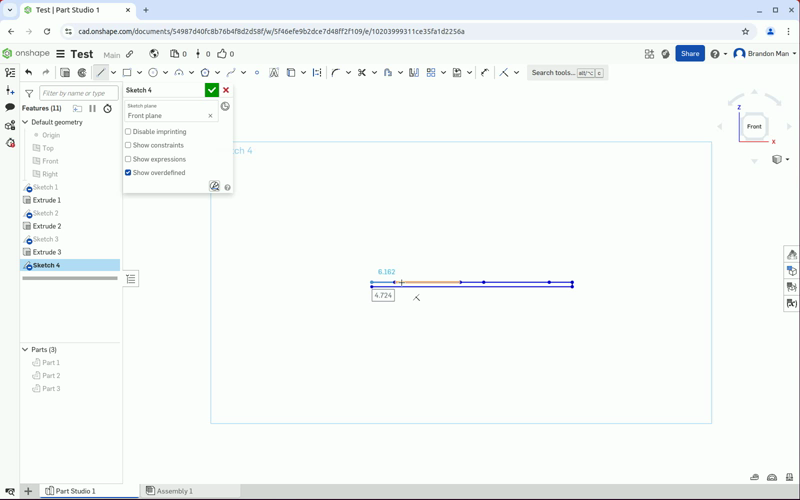
mouse_move(371, 286)
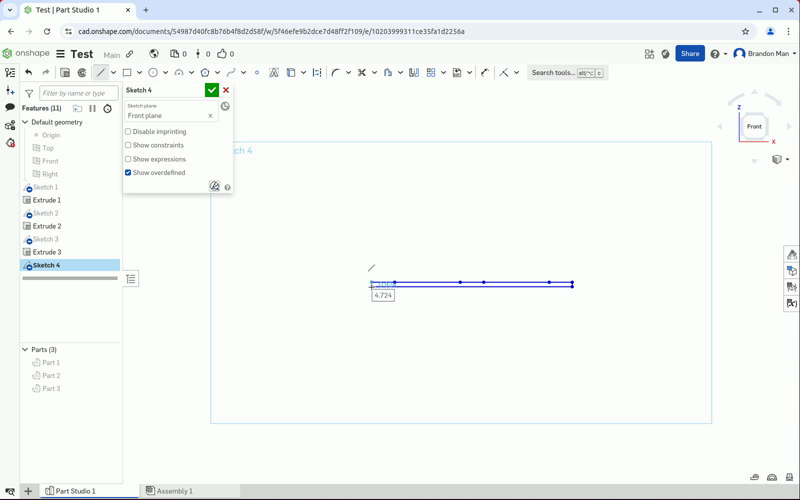
scroll(6)
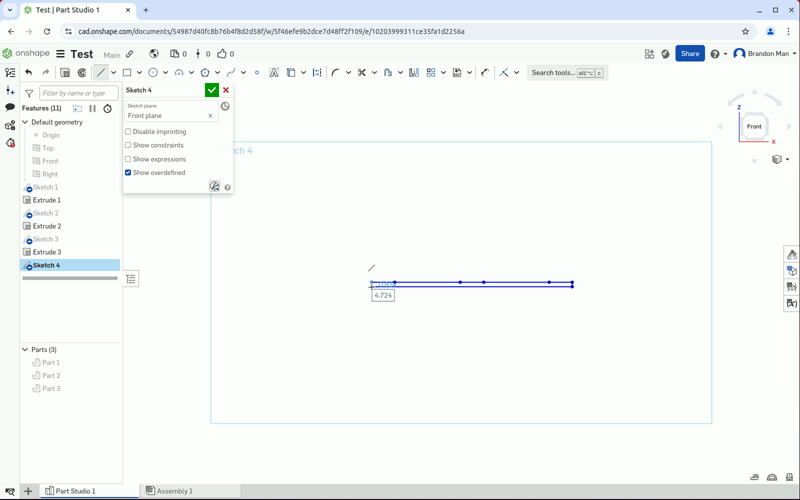
scroll(6)
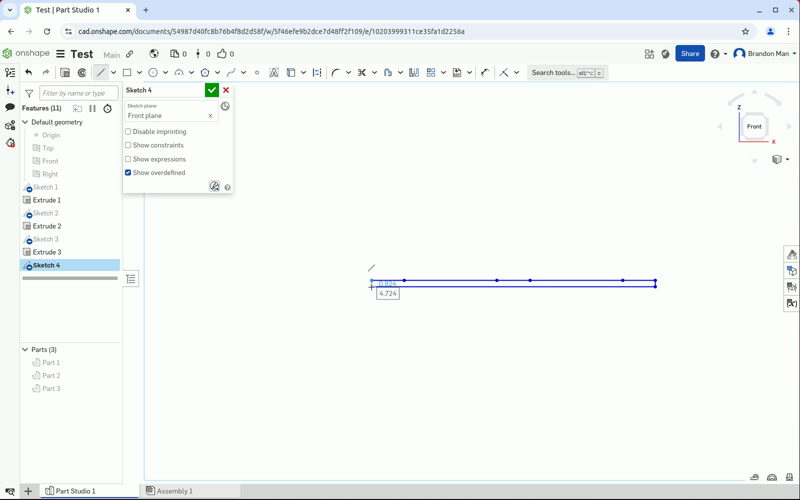
scroll(6)
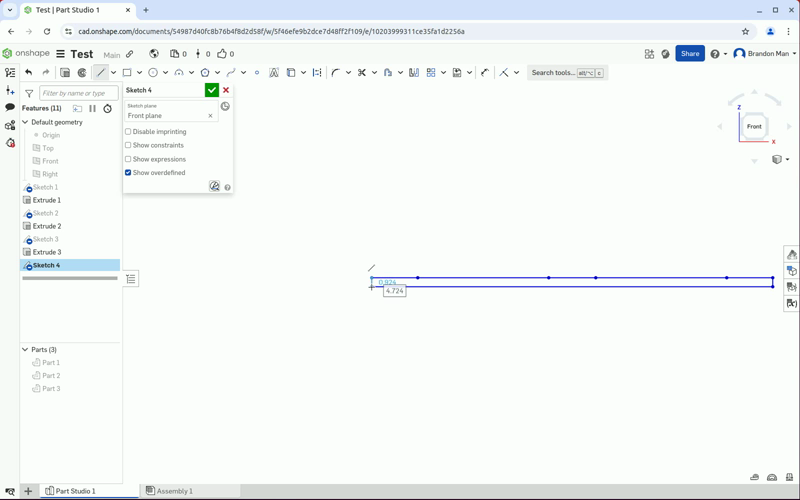
scroll(6)
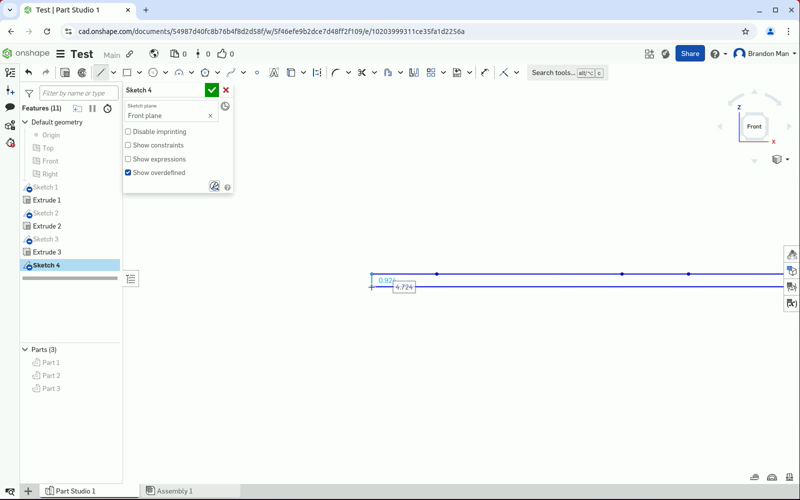
scroll(6)
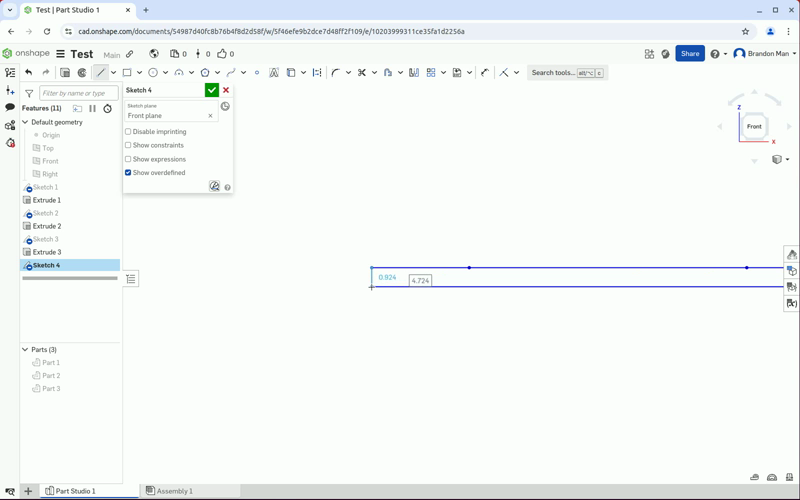
scroll(6)
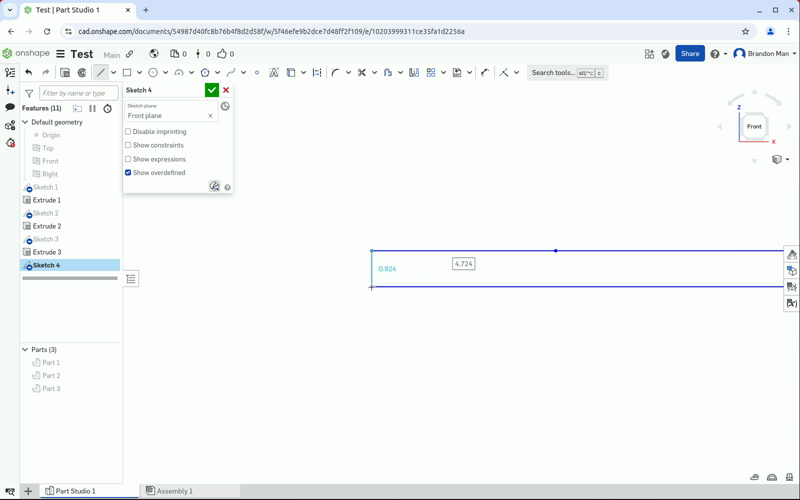
scroll(6)
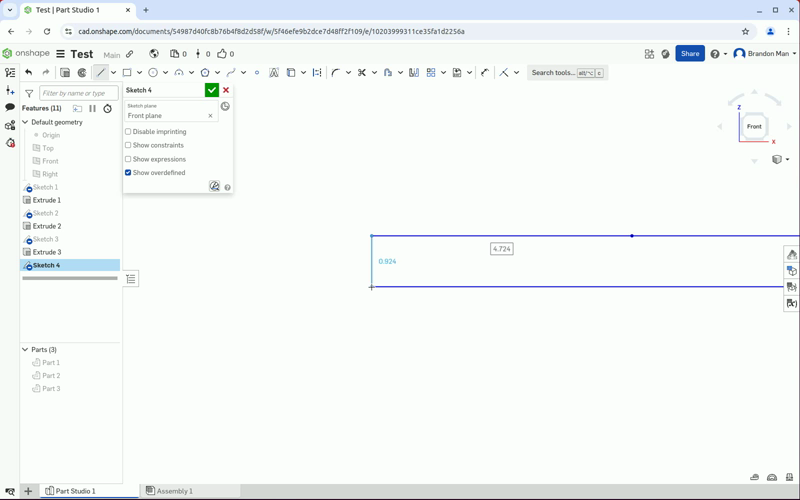
key_up(shift)
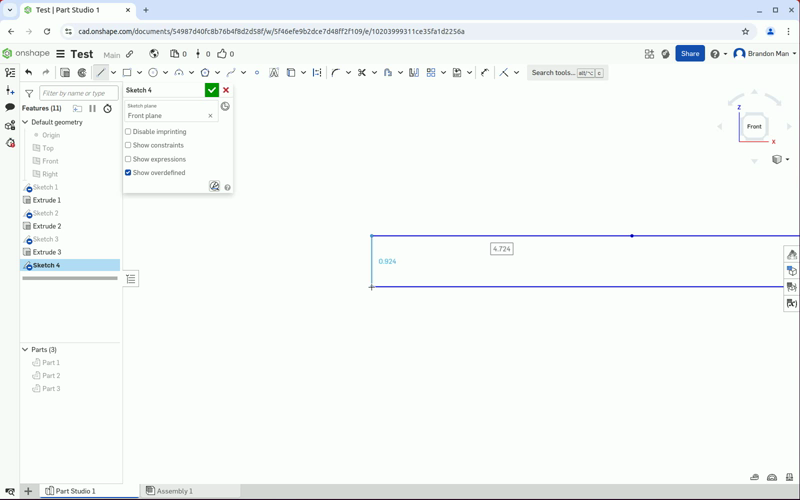
click(371, 286)
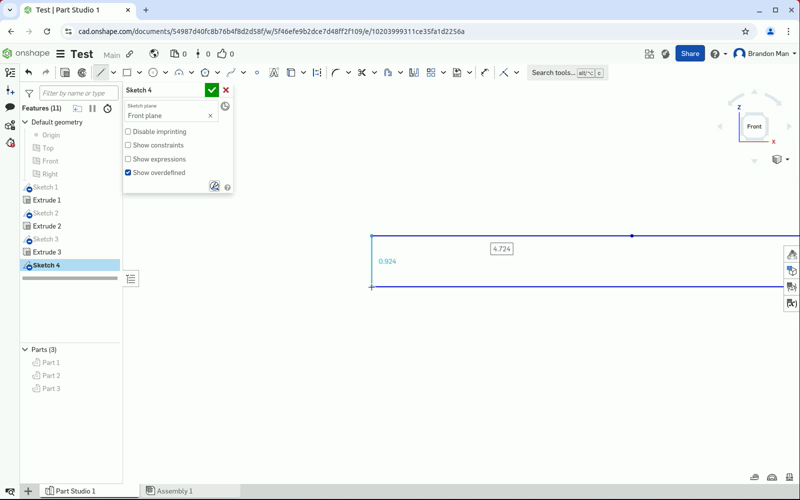
scroll(-6)
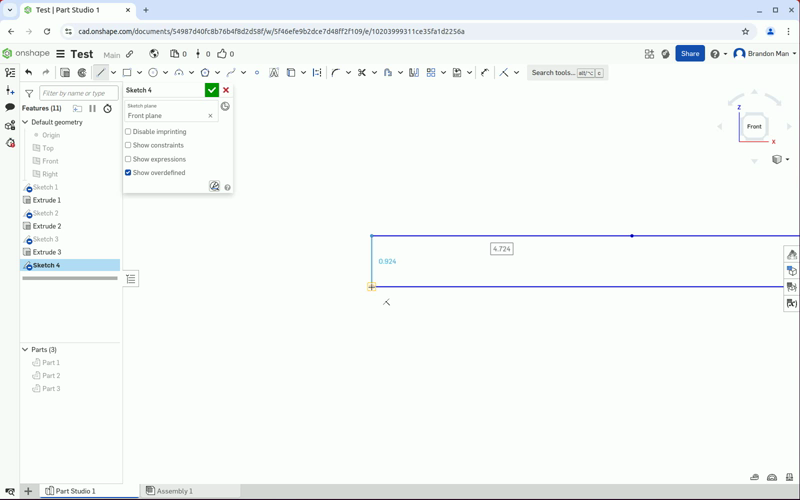
scroll(-6)
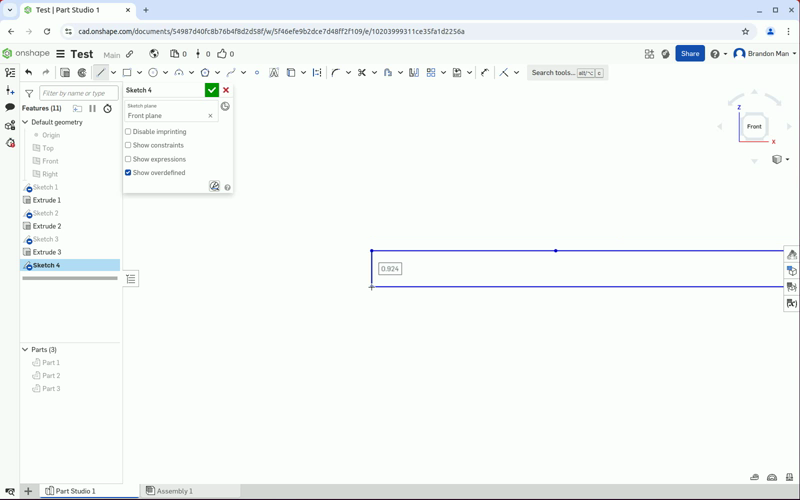
scroll(-6)
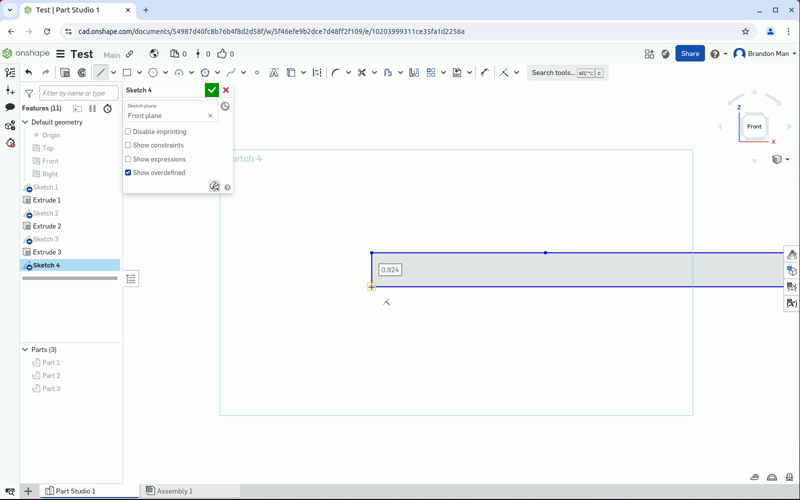
scroll(-6)
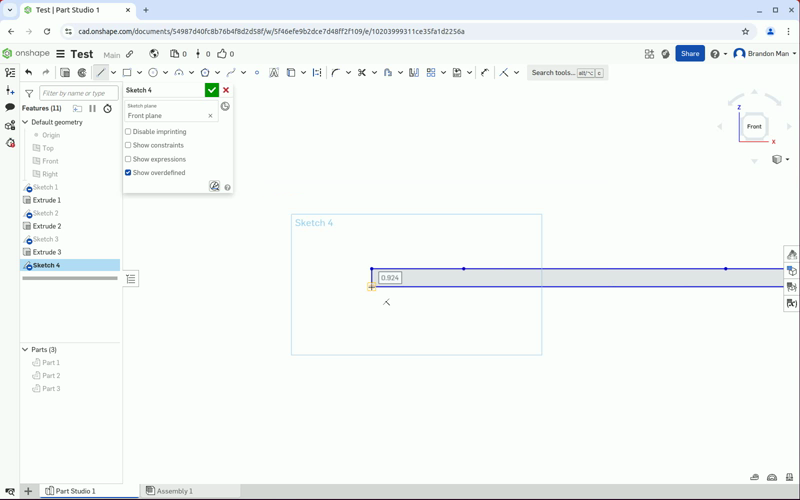
scroll(-6)
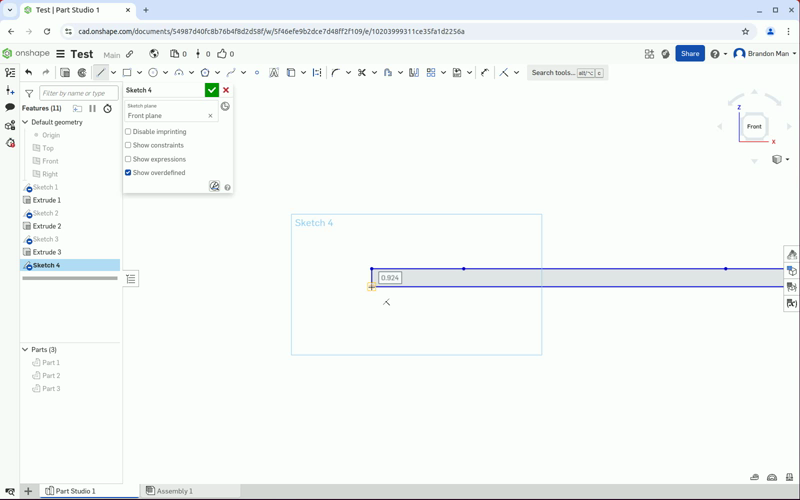
scroll(-6)
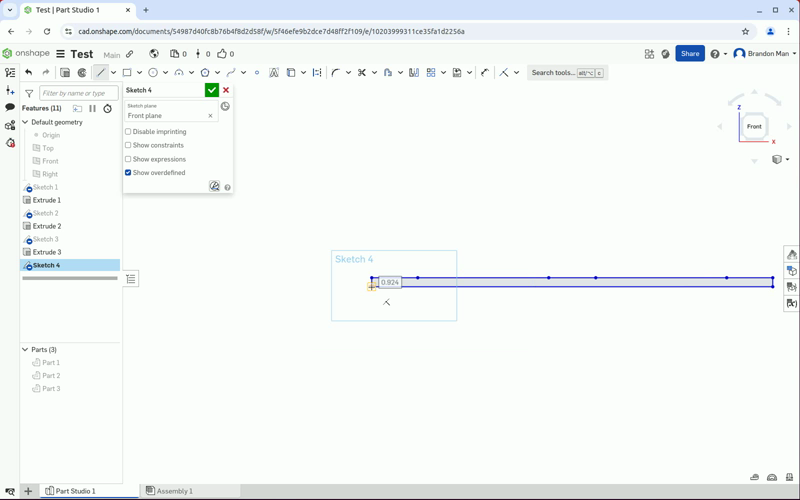
scroll(-6)
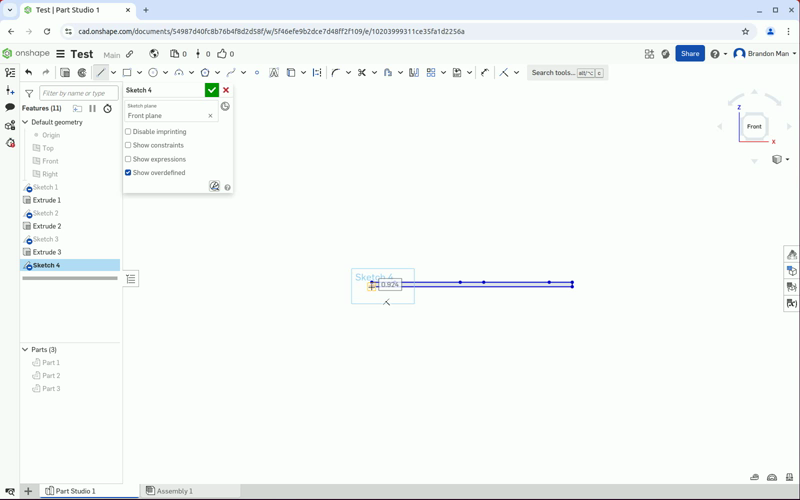
key(esc)
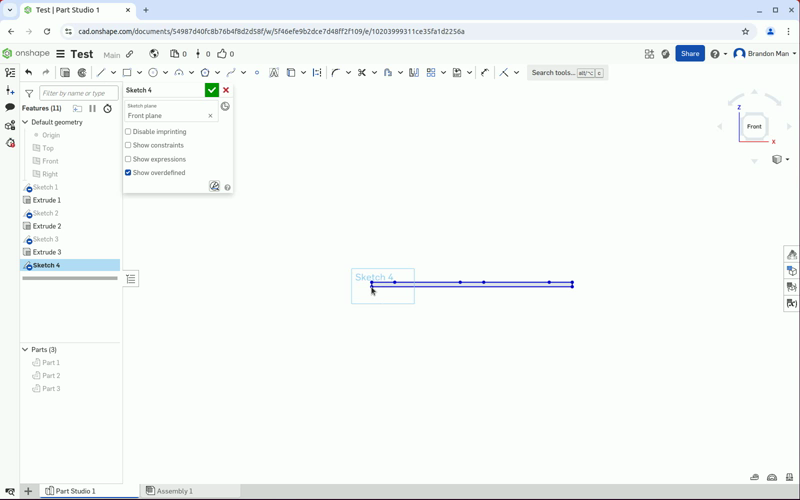
mouse_move(520, 283)
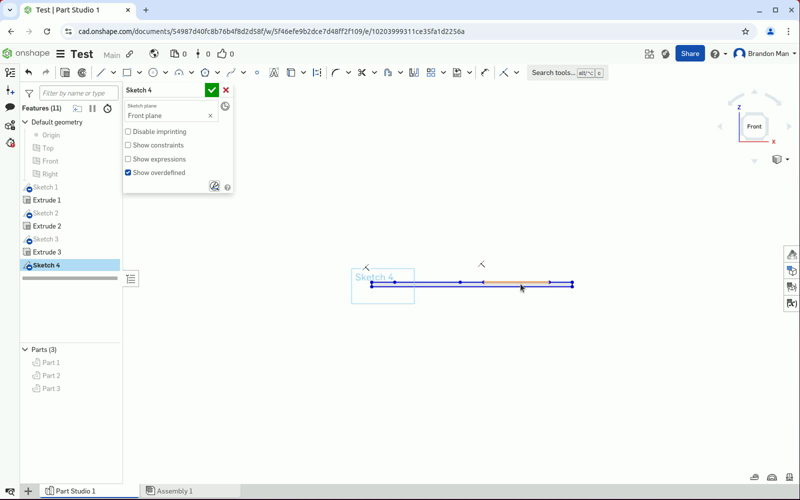
scroll(6)
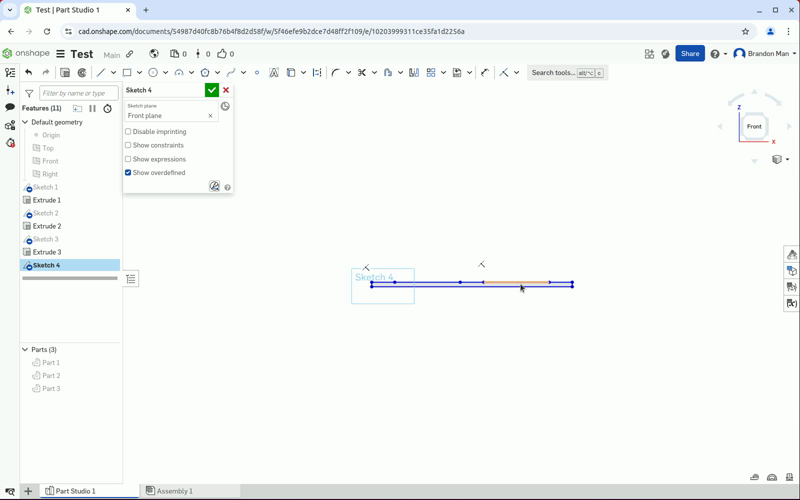
scroll(6)
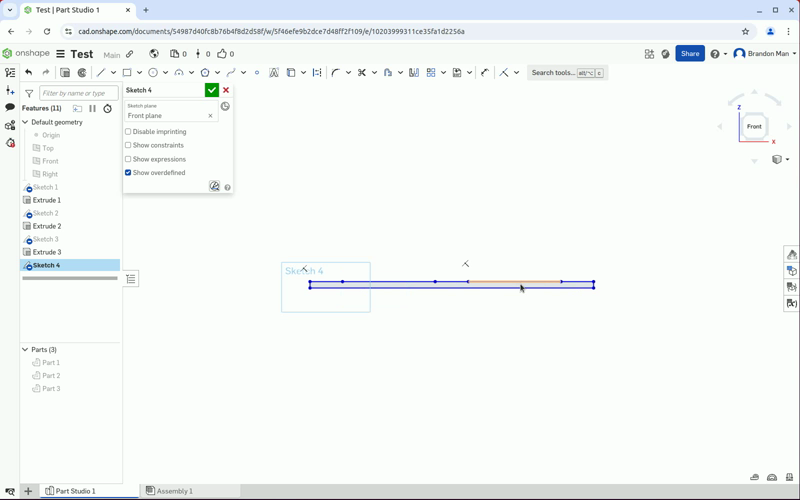
scroll(6)
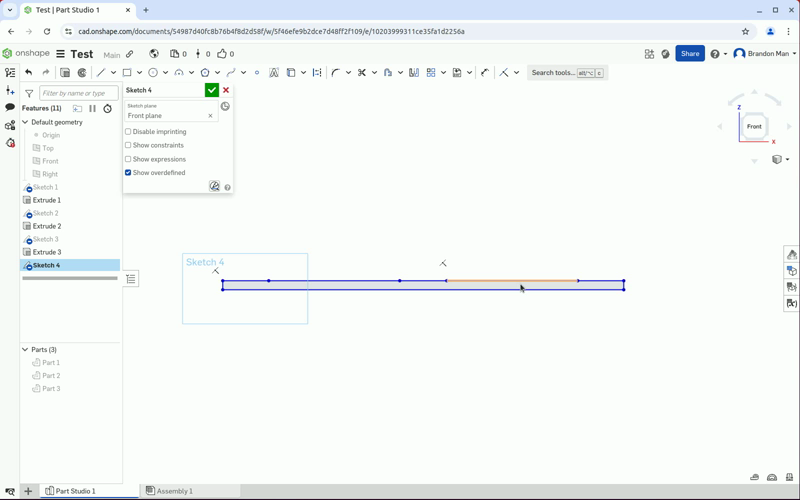
scroll(6)
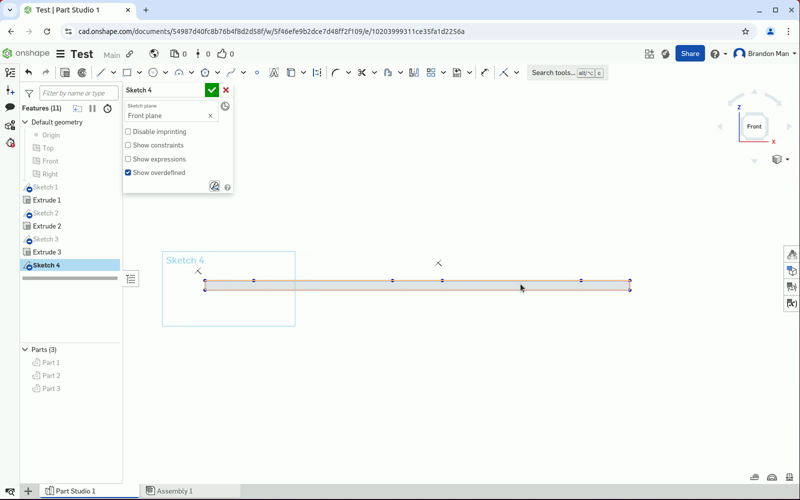
scroll(6)
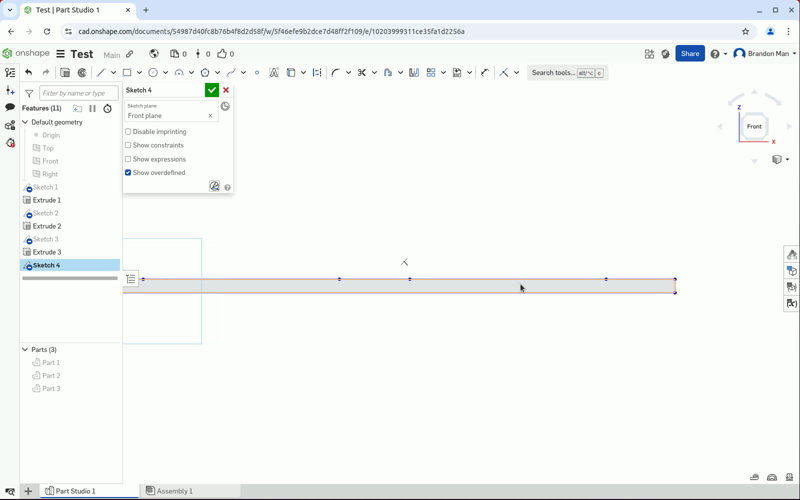
scroll(6)
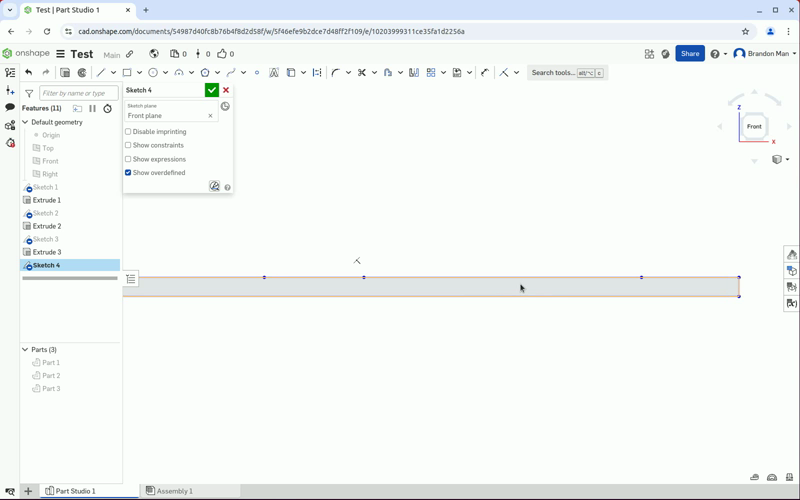
scroll(6)
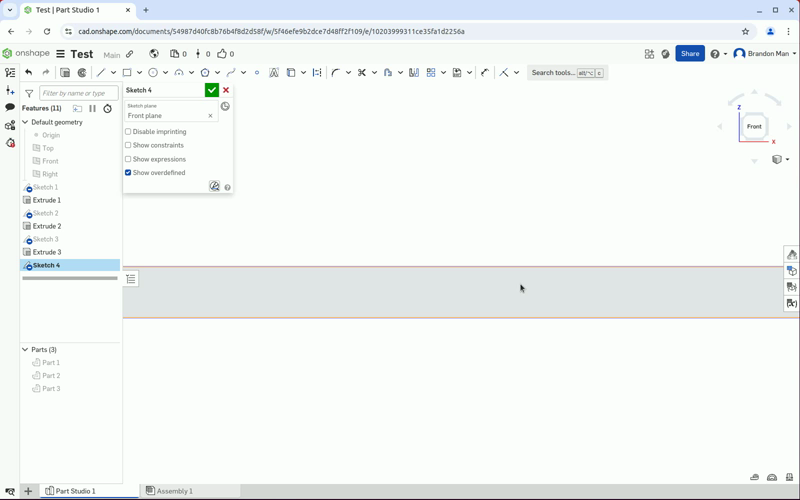
click(520, 283)
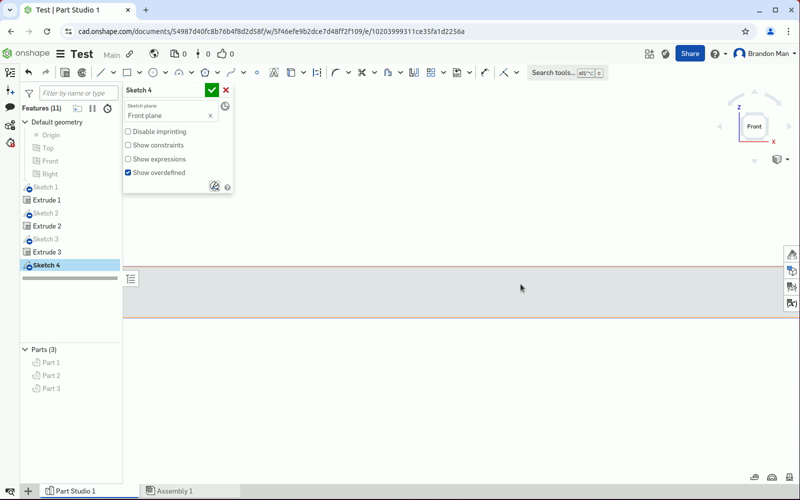
scroll(-6)
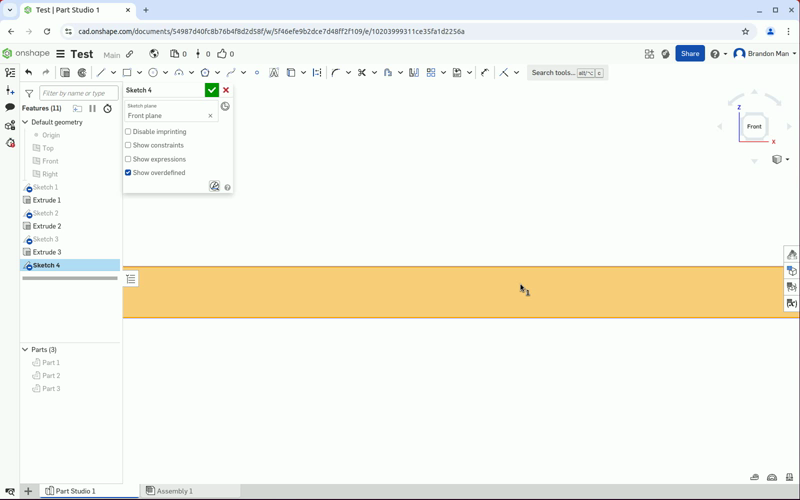
scroll(-6)
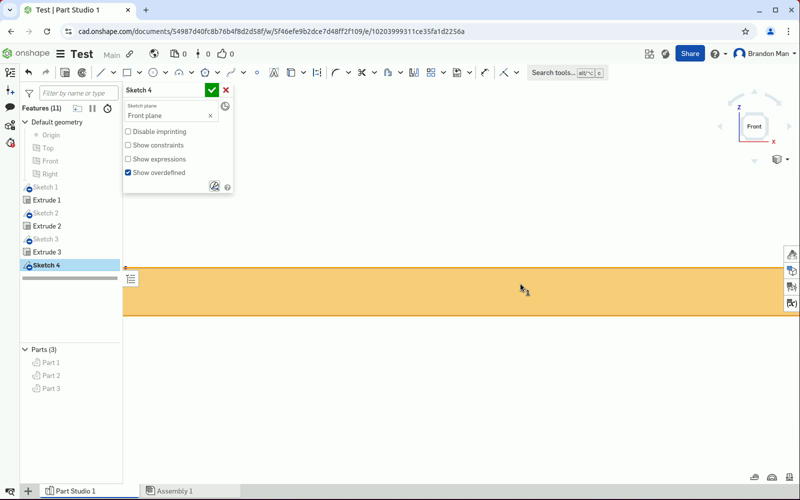
scroll(-6)
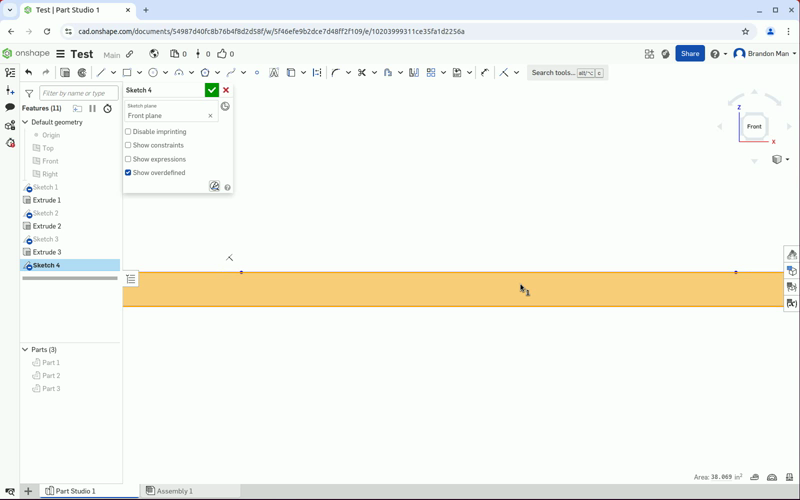
scroll(-6)
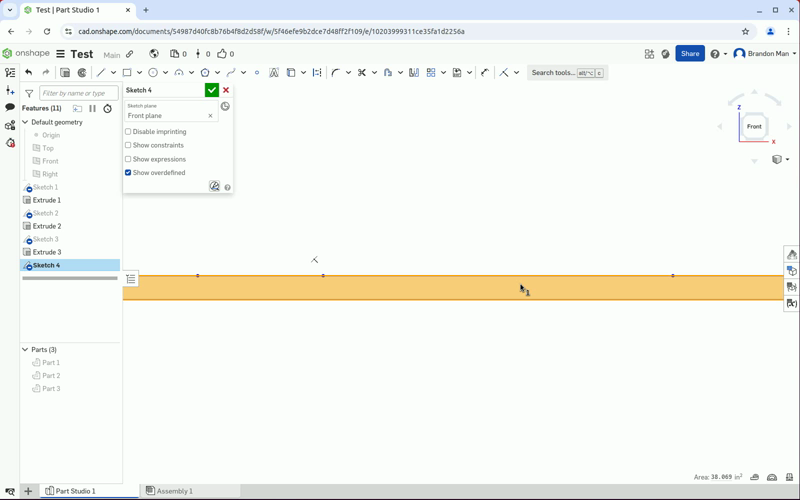
scroll(-6)
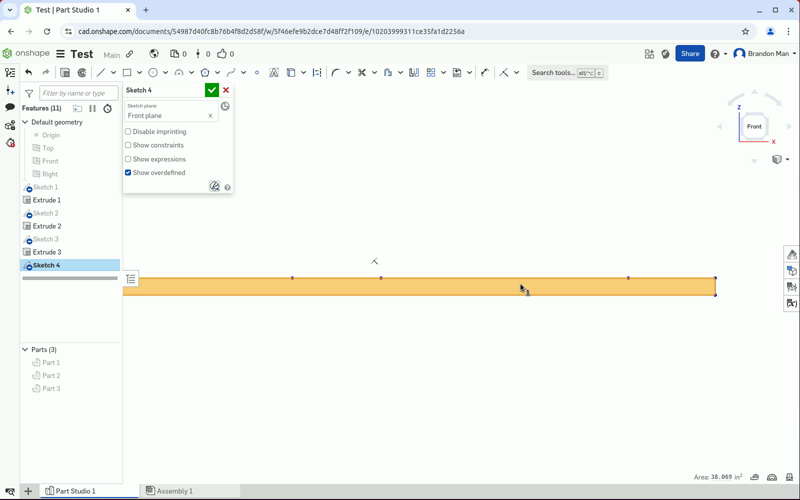
scroll(-6)
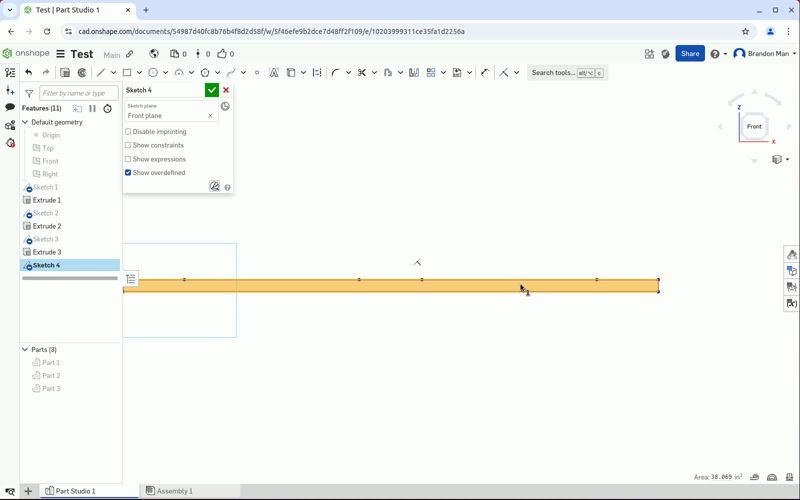
scroll(-6)
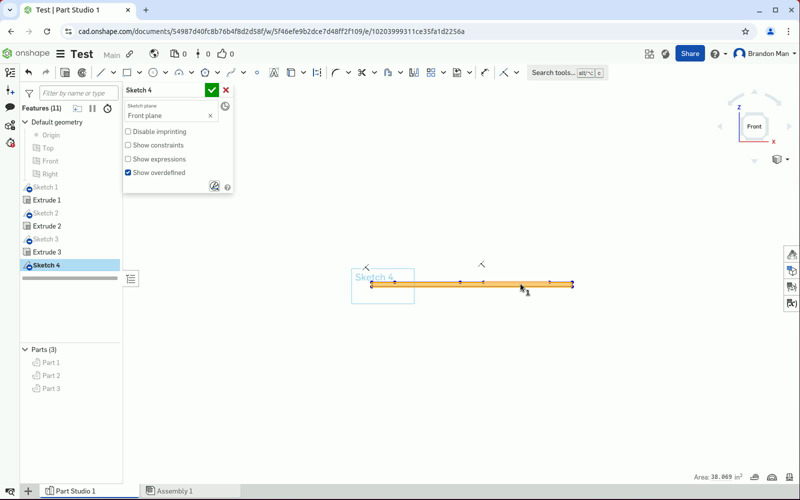
mouse_move(73, 352)
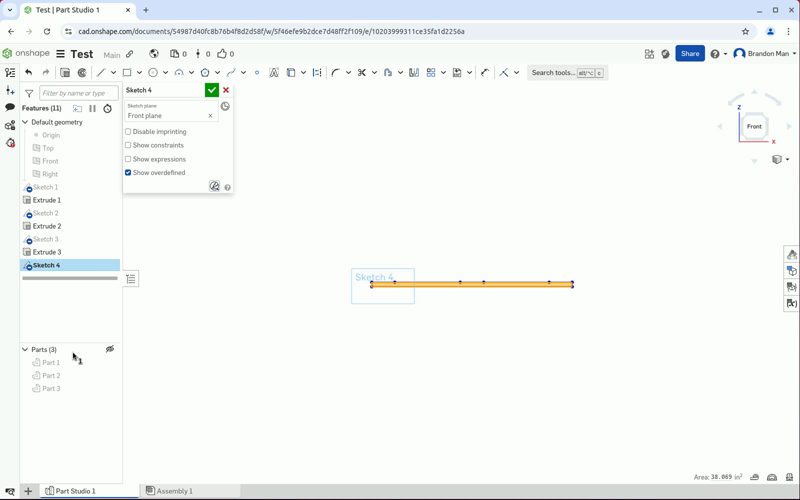
key(shift+y)
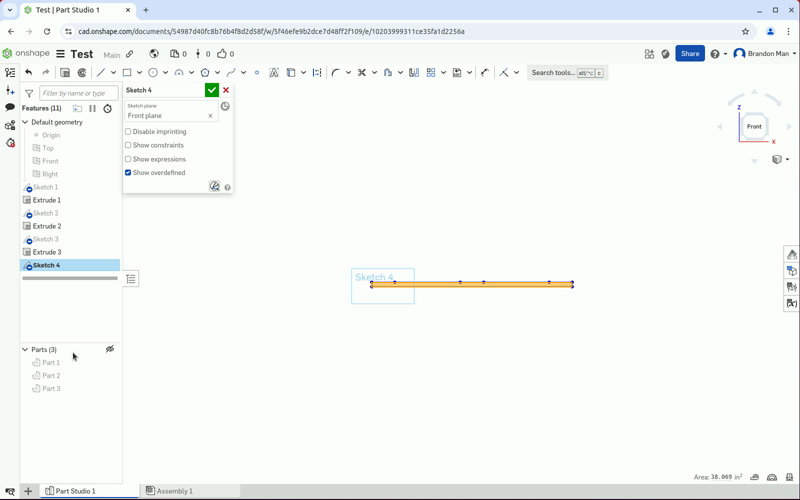
key(shift+e)
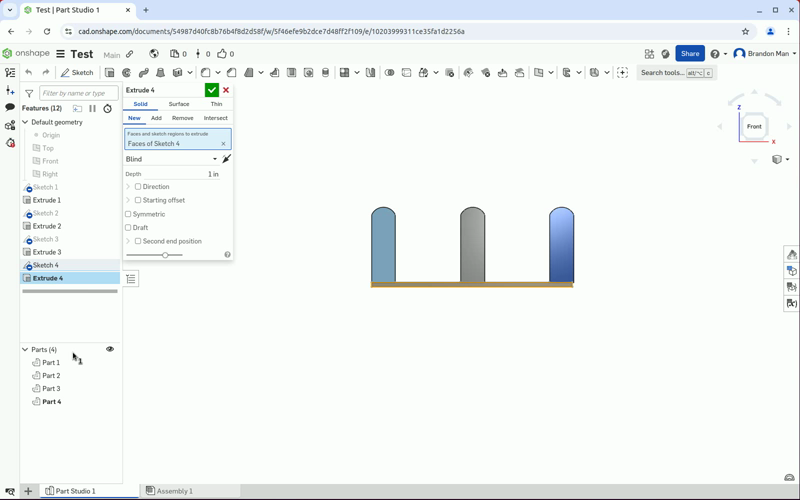
mouse_move(143, 106)
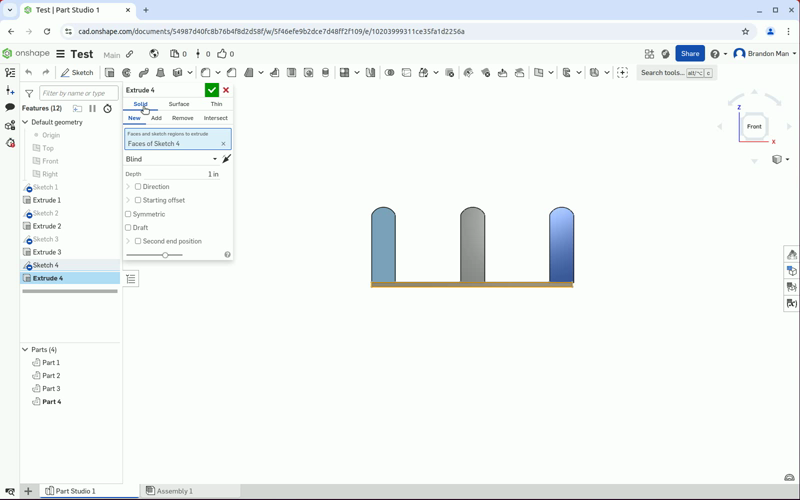
click(143, 106)
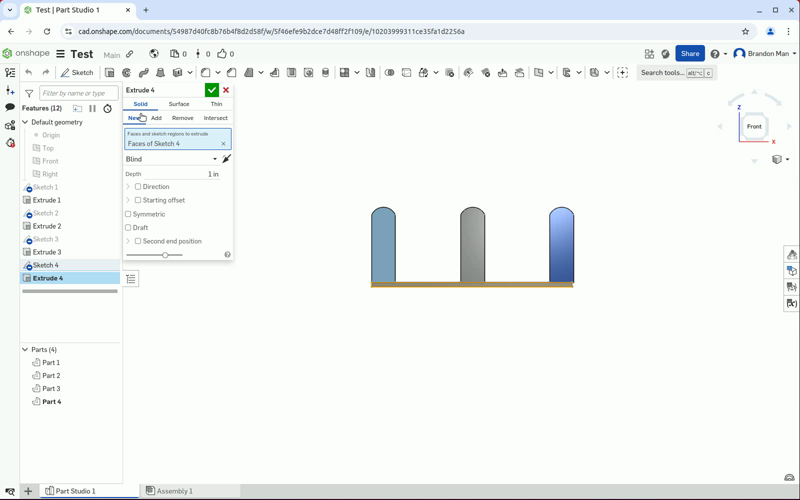
mouse_move(137, 120)
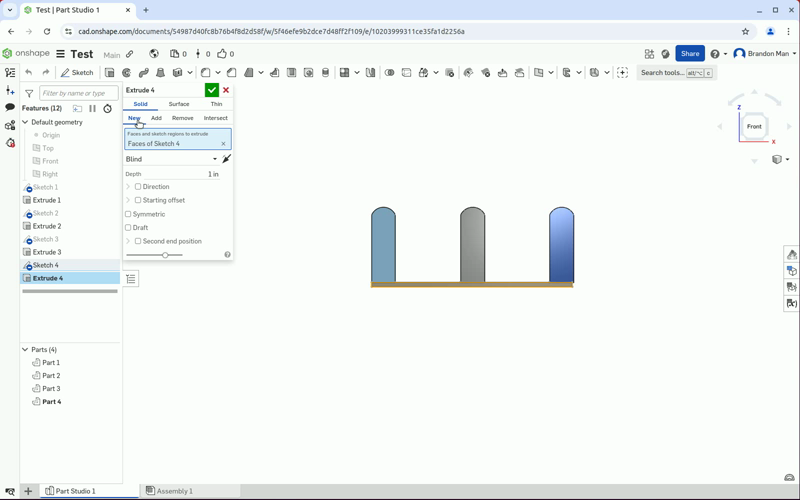
click(137, 120)
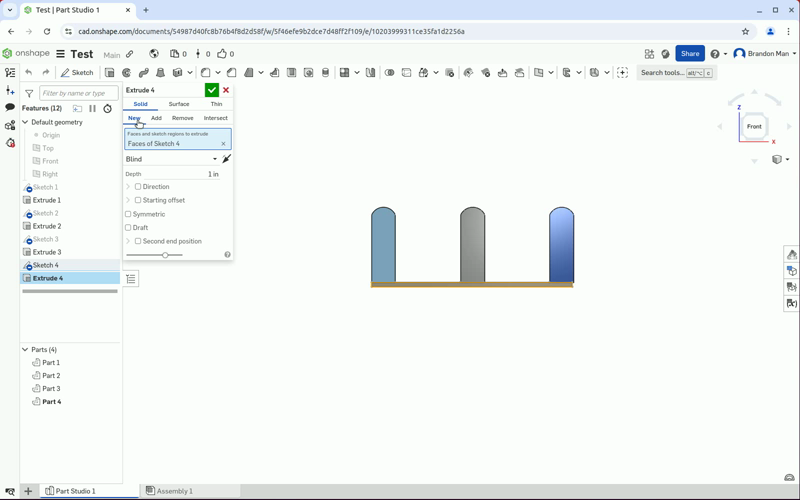
key(tab, 4)
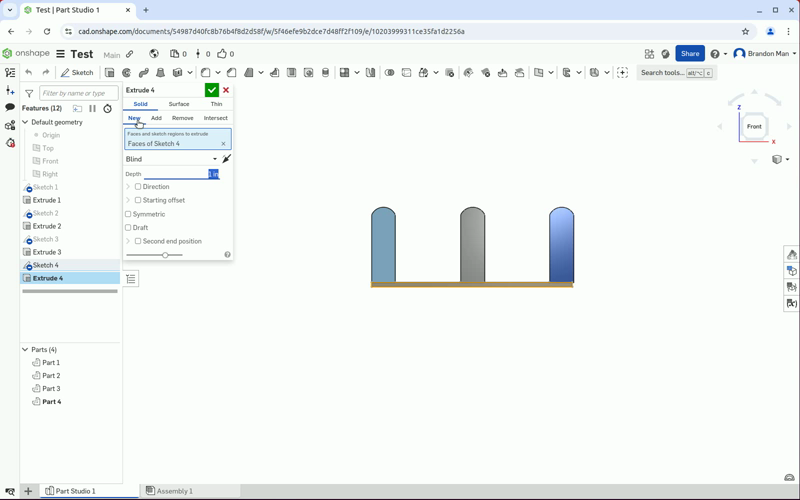
text(6.018)
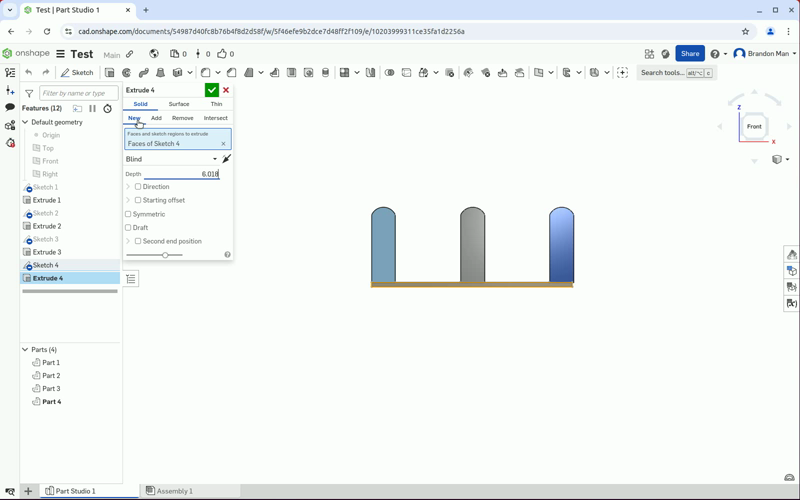
key(enter)
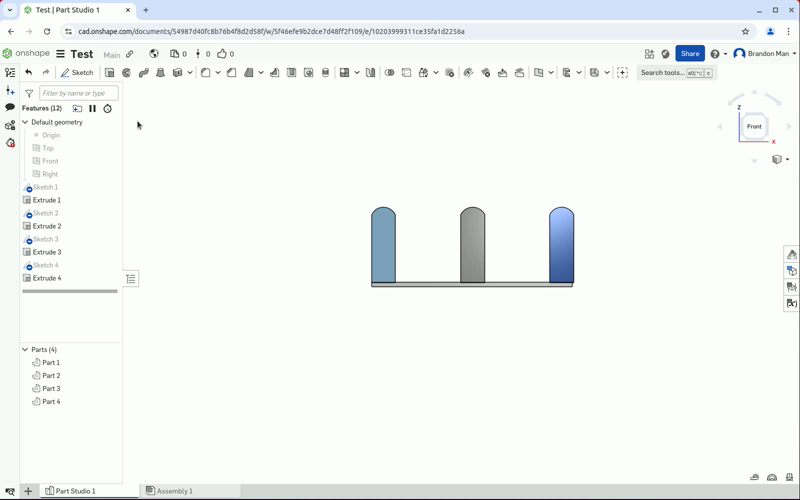
key(shift+h)
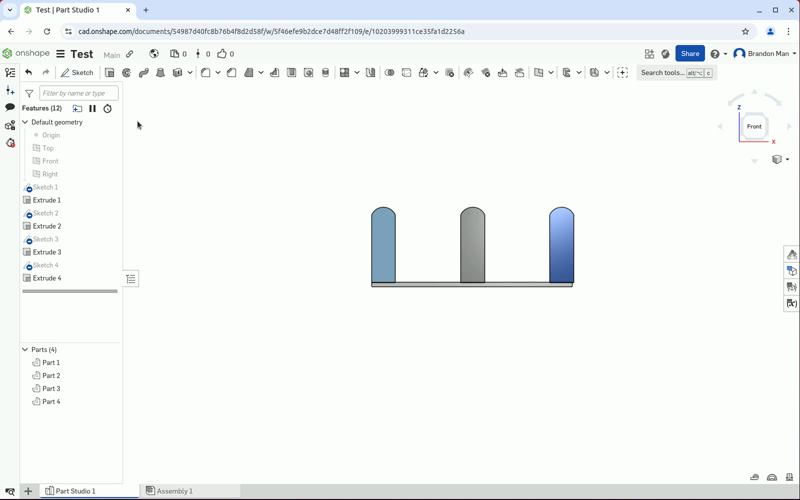
key(shift+h)
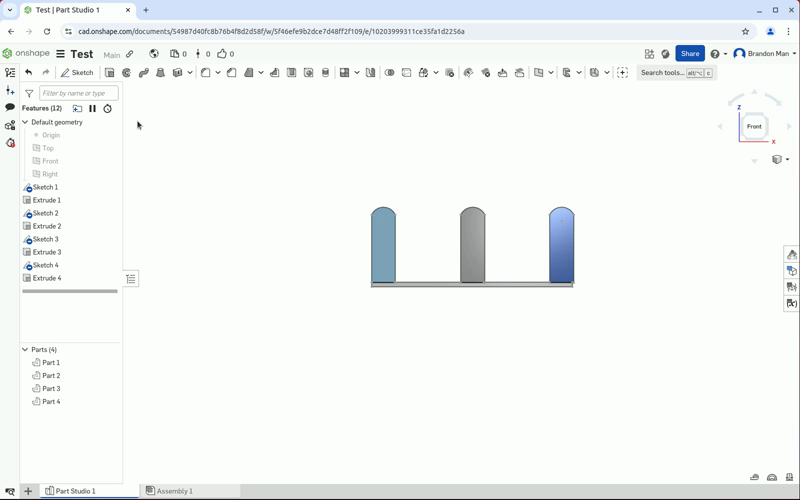
key(shift+7)
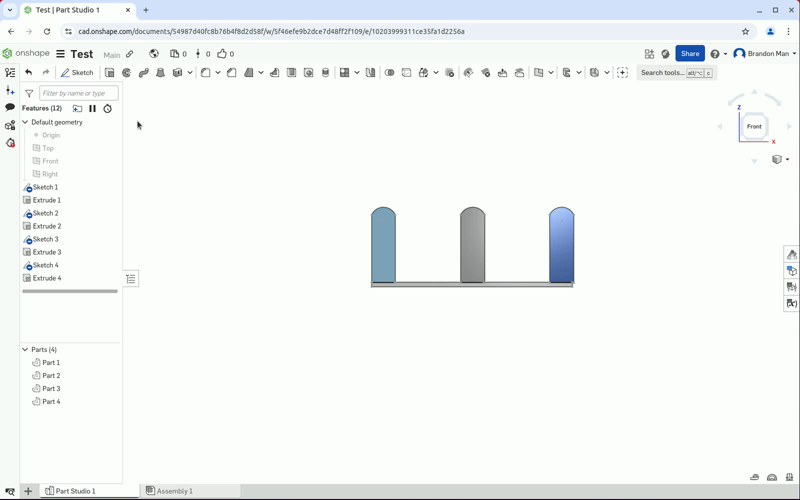
key(left, 2)
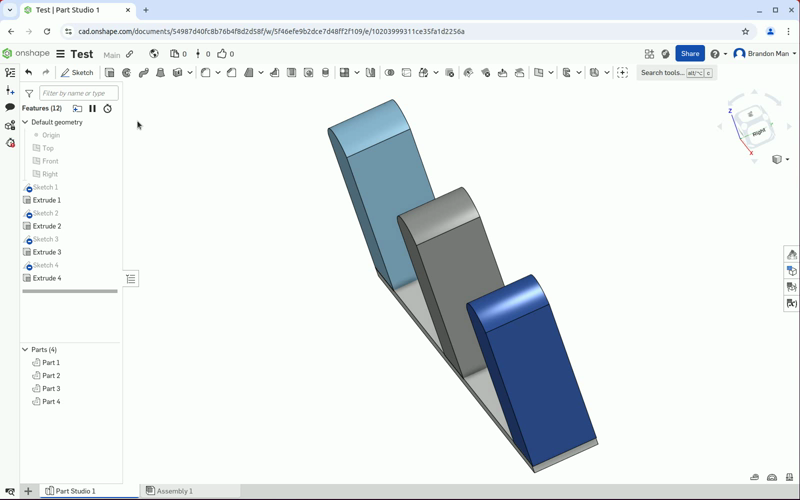
key(down, 2)
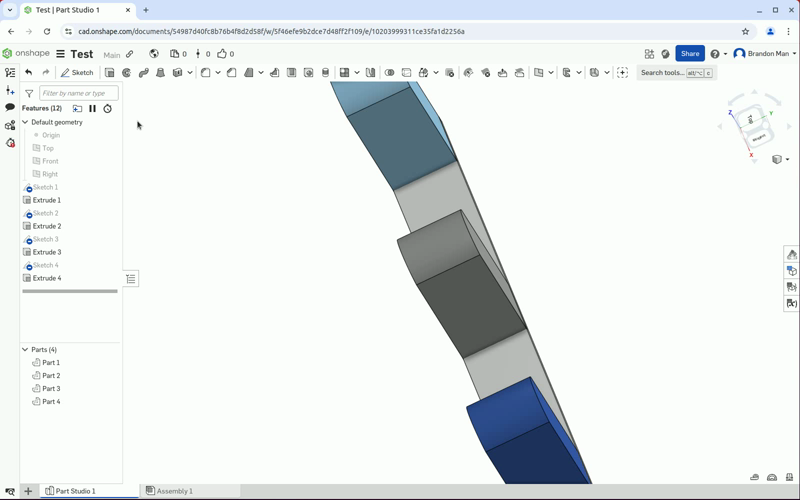
key(up, 2)
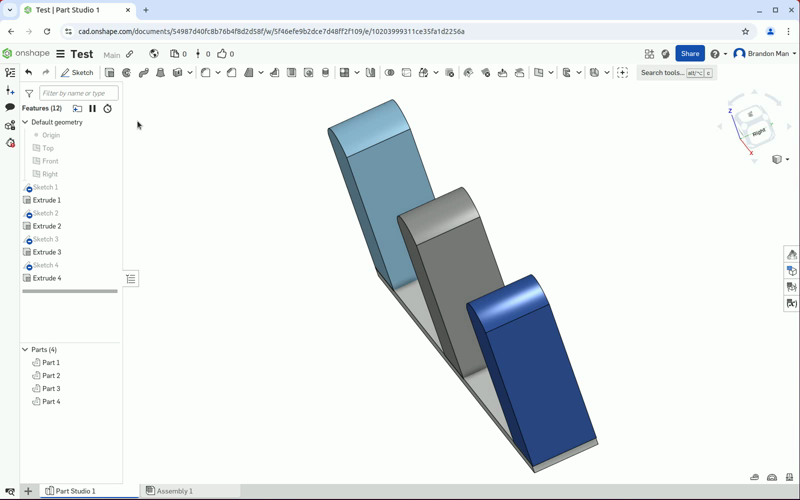
key(right, 2)
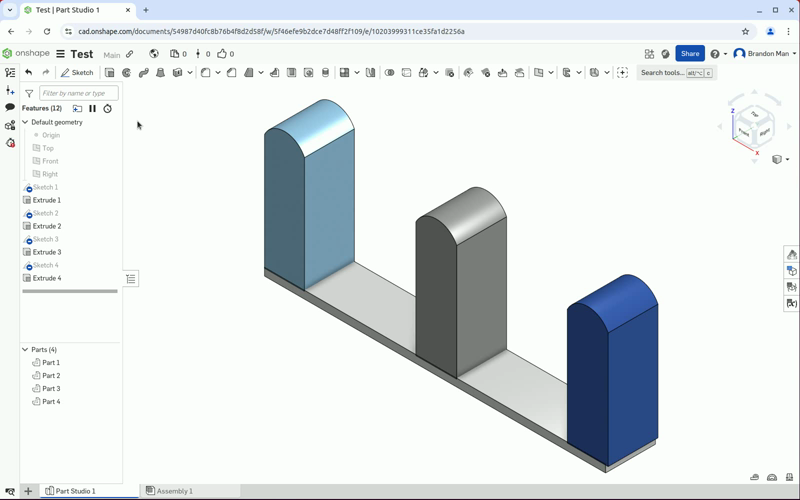
mouse_move(73, 189)
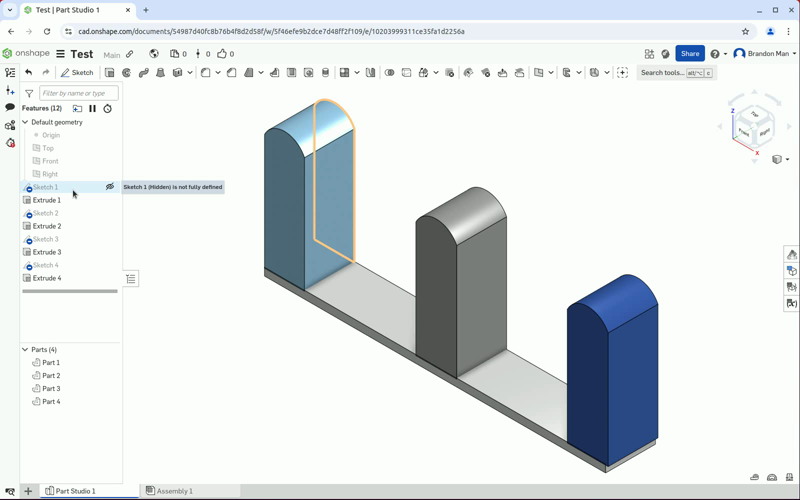
click(73, 189)